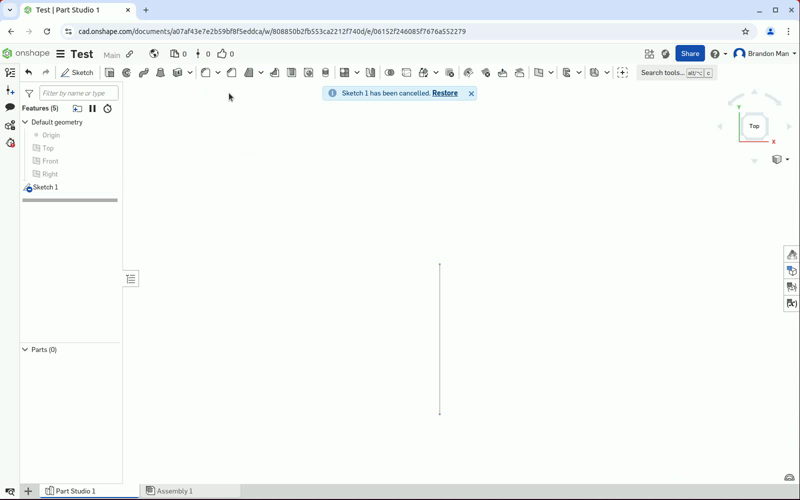
key(shift+h)
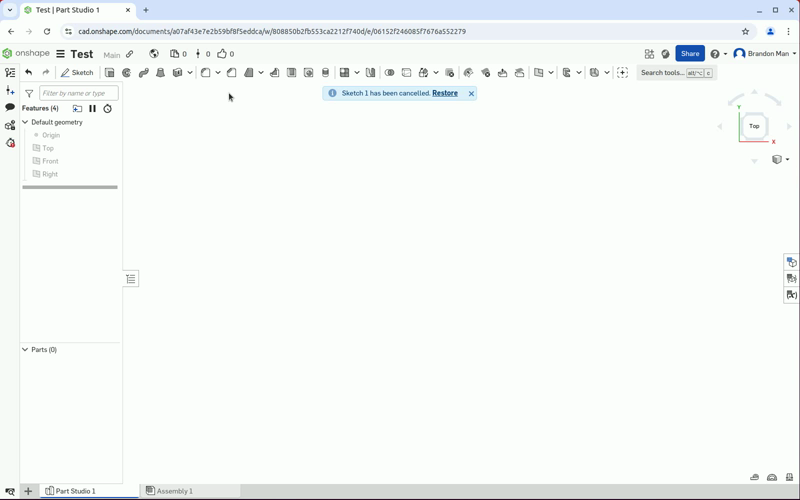
mouse_move(73, 352)
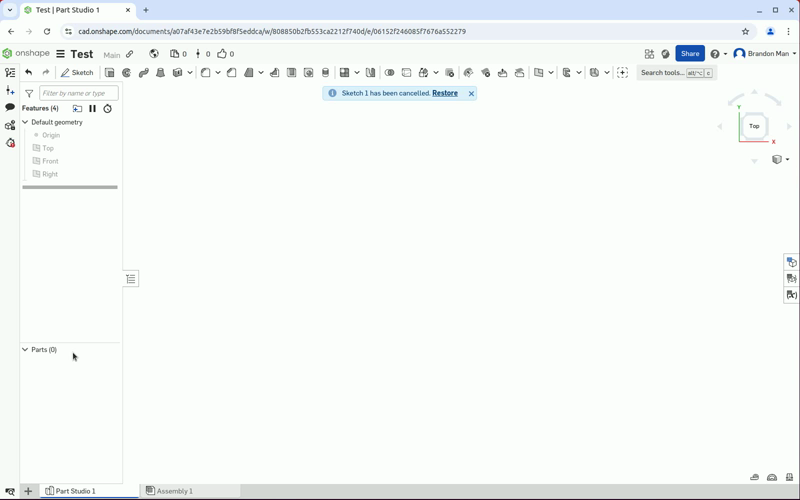
key(y)
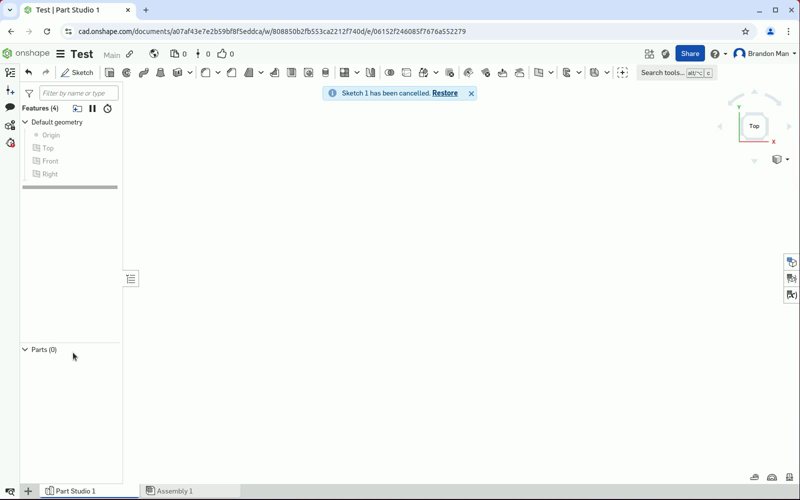
key(shift+p)
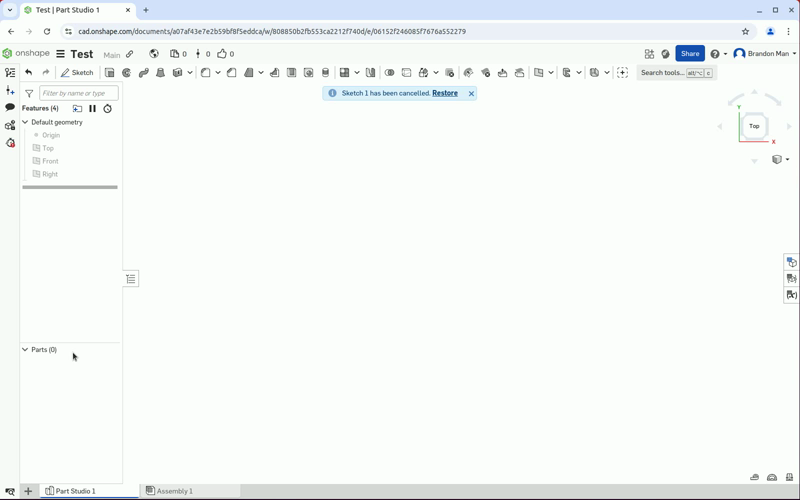
key(space)
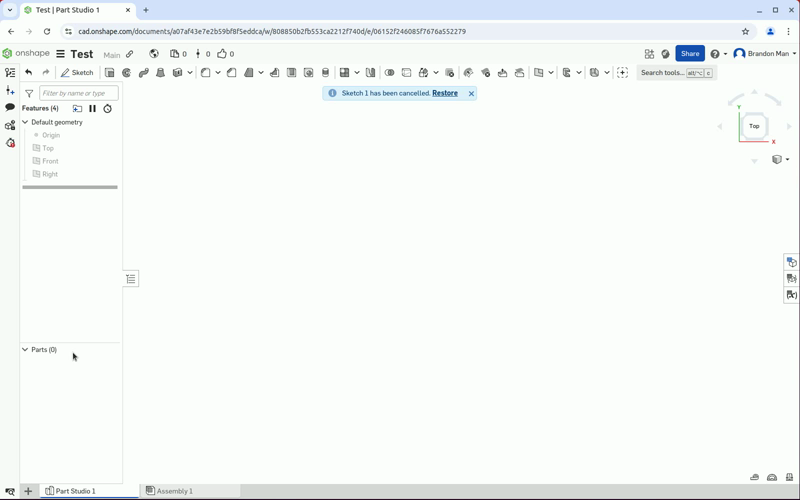
key_down(shift)
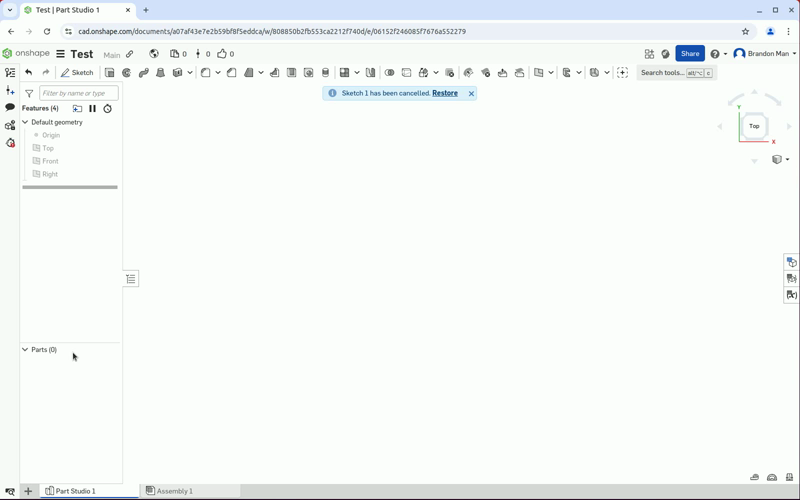
key(up)
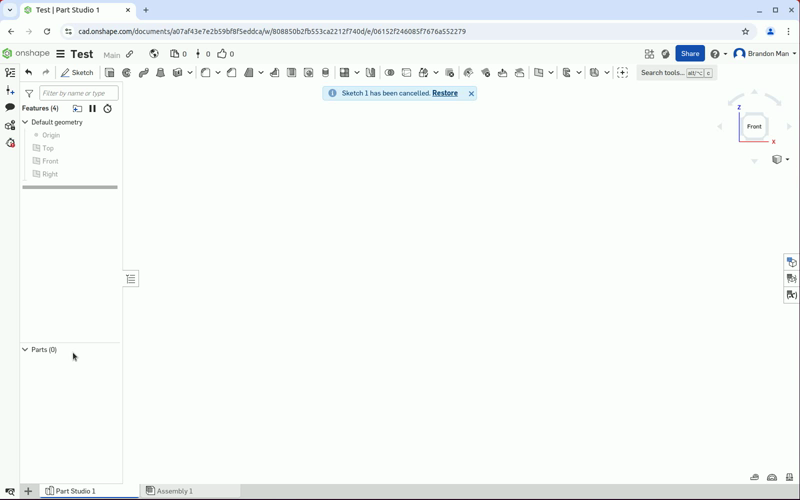
key_up(shift)
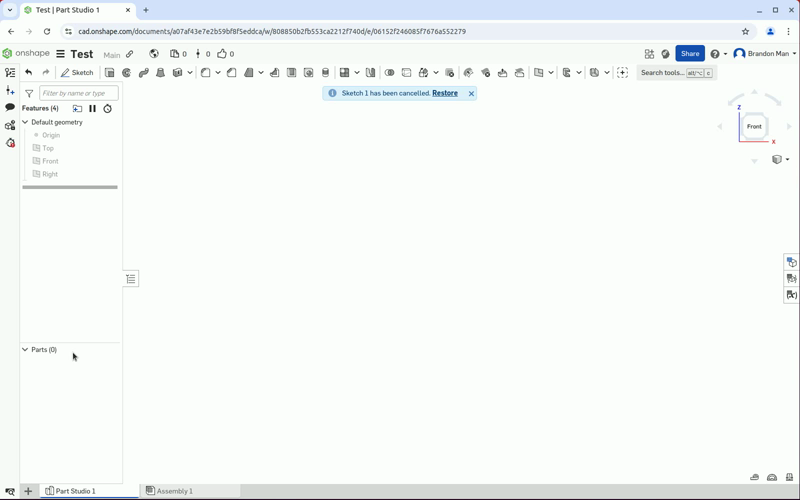
mouse_move(73, 352)
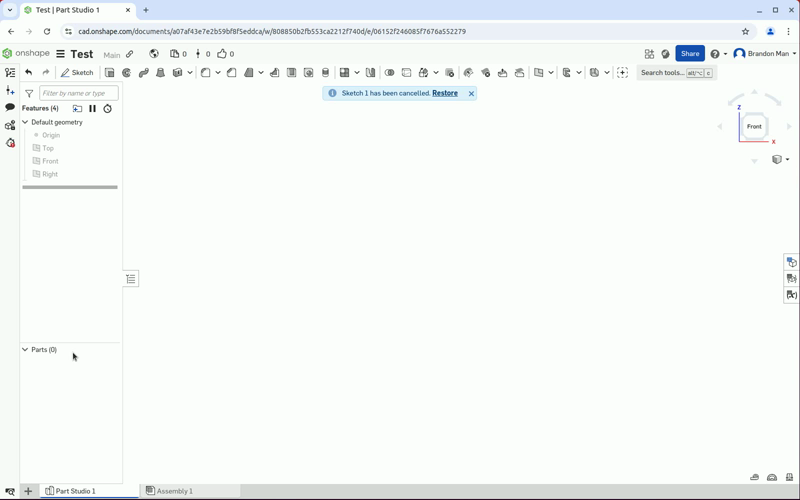
key(shift+y)
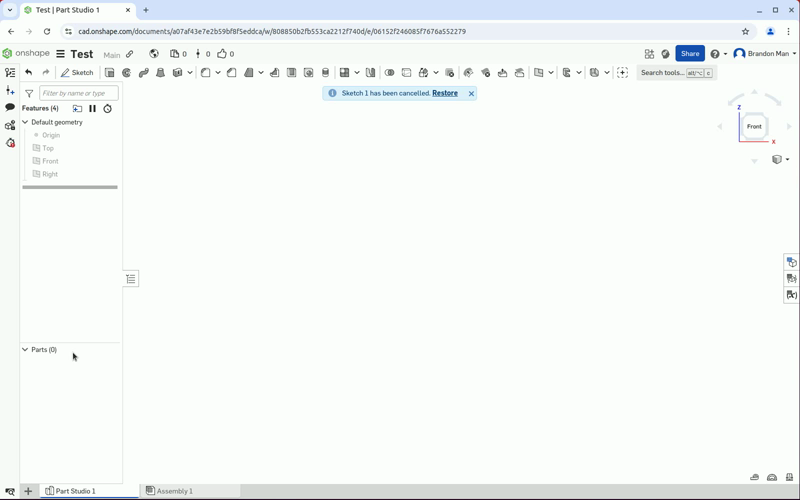
key(shift+s)
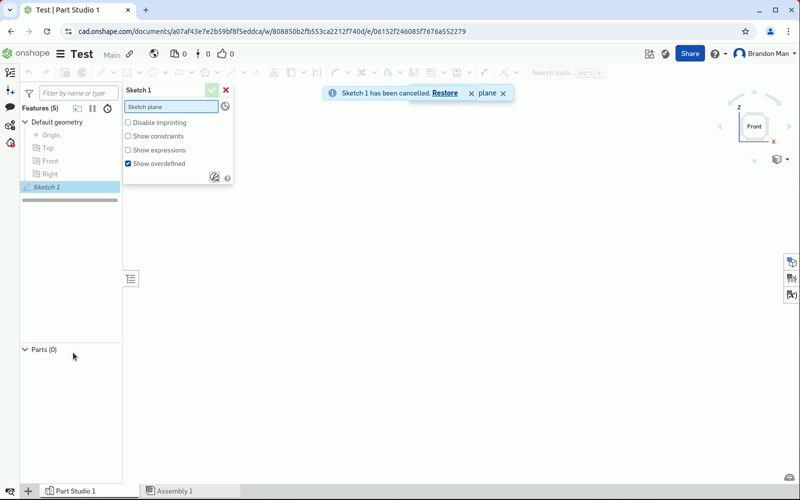
mouse_move(73, 163)
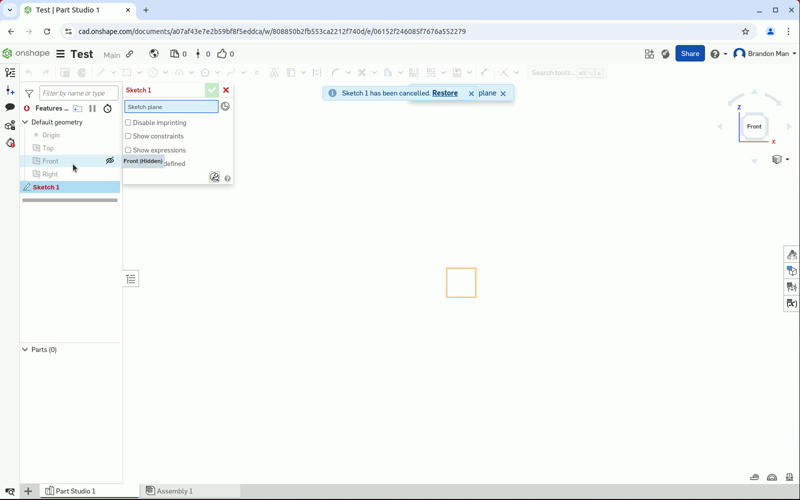
click(73, 163)
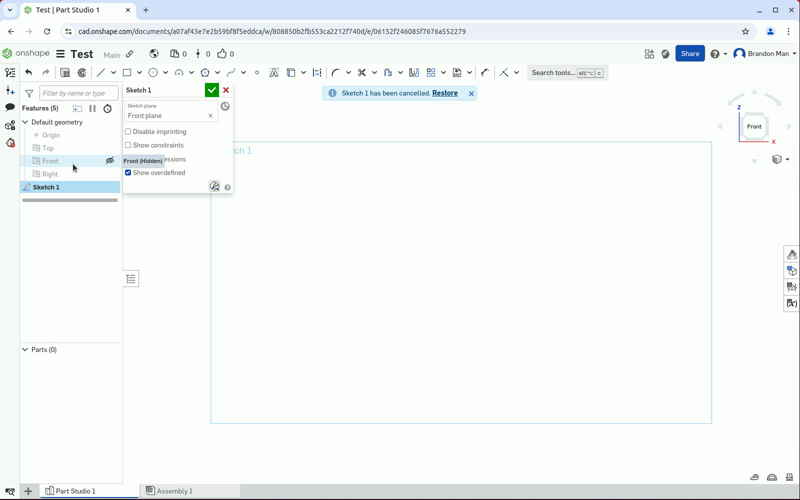
mouse_move(73, 352)
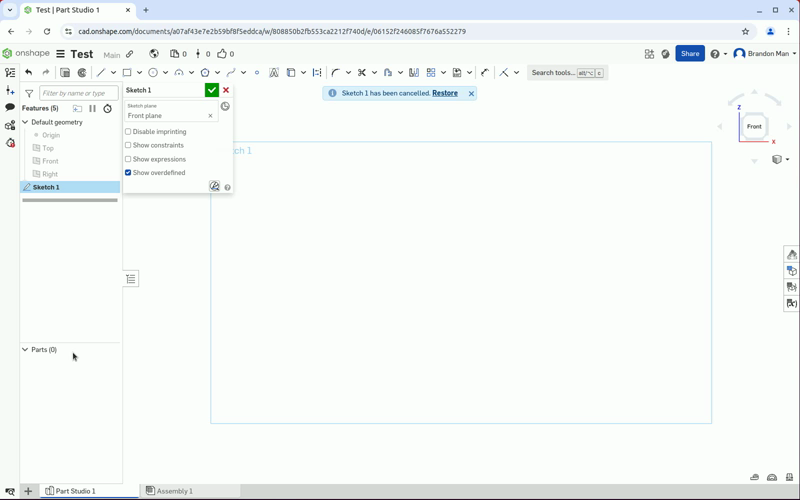
key(y)
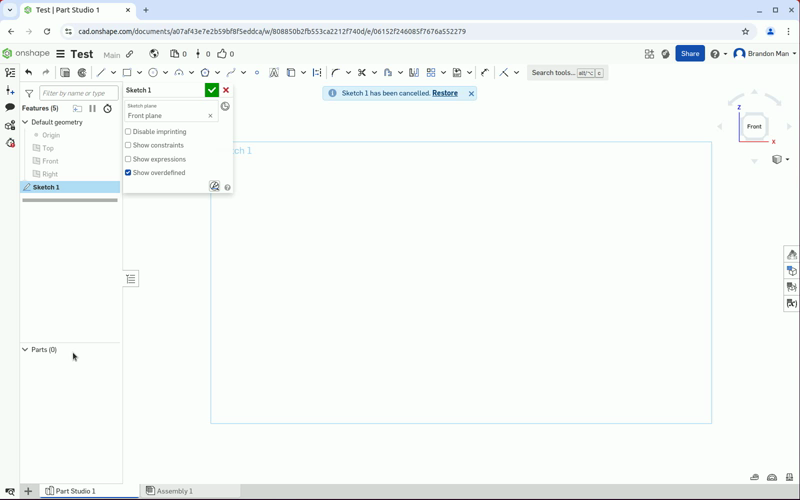
key(l)
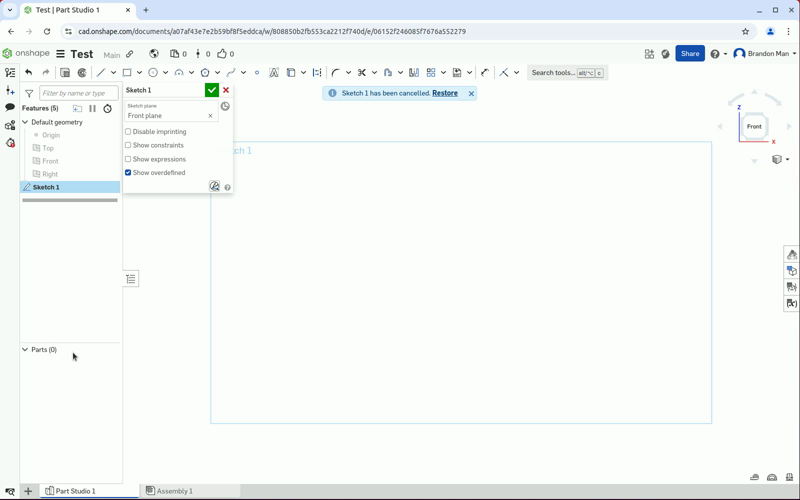
key_down(shift)
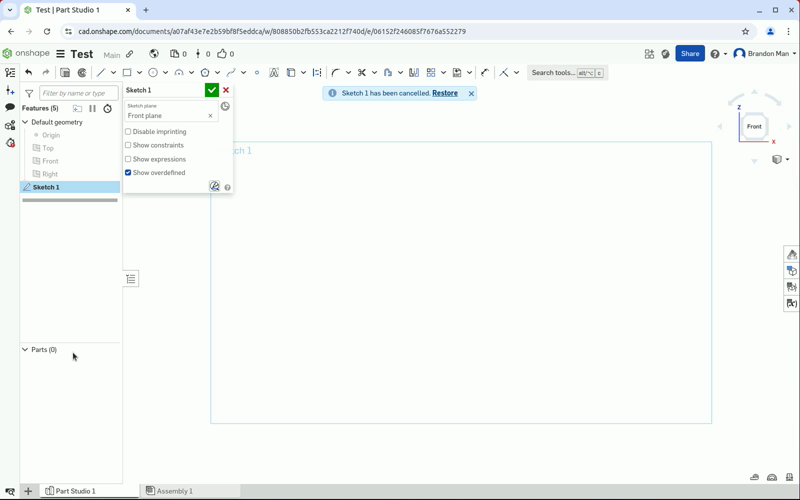
mouse_move(404, 295)
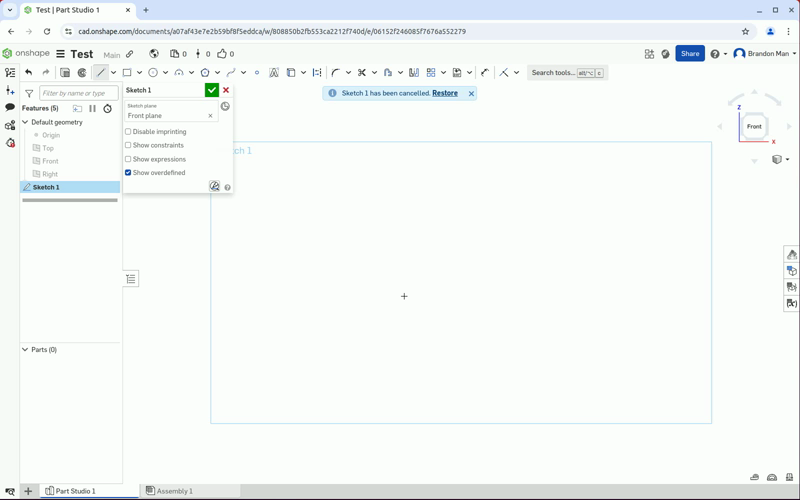
click(404, 295)
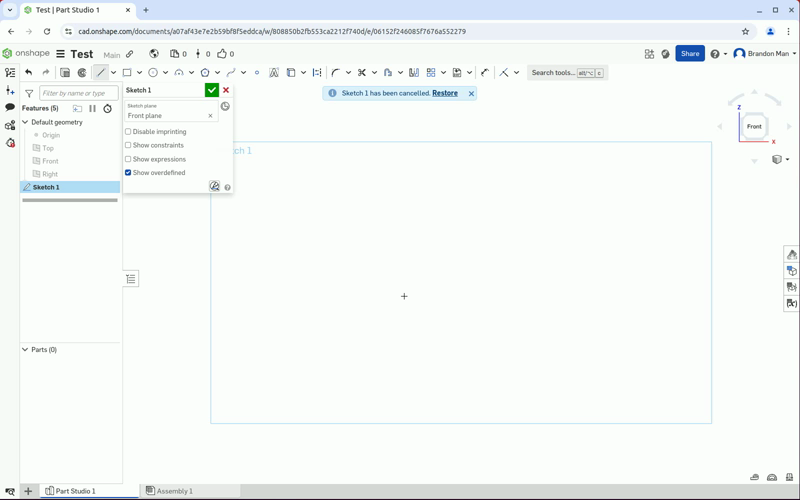
key_up(shift)
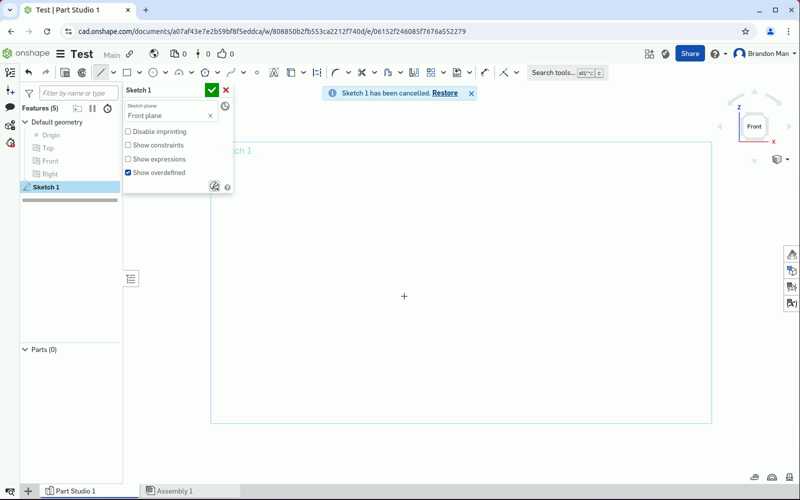
key_down(shift)
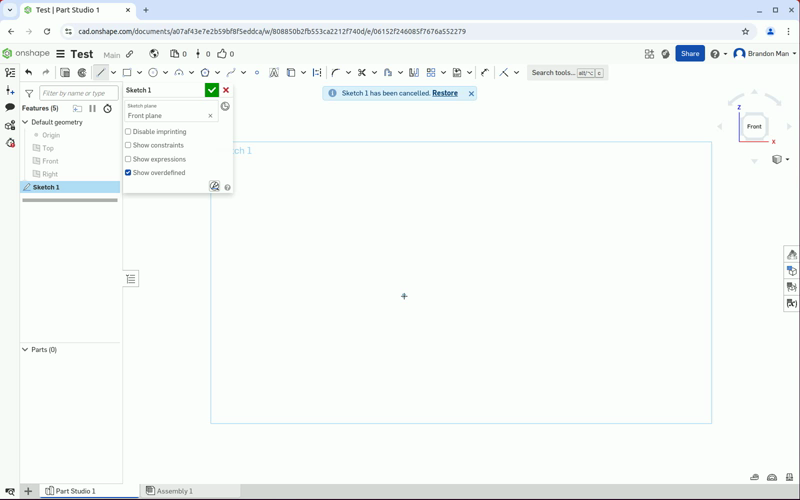
mouse_move(516, 295)
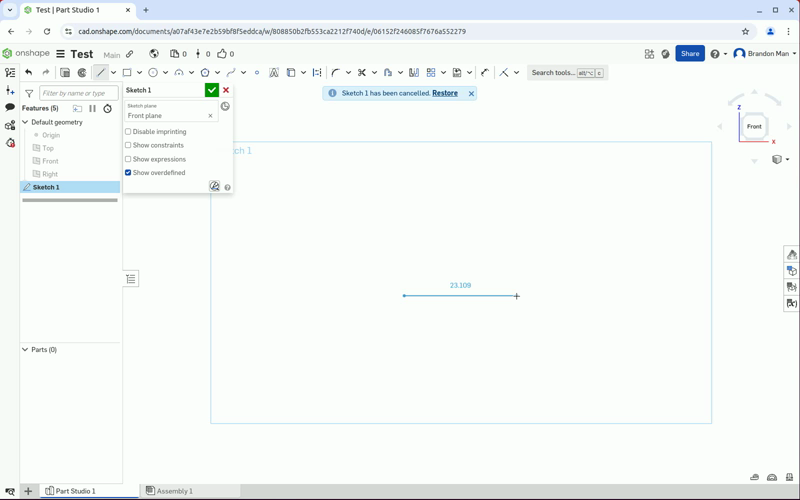
click(516, 295)
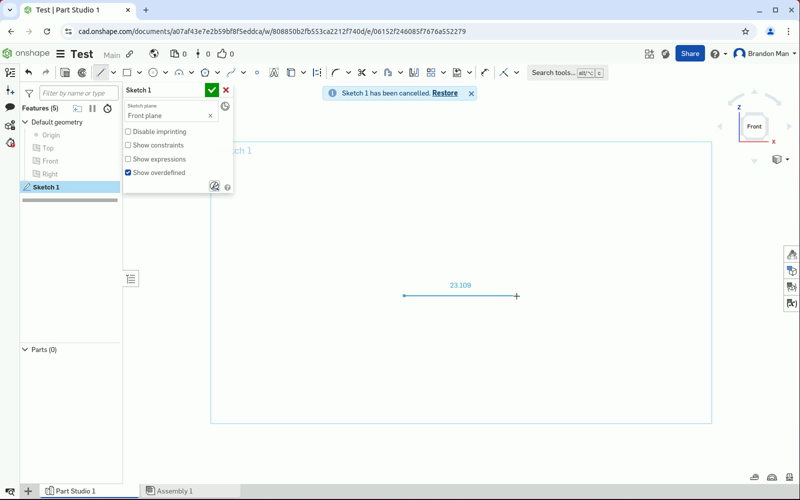
key_up(shift)
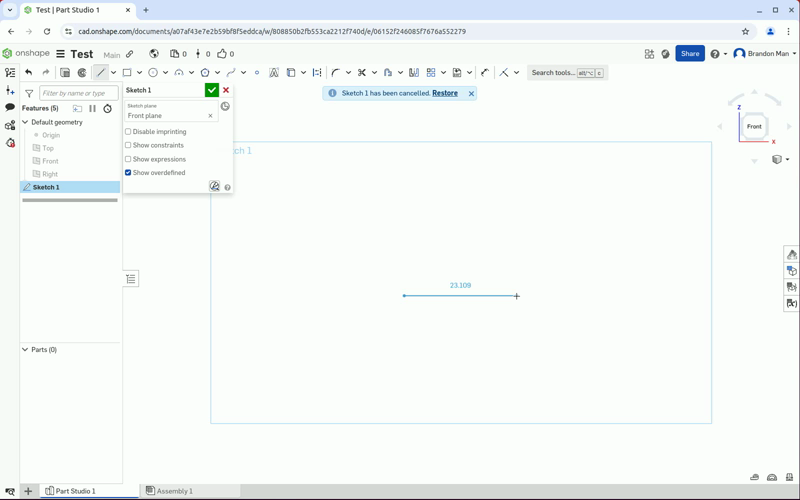
key_down(shift)
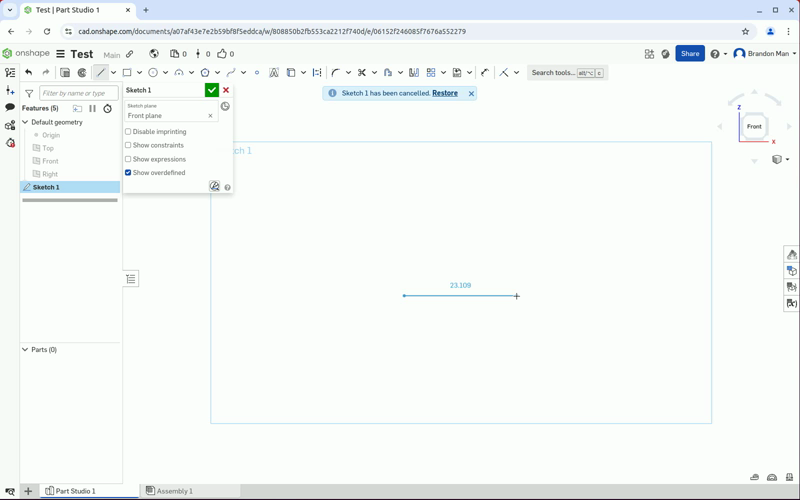
mouse_move(546, 295)
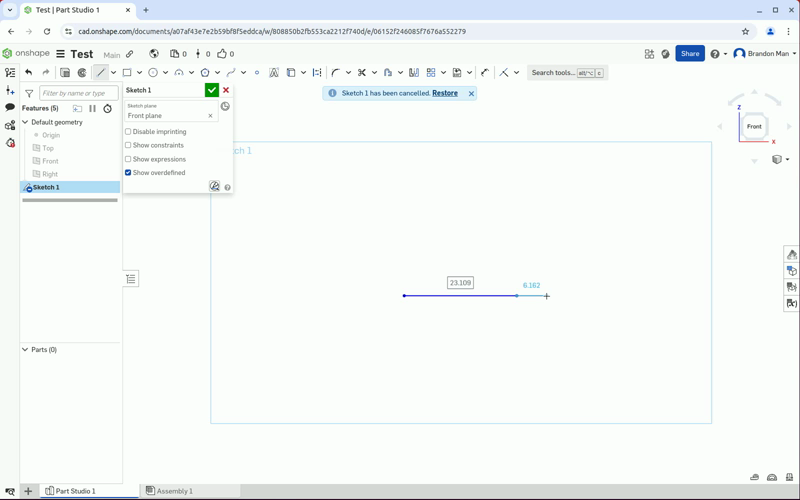
mouse_move(516, 269)
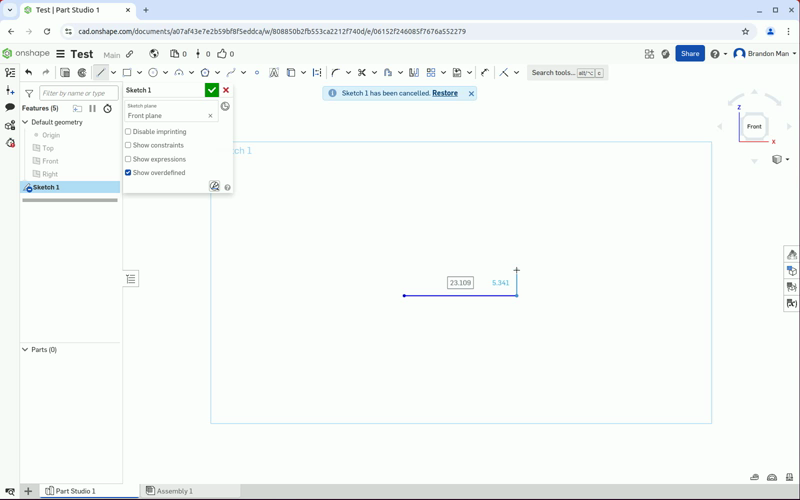
click(516, 269)
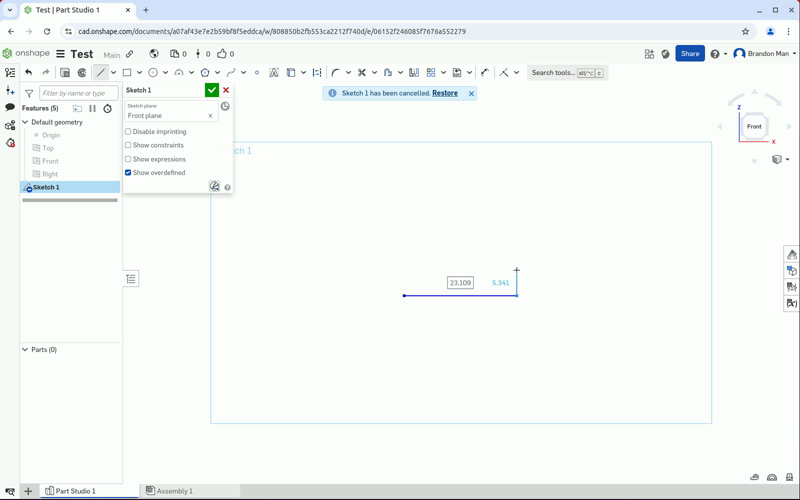
key_up(shift)
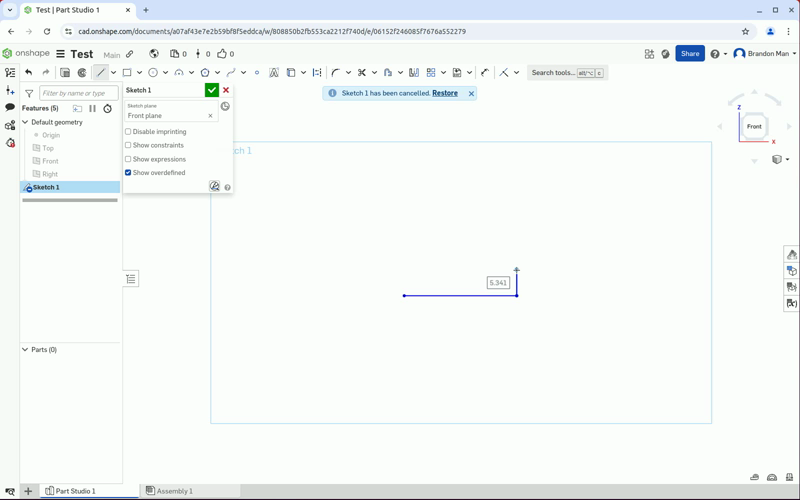
key_down(shift)
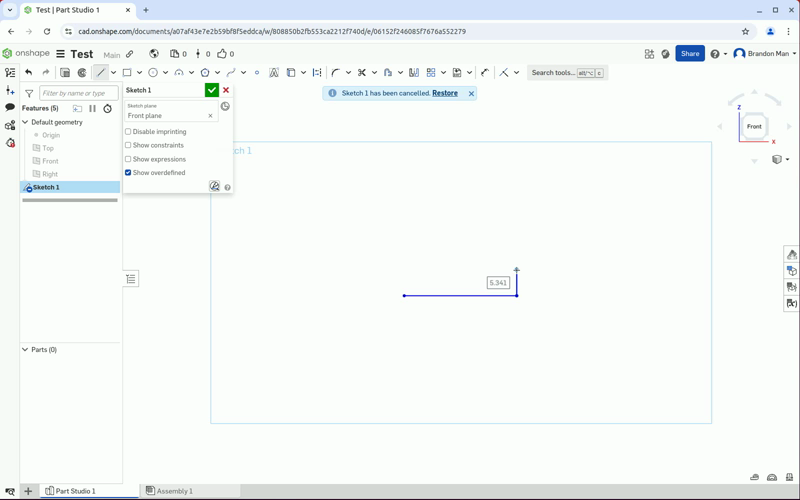
mouse_move(404, 269)
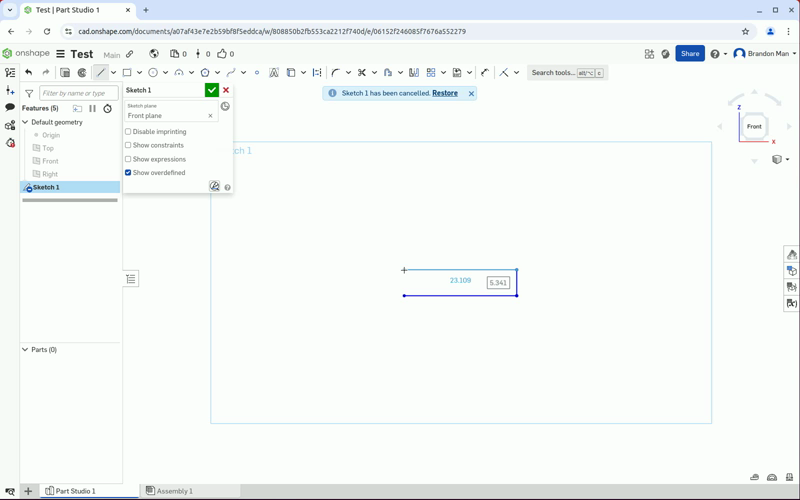
click(404, 269)
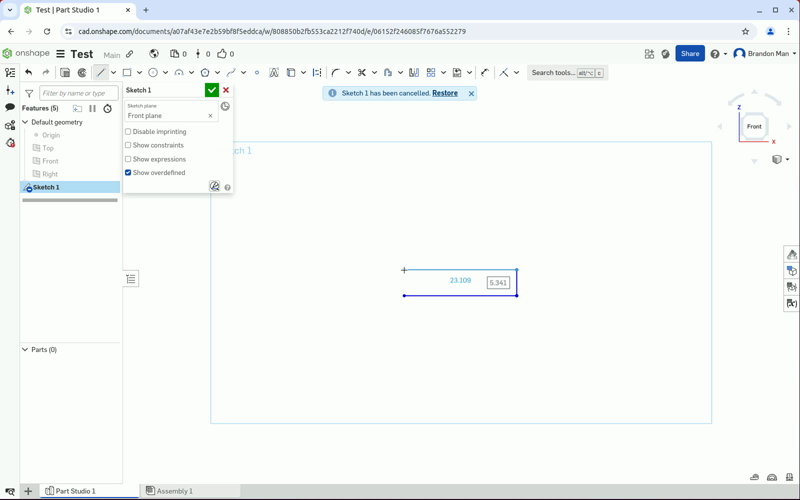
key_up(shift)
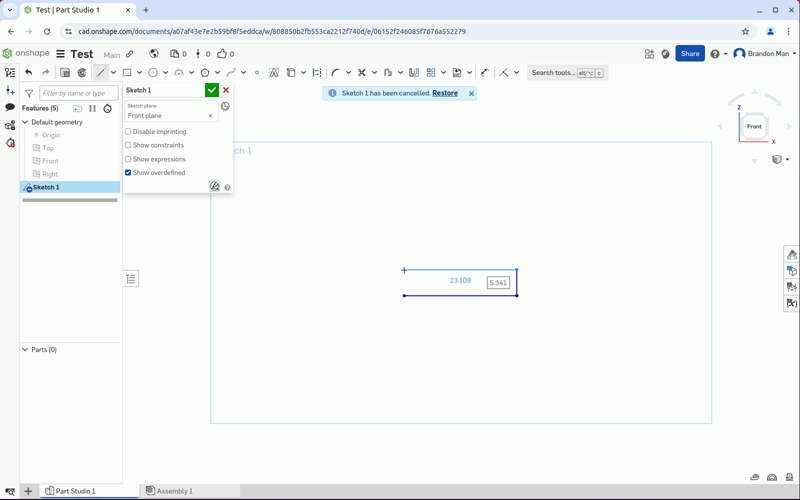
mouse_move(434, 269)
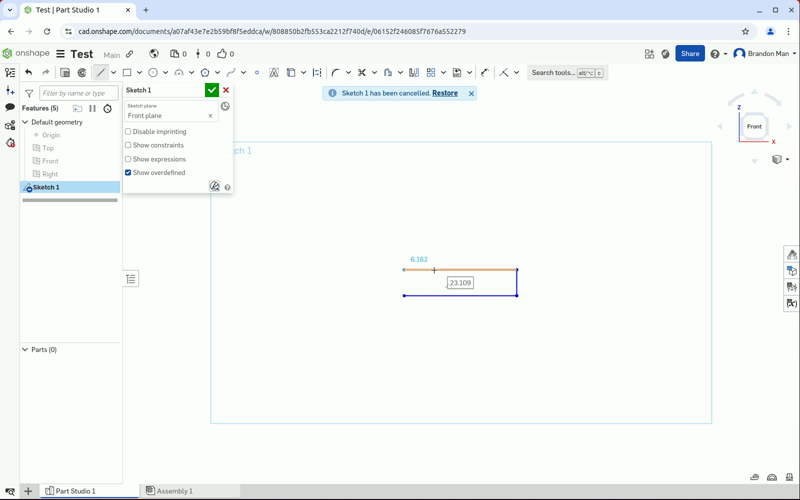
key_down(shift)
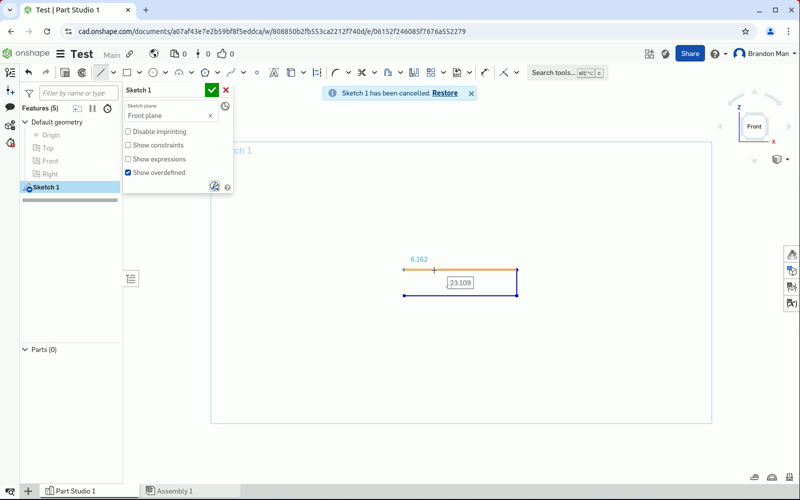
mouse_move(404, 295)
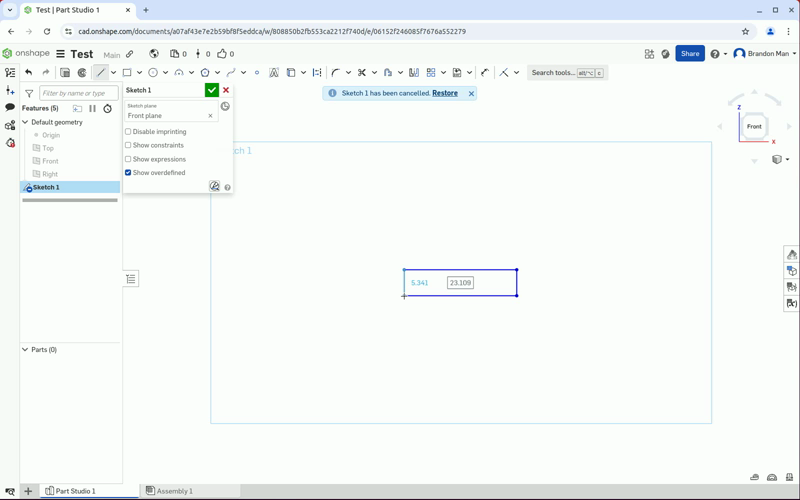
key_up(shift)
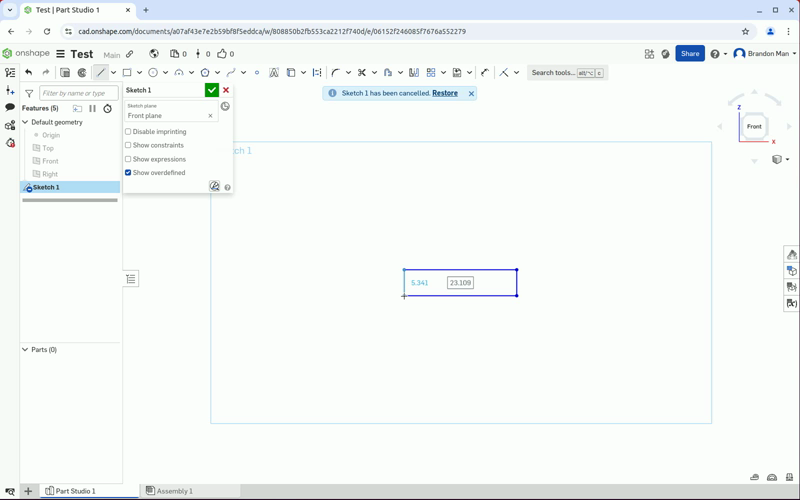
click(404, 295)
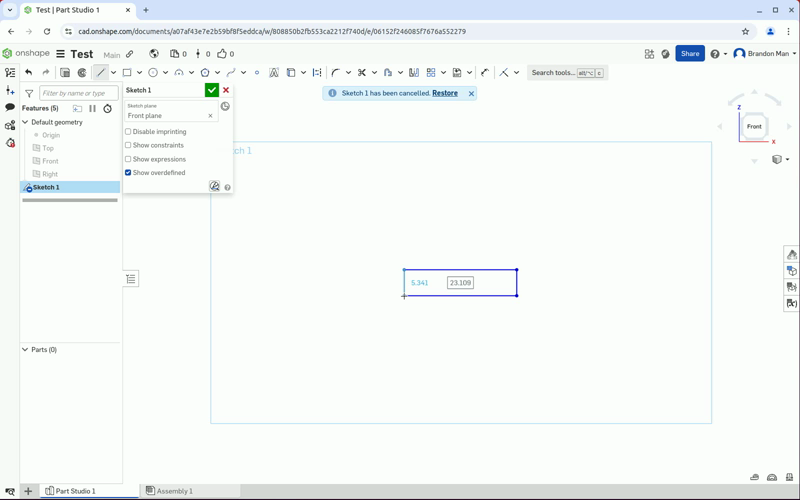
key(esc)
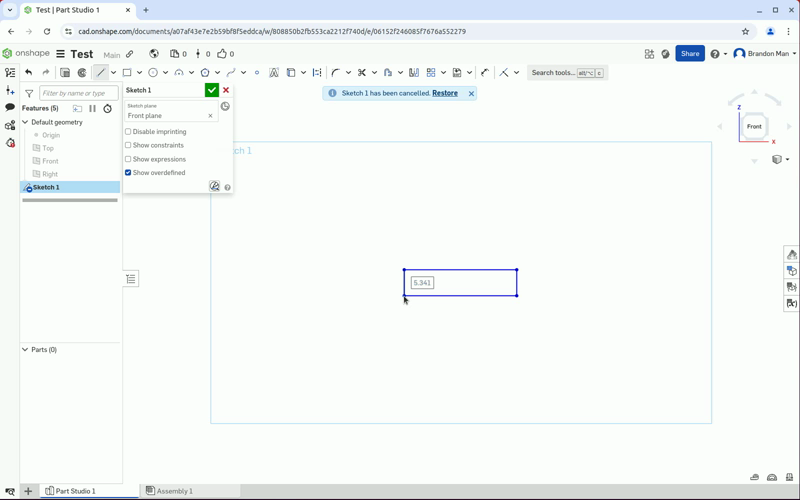
mouse_move(494, 271)
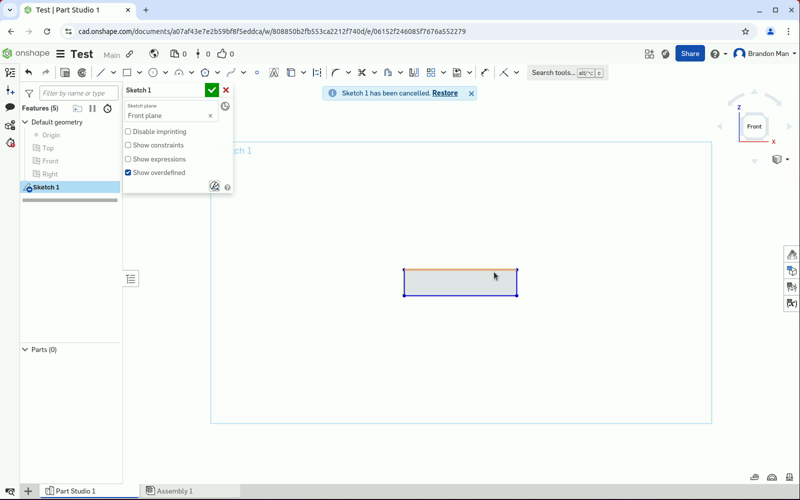
click(494, 271)
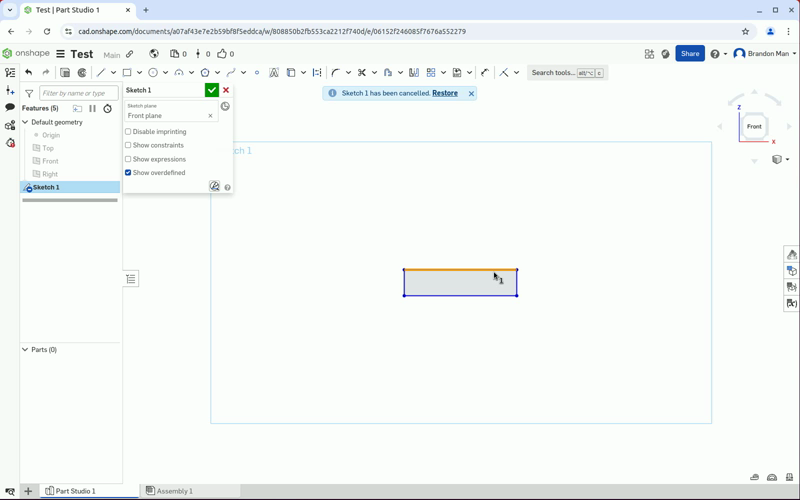
mouse_move(73, 352)
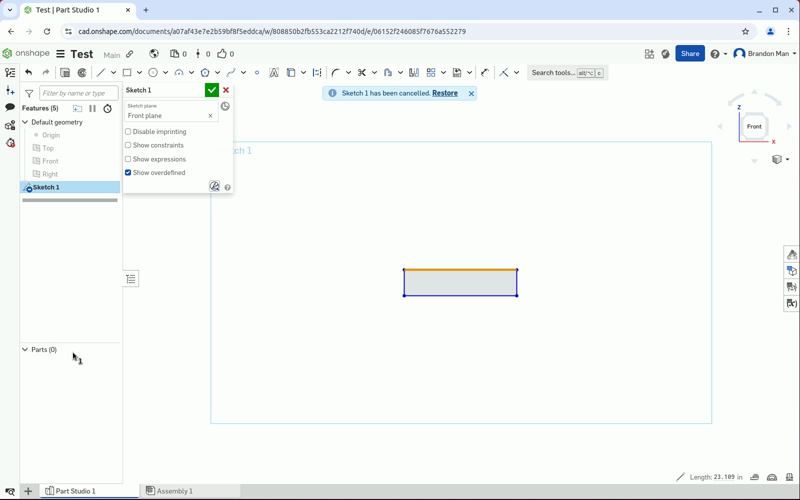
key(shift+y)
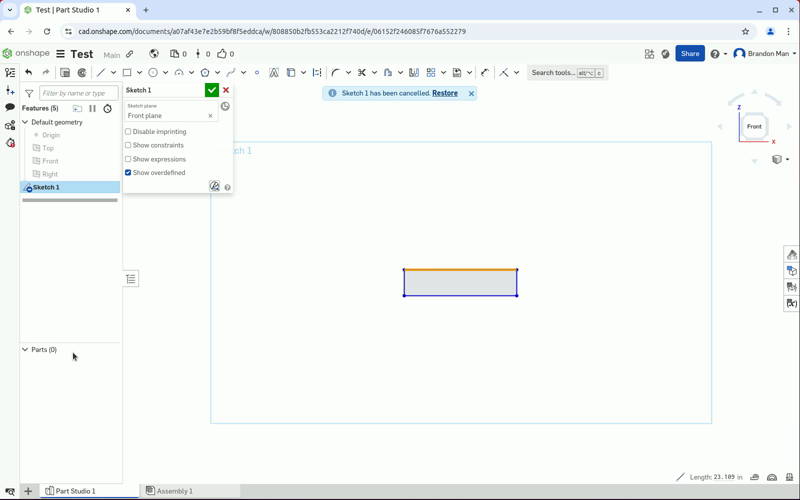
key(shift+e)
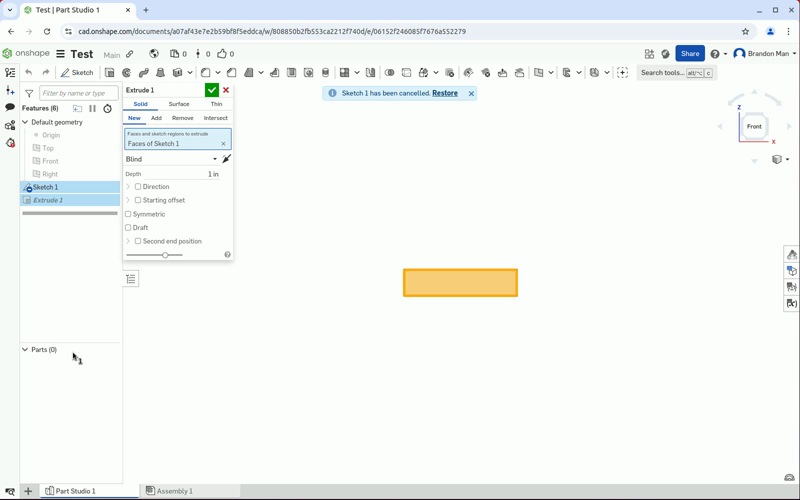
mouse_move(143, 106)
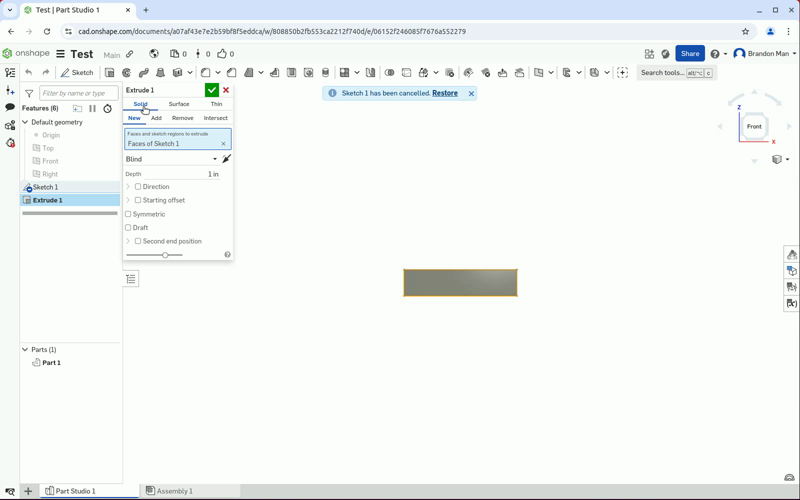
click(143, 106)
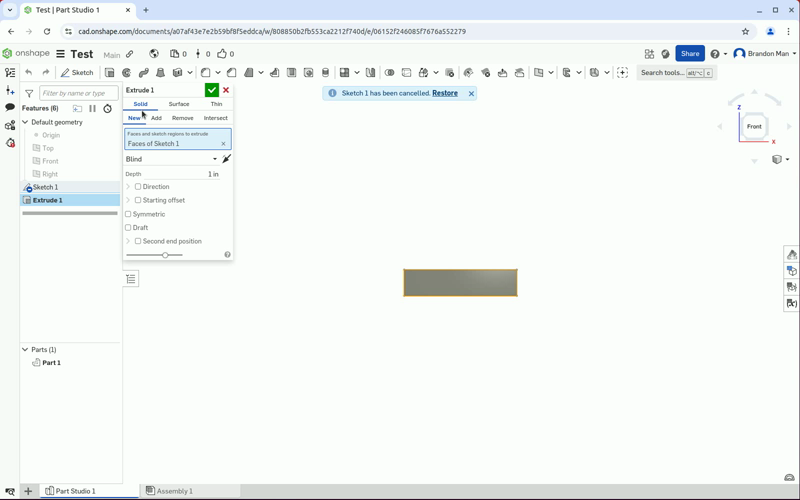
mouse_move(137, 120)
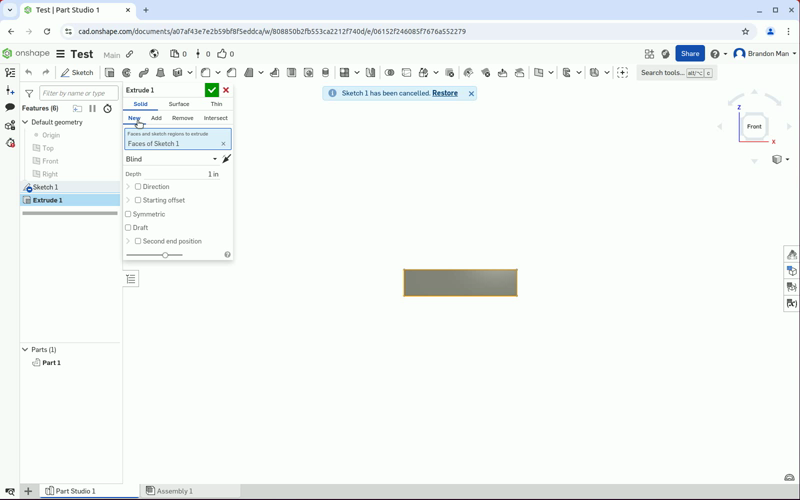
click(137, 120)
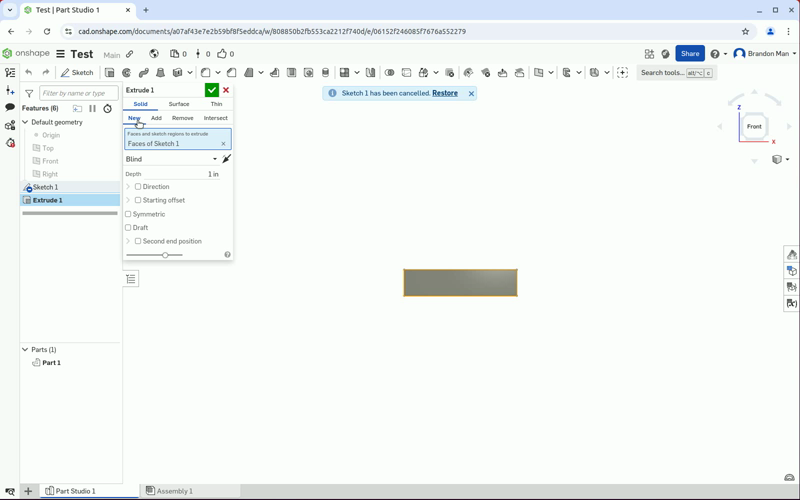
key(tab, 4)
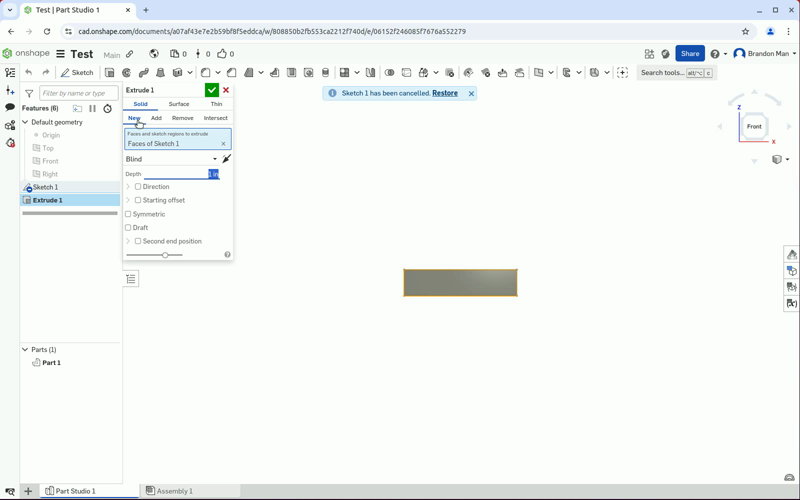
text(1.204)
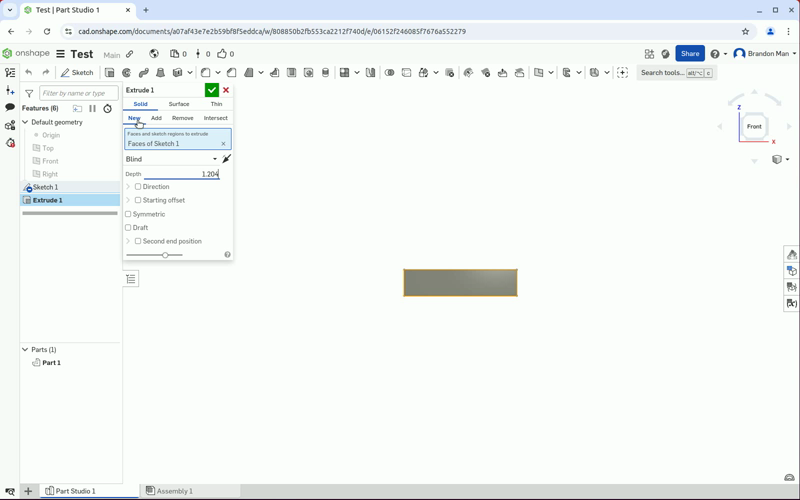
key(enter)
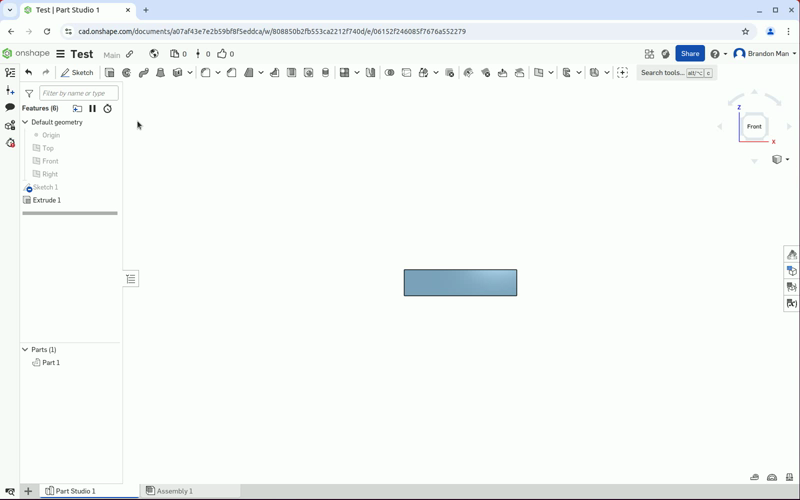
key(shift+h)
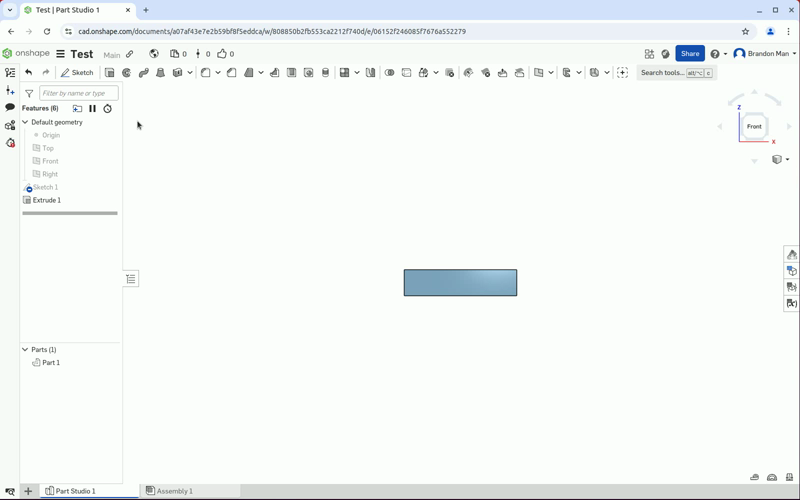
key(shift+h)
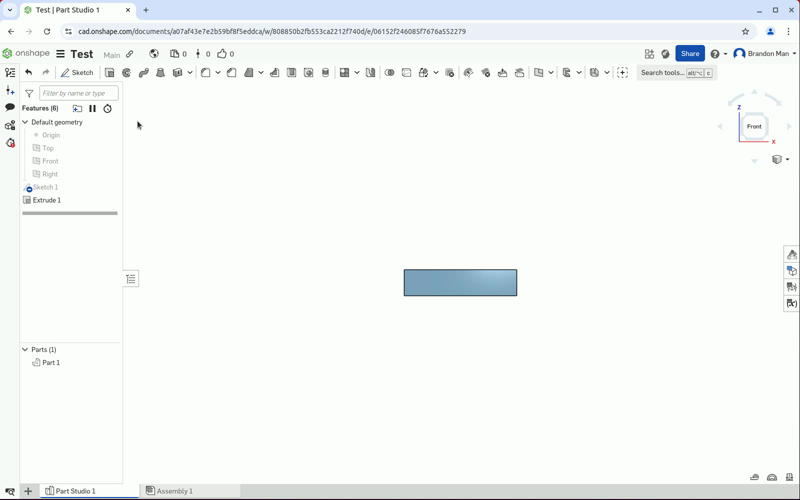
mouse_move(73, 189)
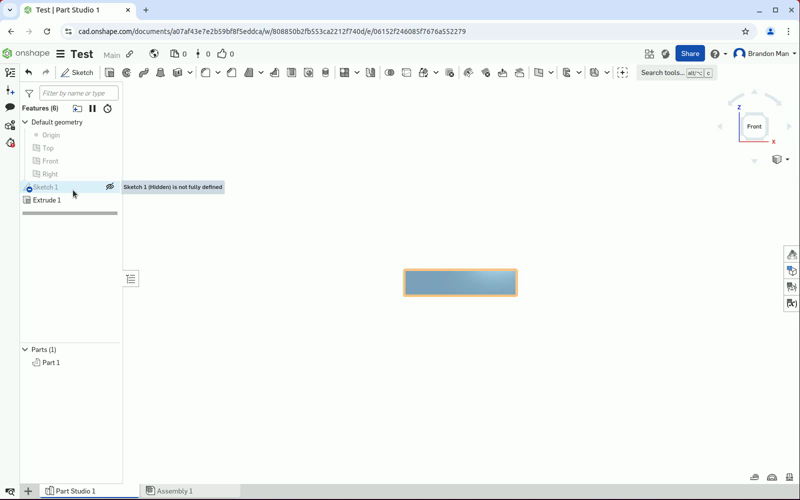
click(73, 189)
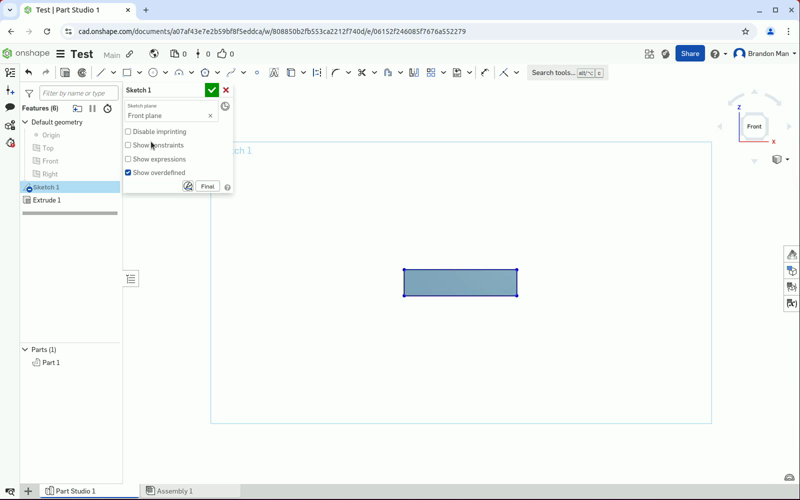
mouse_move(229, 92)
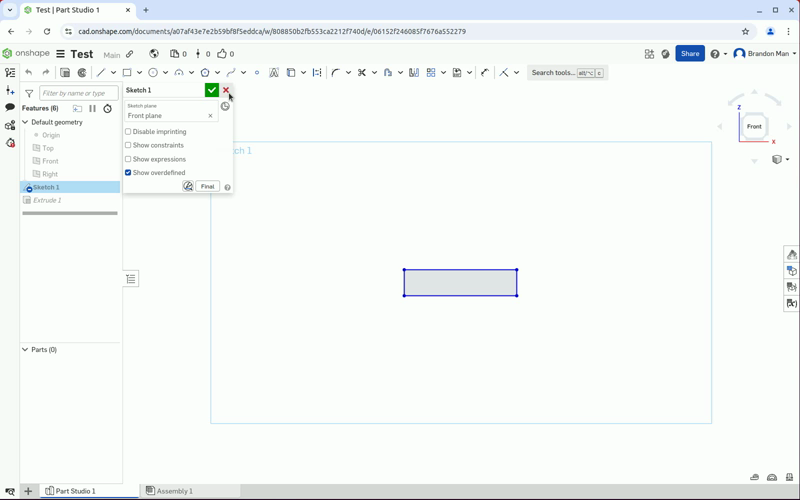
click(229, 92)
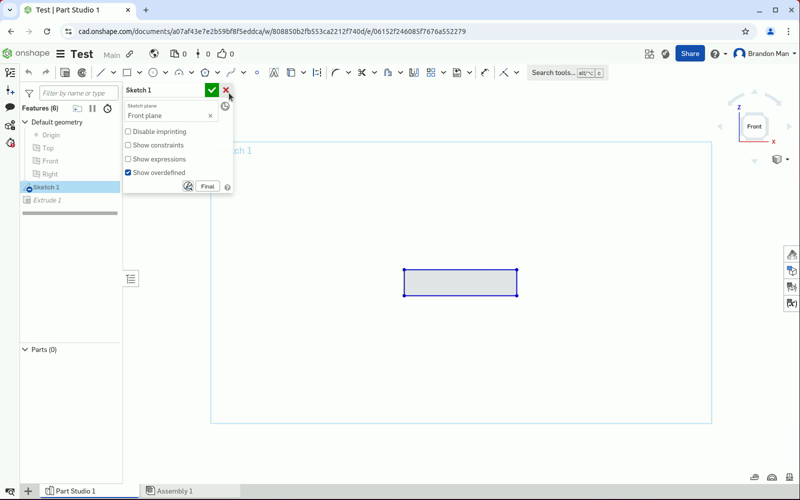
key(shift+s)
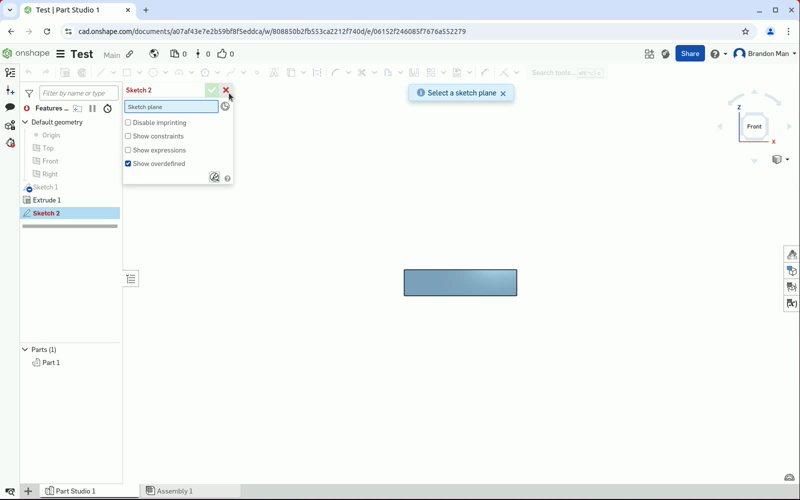
mouse_move(73, 163)
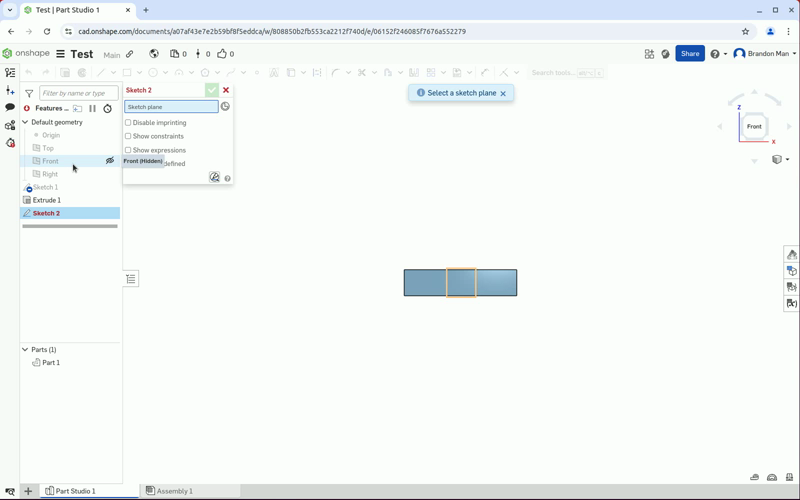
click(73, 163)
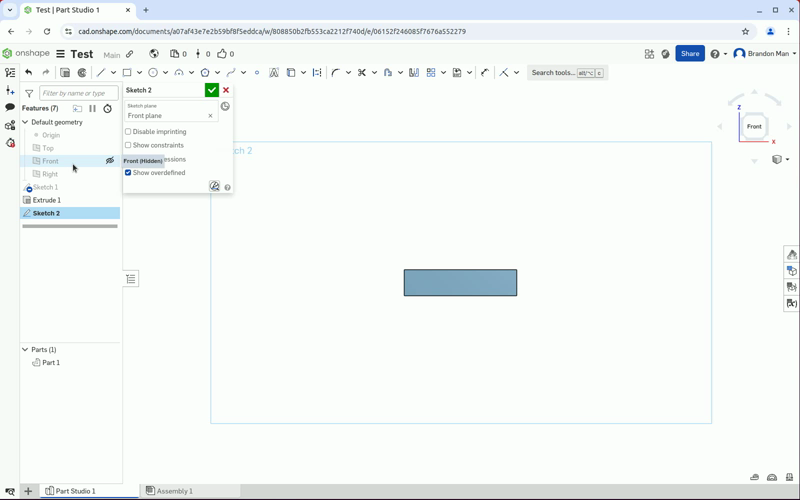
mouse_move(73, 352)
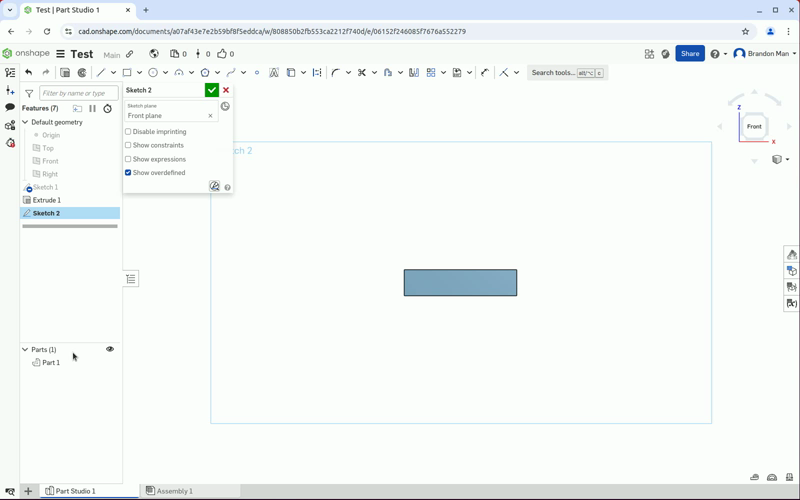
key(y)
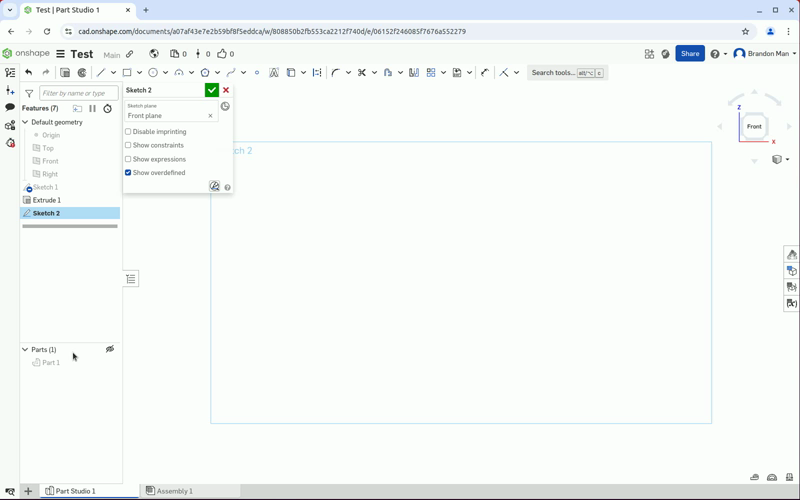
key(l)
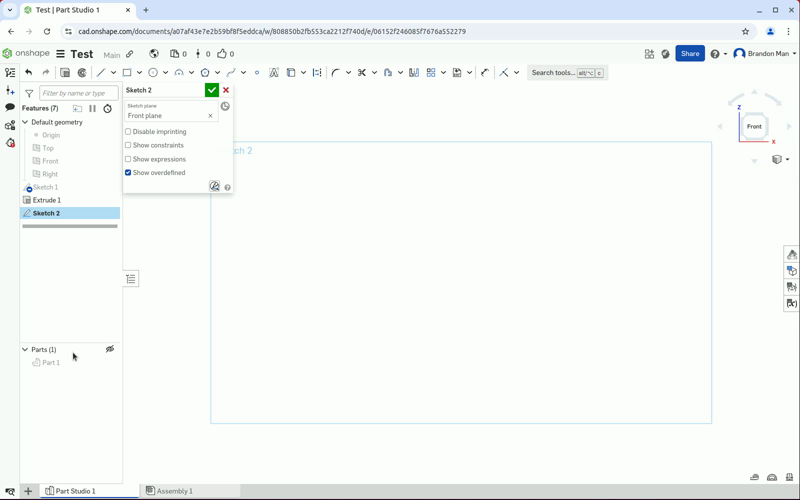
key_down(shift)
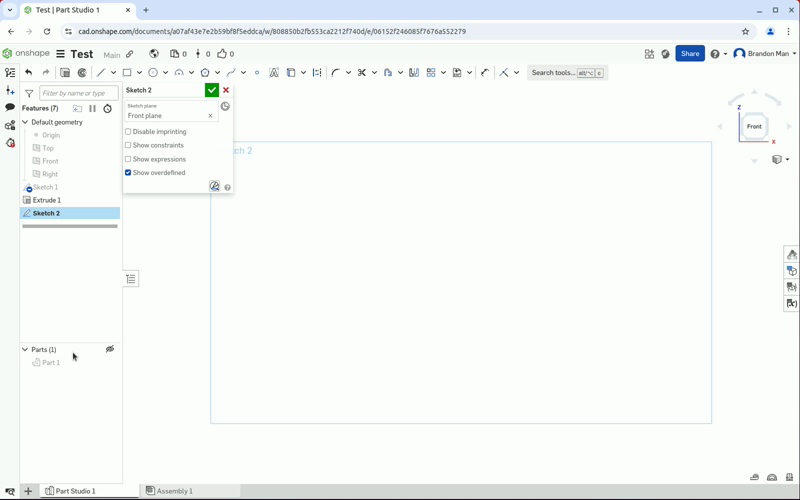
mouse_move(348, 298)
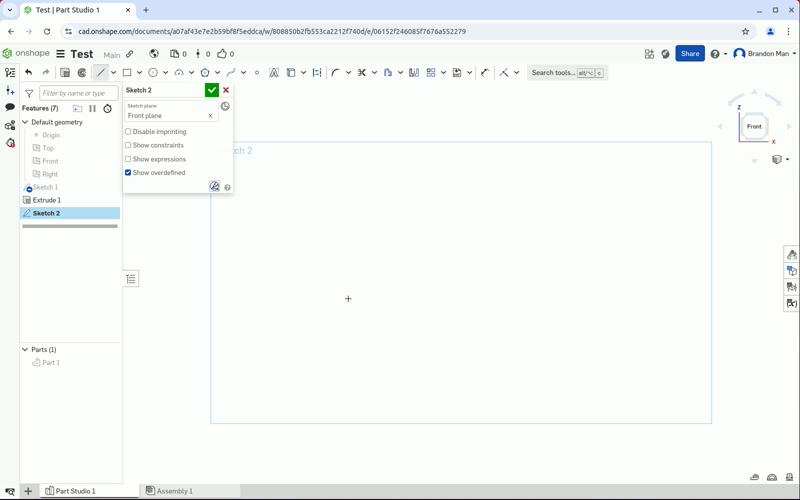
click(348, 298)
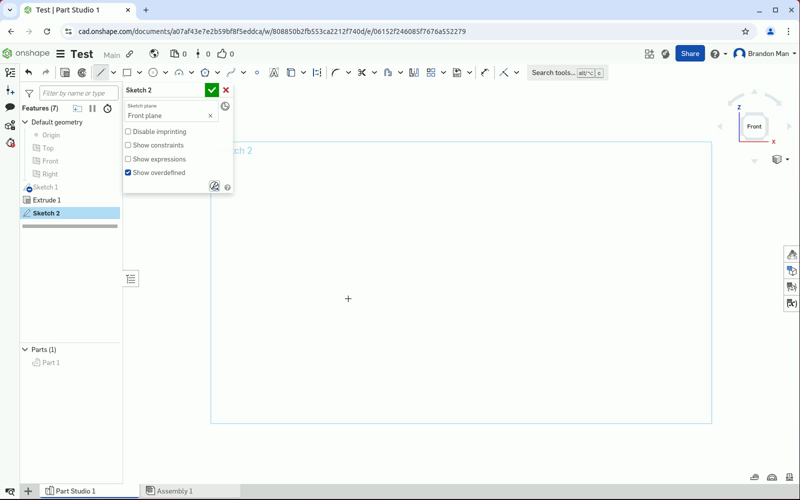
key_up(shift)
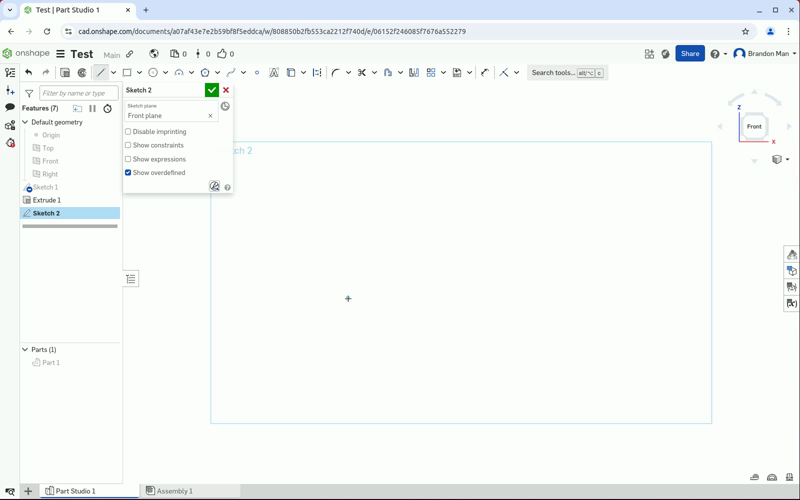
key_down(shift)
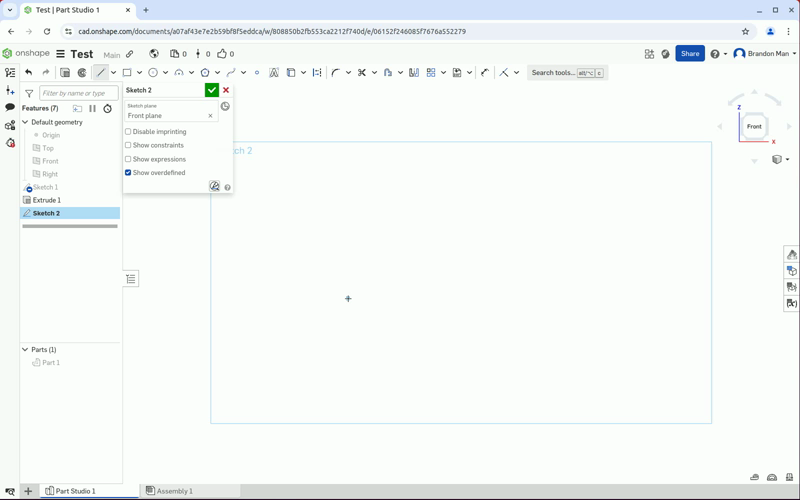
mouse_move(572, 298)
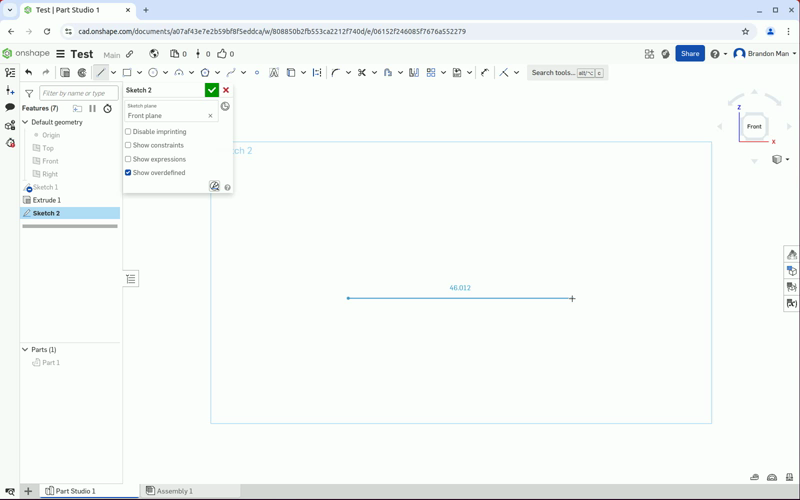
click(572, 298)
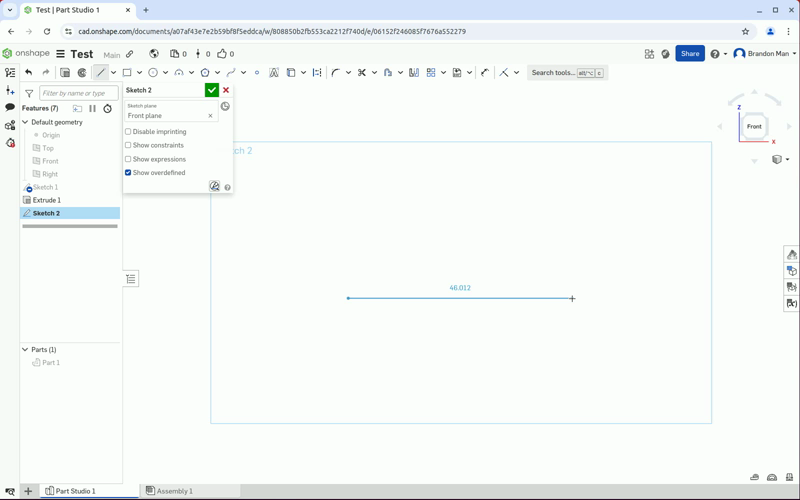
key_up(shift)
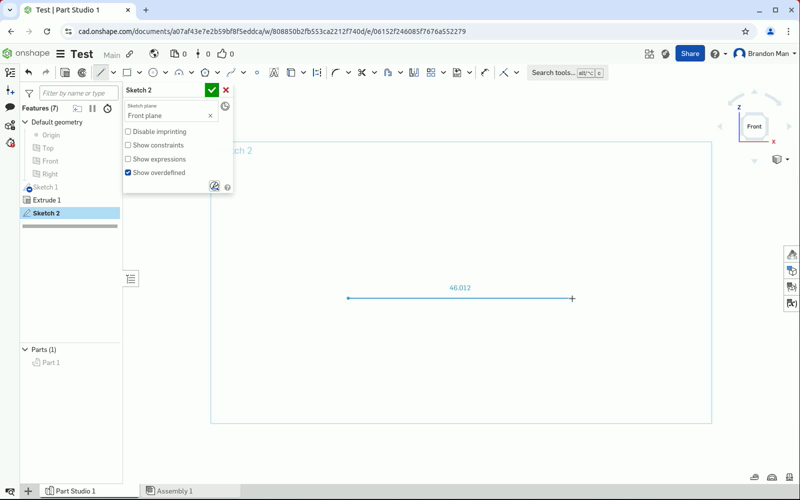
key_down(shift)
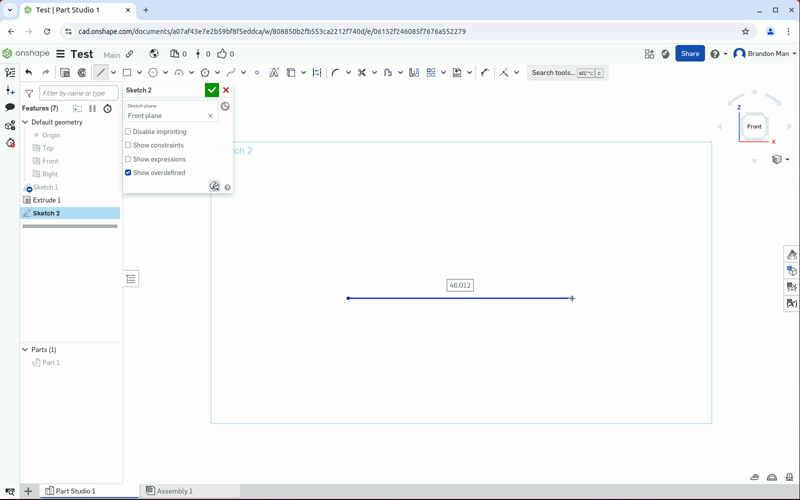
mouse_move(589, 298)
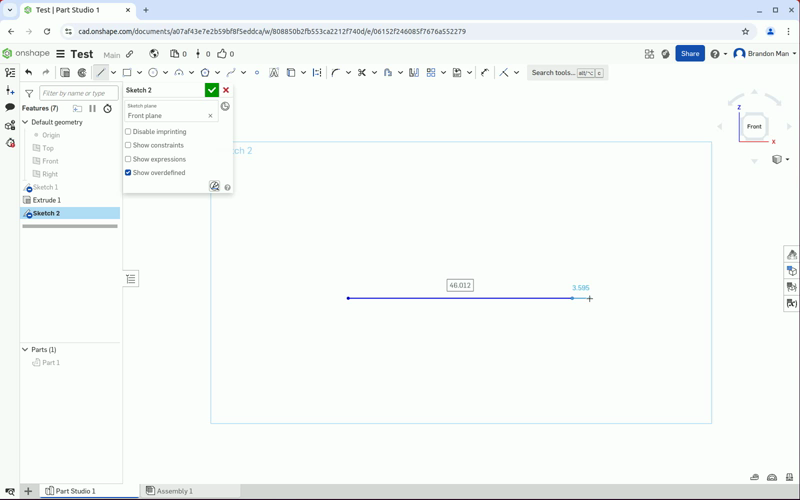
mouse_move(572, 288)
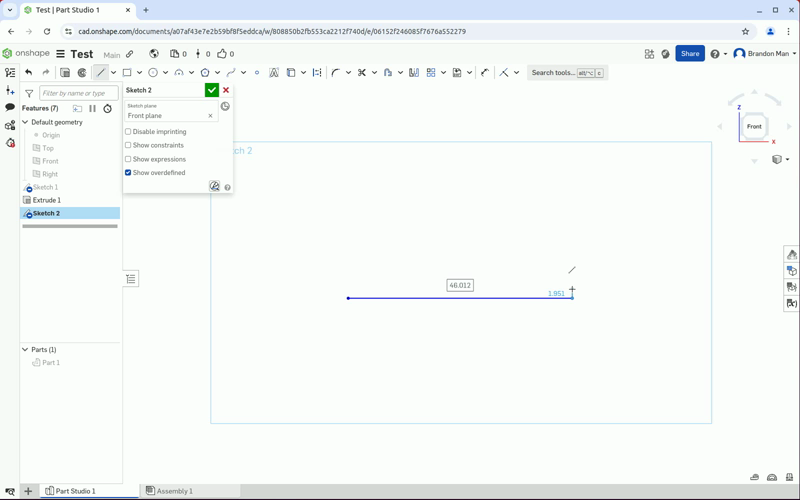
click(572, 288)
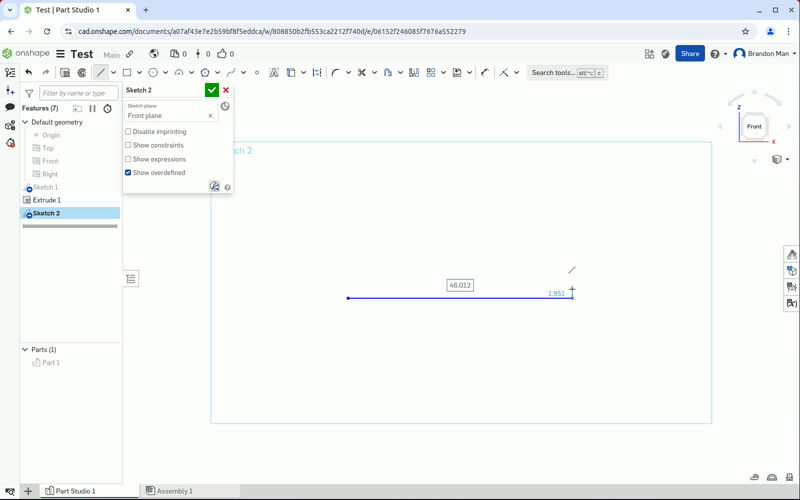
key_up(shift)
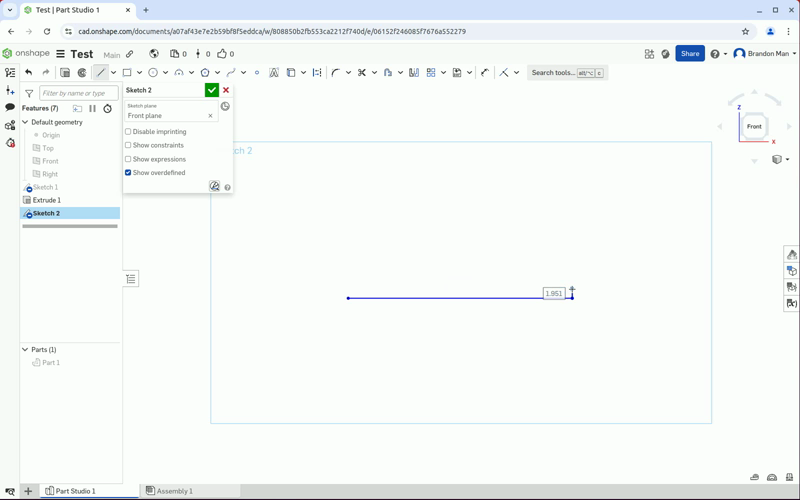
key_down(shift)
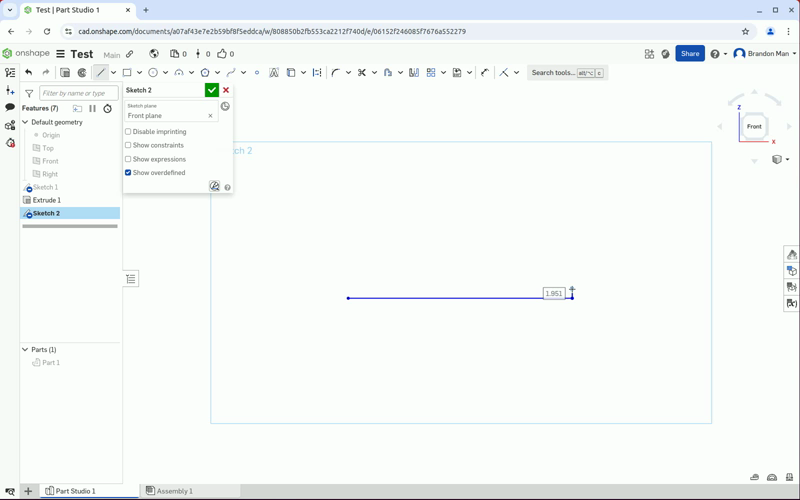
mouse_move(589, 288)
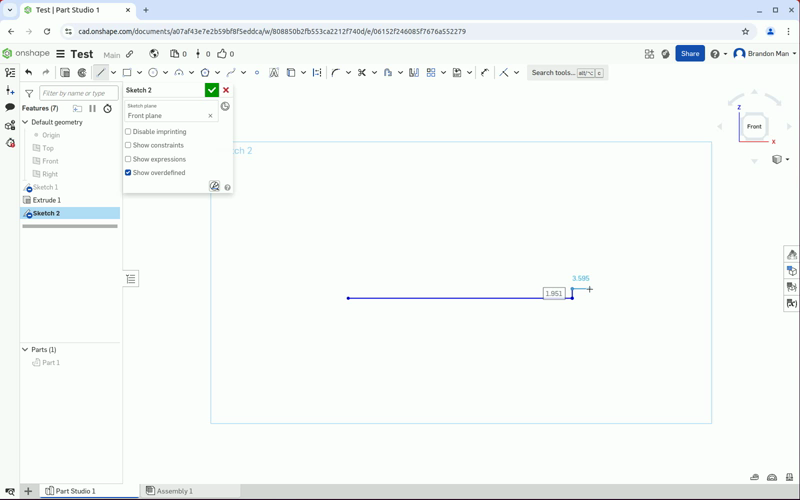
mouse_move(562, 288)
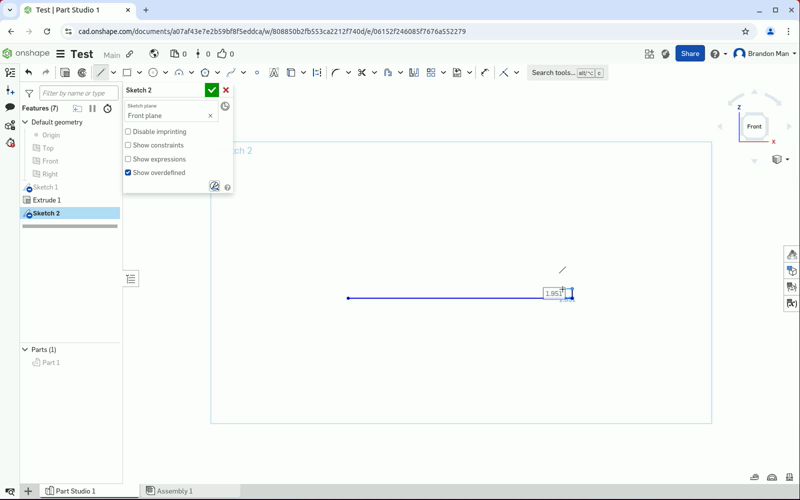
click(562, 288)
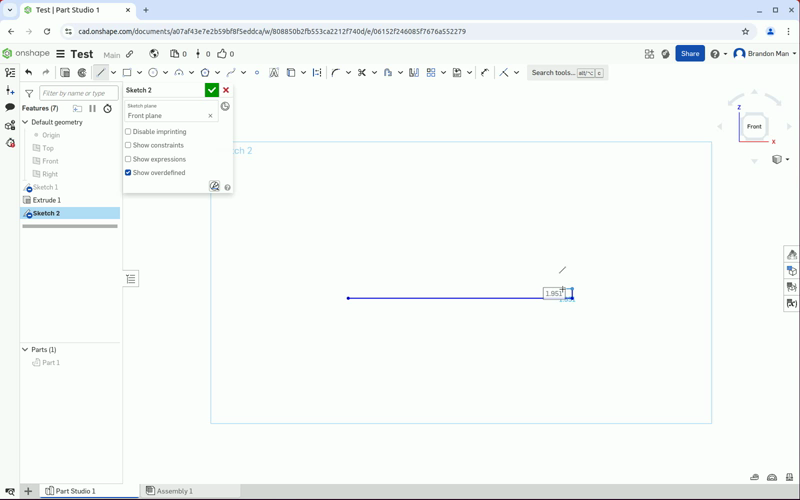
key_up(shift)
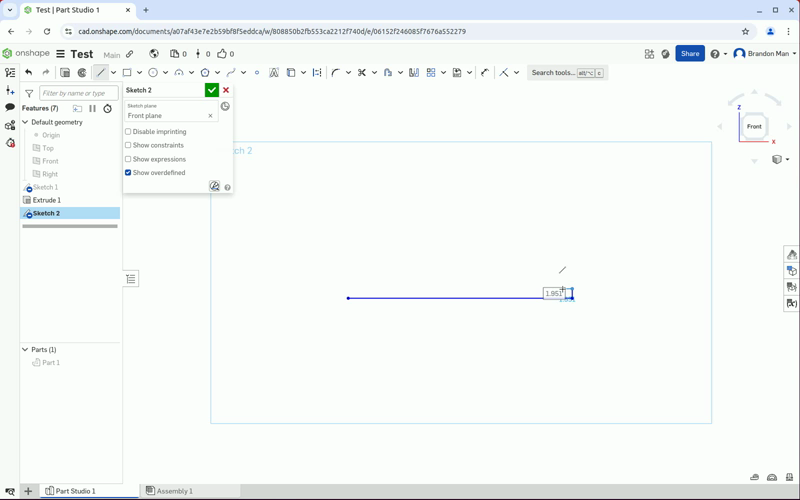
key(esc)
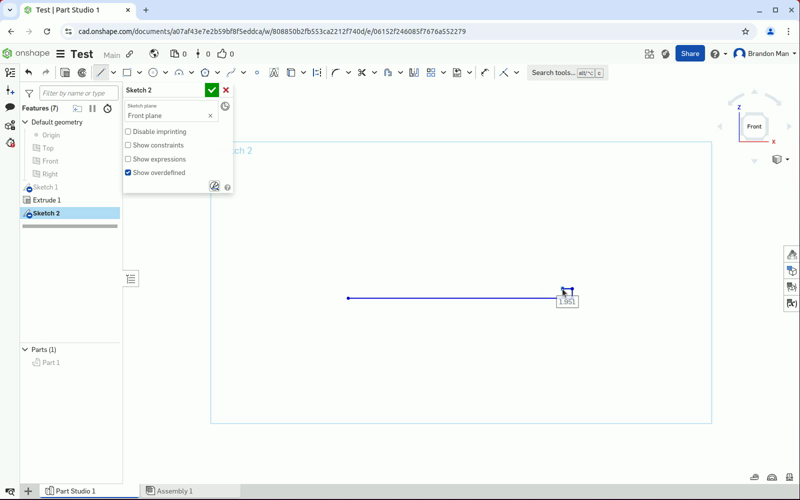
key(a)
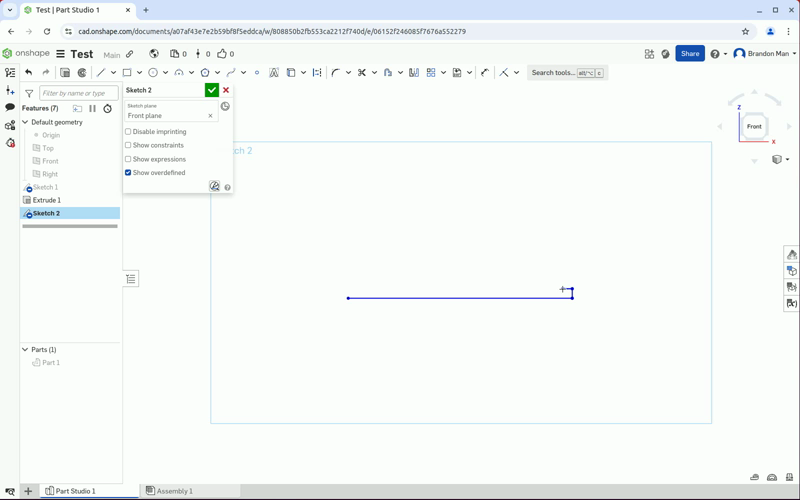
mouse_move(562, 288)
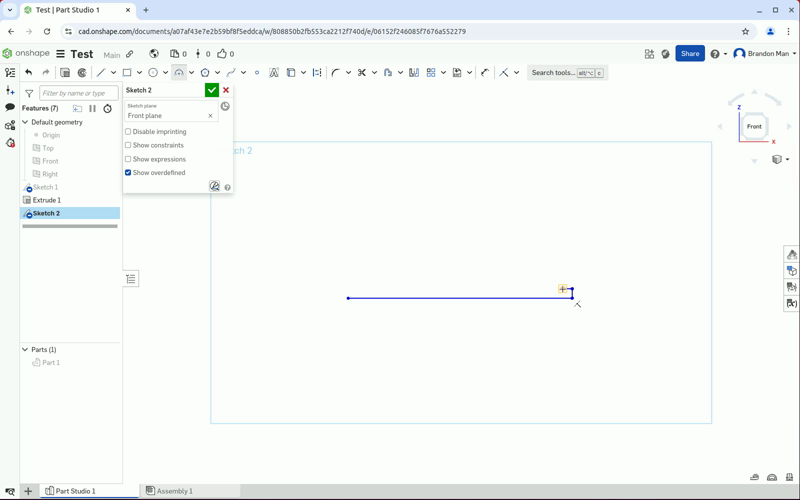
click(562, 288)
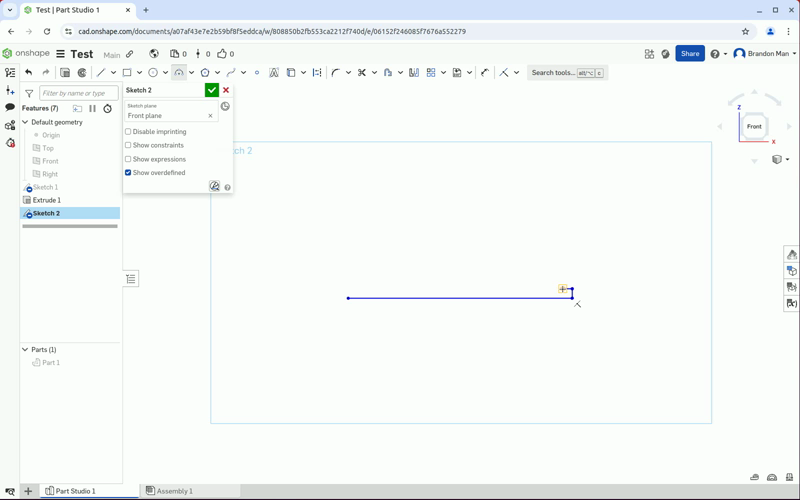
key_down(shift)
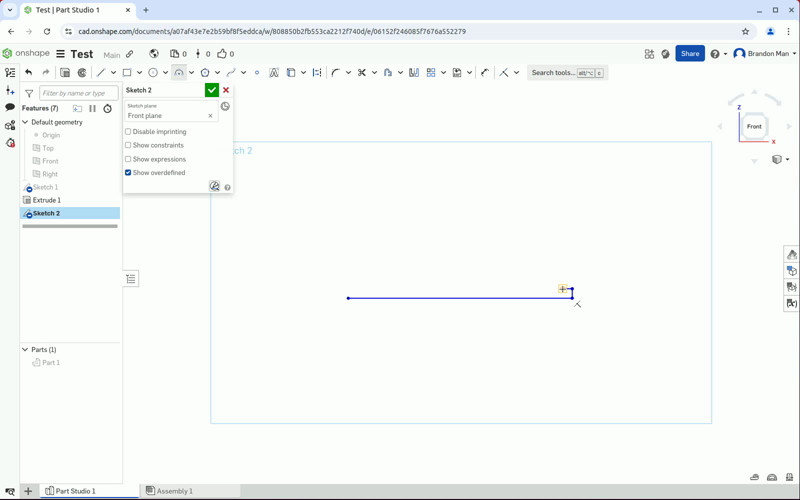
mouse_move(562, 274)
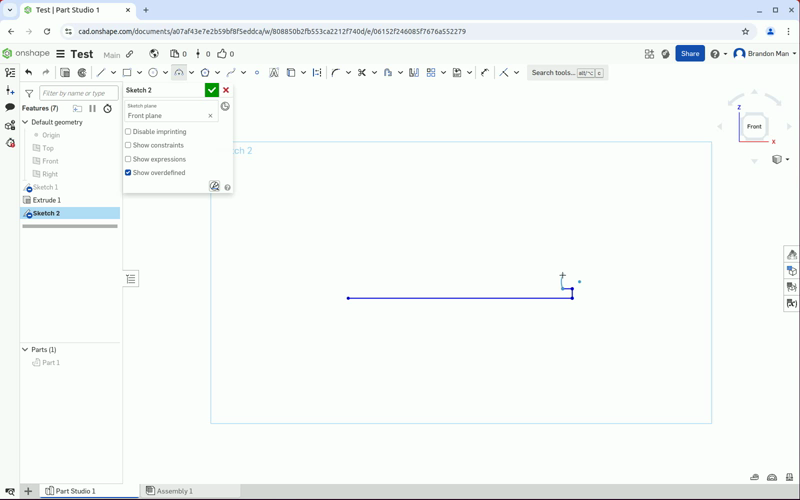
click(562, 274)
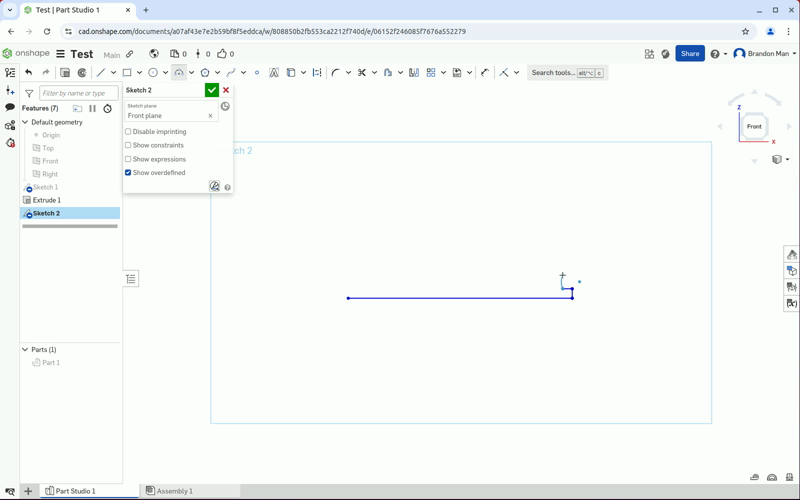
mouse_move(555, 281)
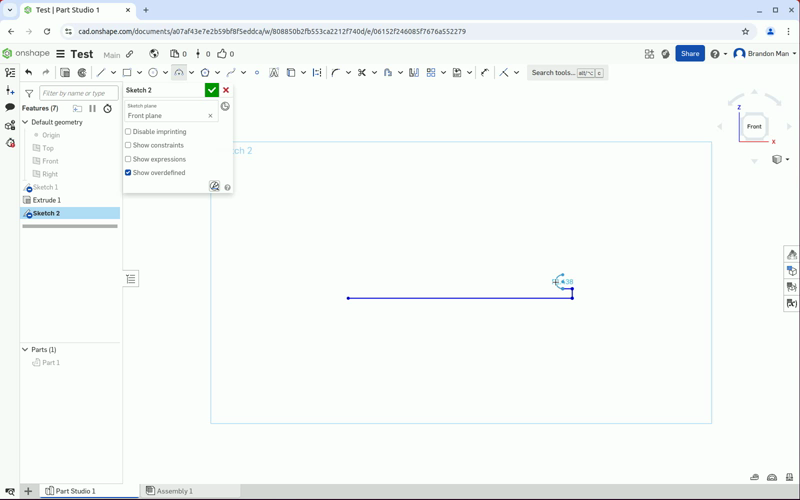
click(555, 281)
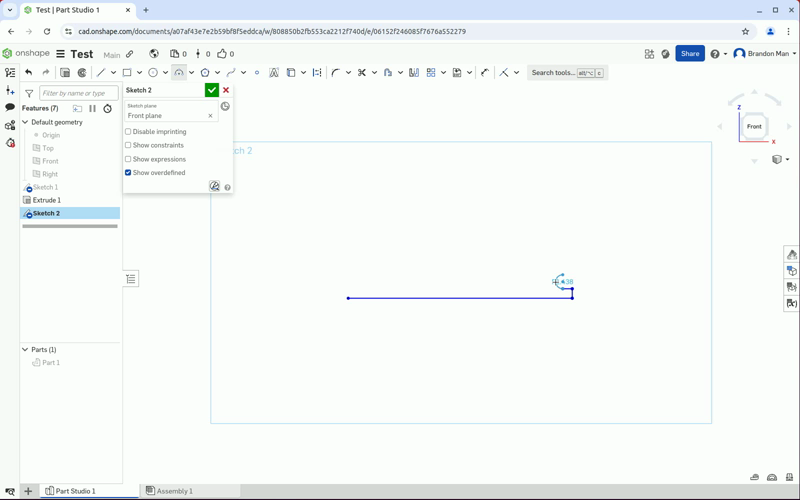
key_up(shift)
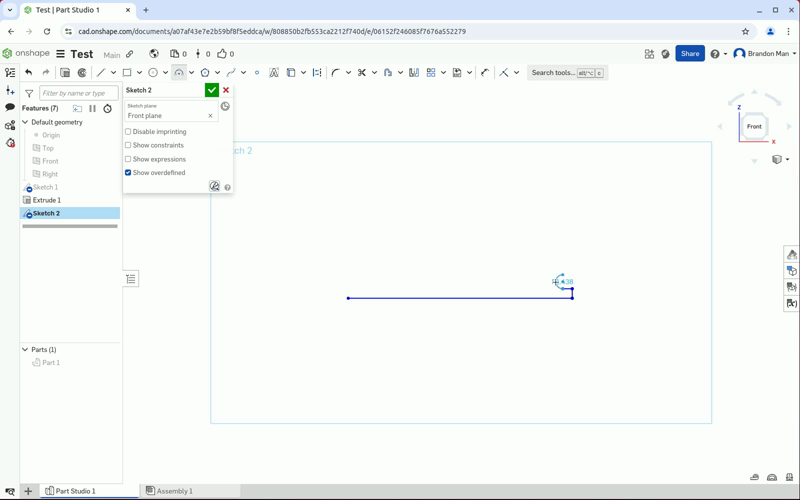
key(esc)
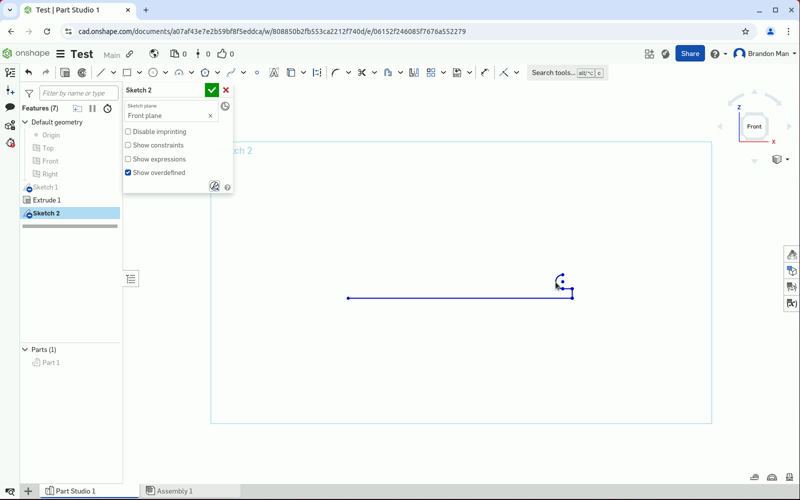
key(l)
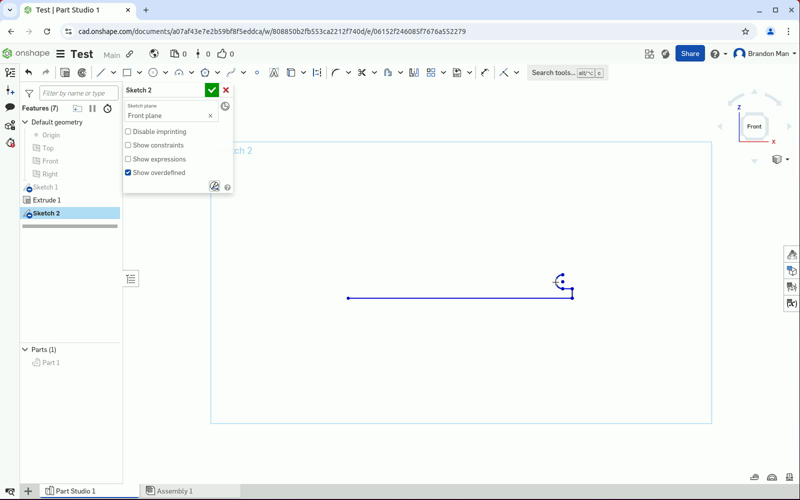
mouse_move(562, 274)
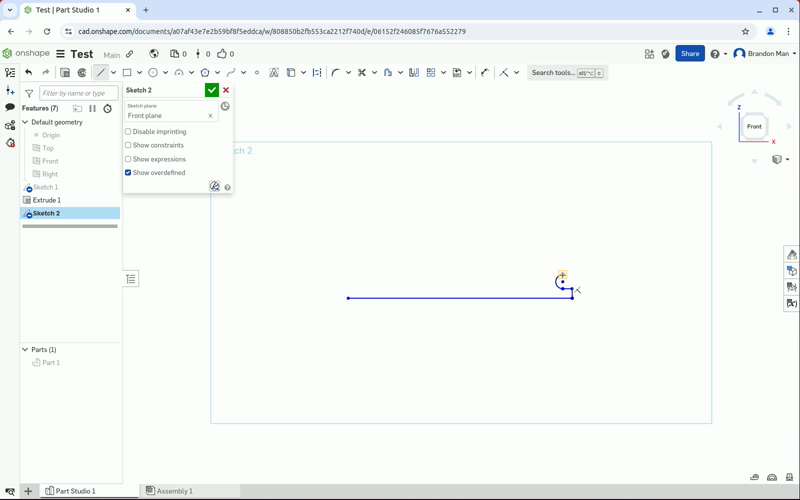
click(562, 274)
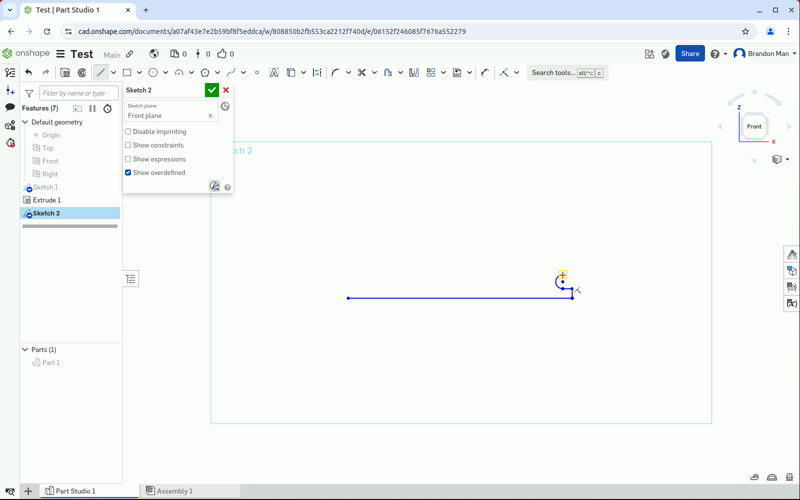
key_down(shift)
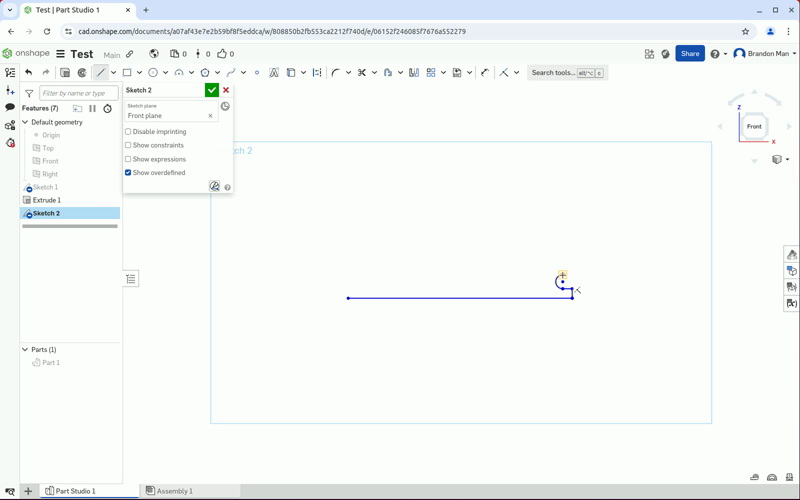
mouse_move(589, 274)
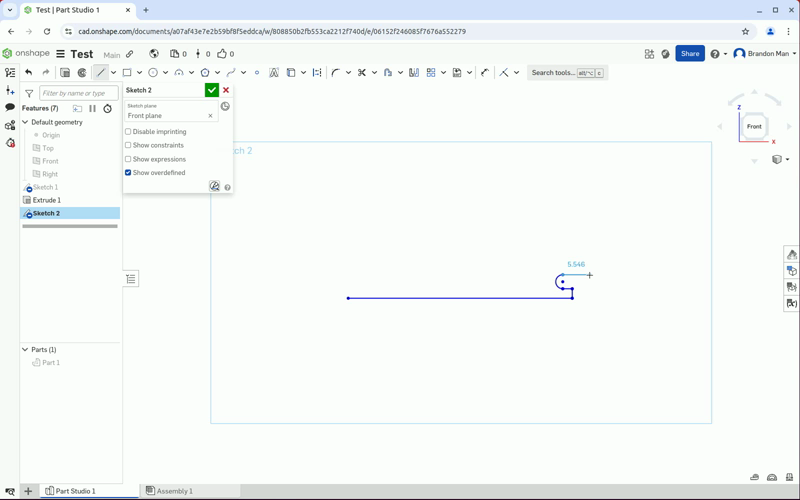
mouse_move(572, 274)
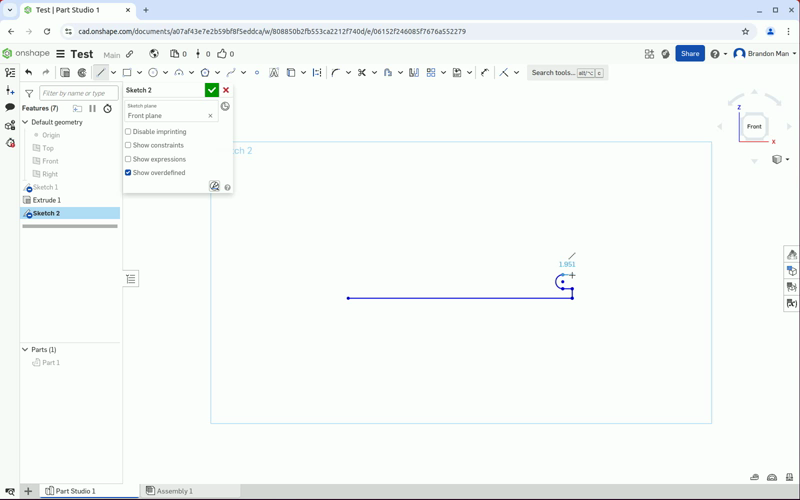
click(572, 274)
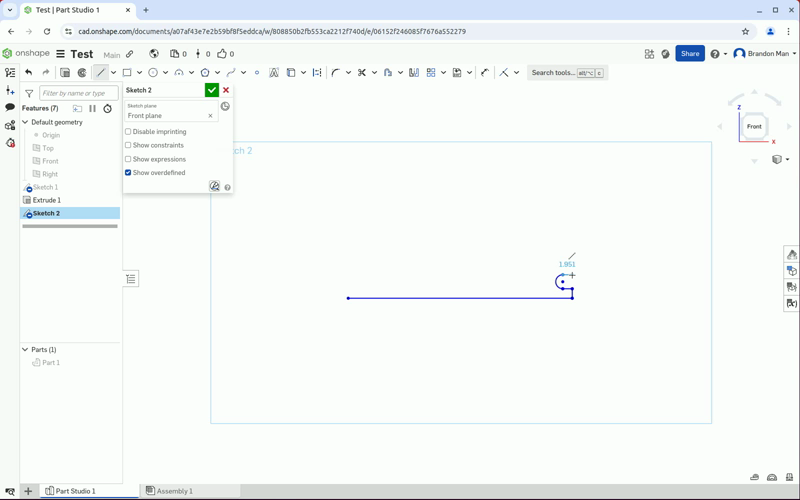
key_up(shift)
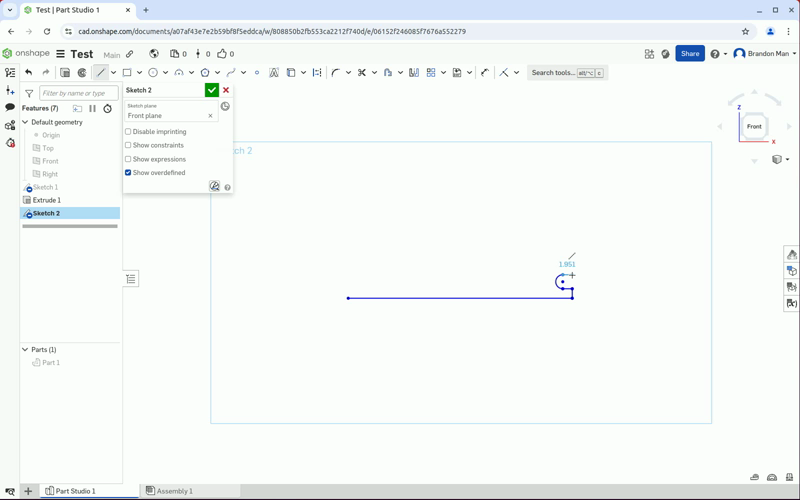
key_down(shift)
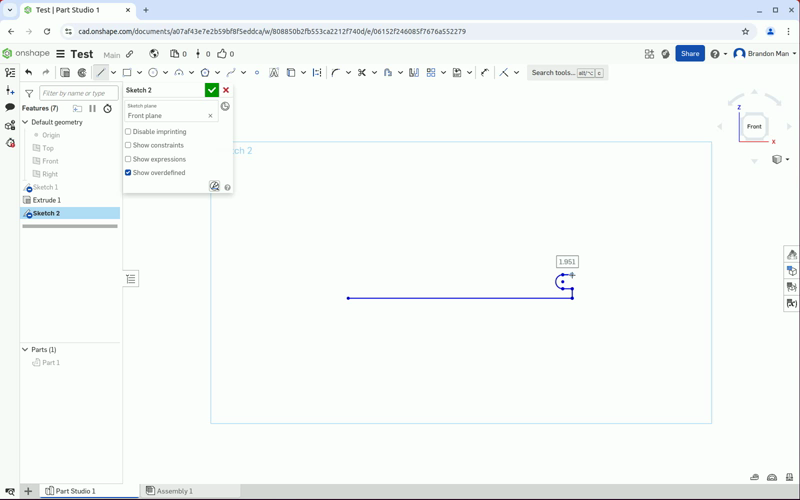
mouse_move(589, 274)
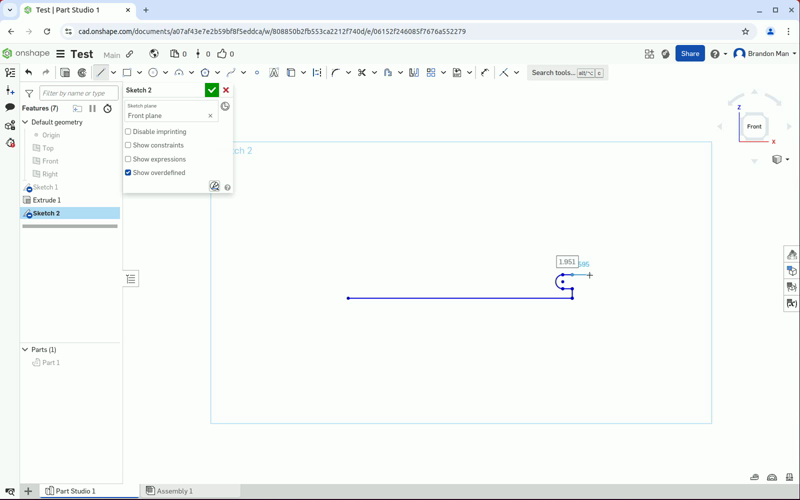
mouse_move(572, 267)
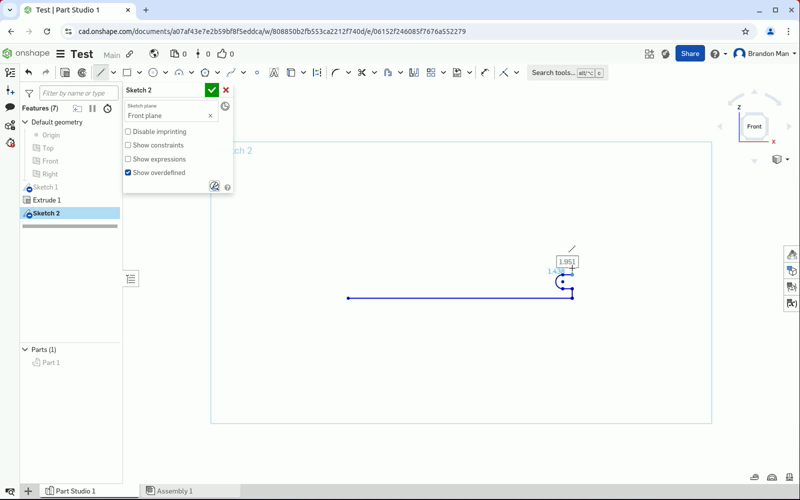
scroll(6)
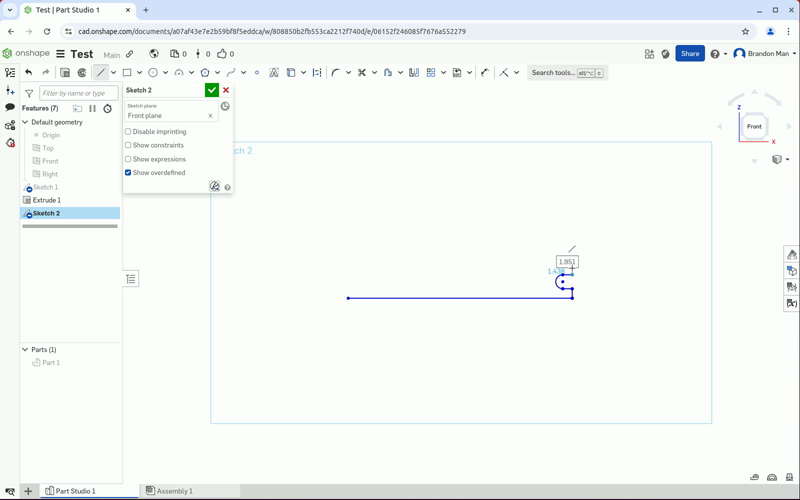
scroll(6)
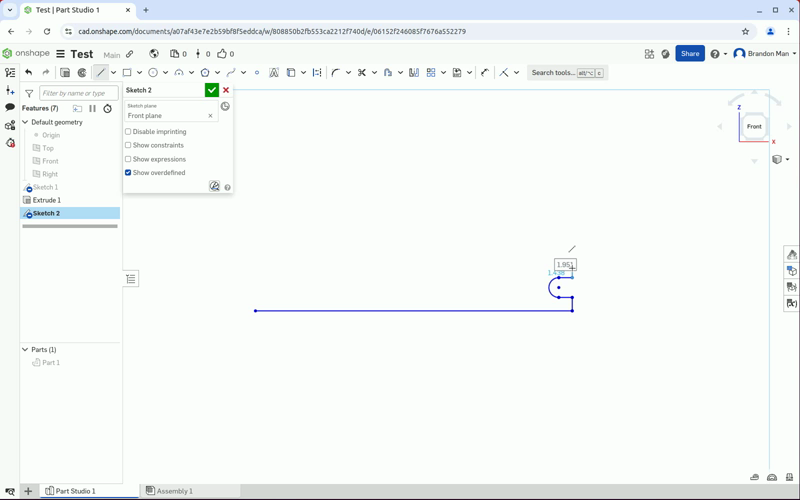
scroll(6)
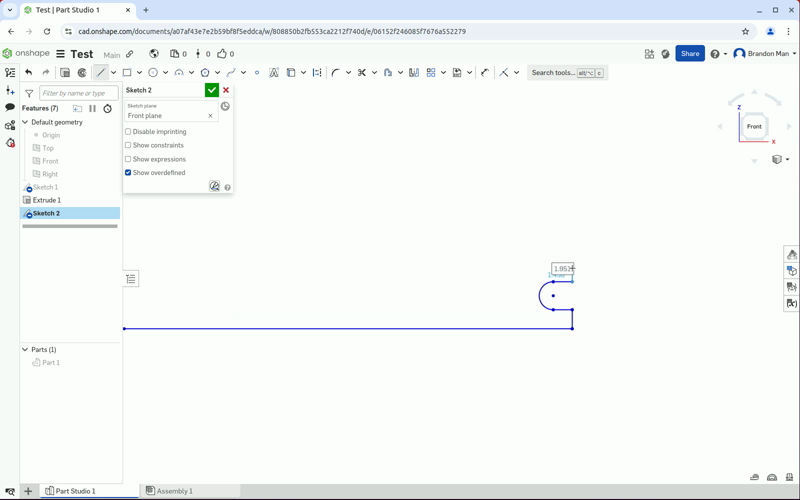
scroll(6)
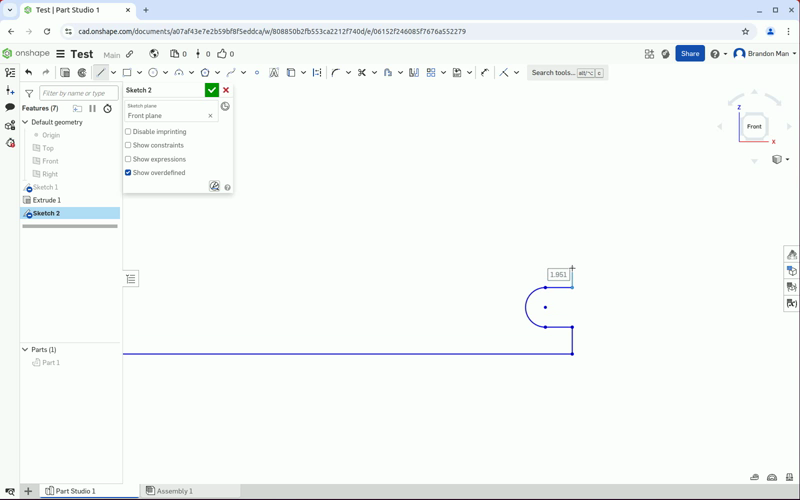
scroll(6)
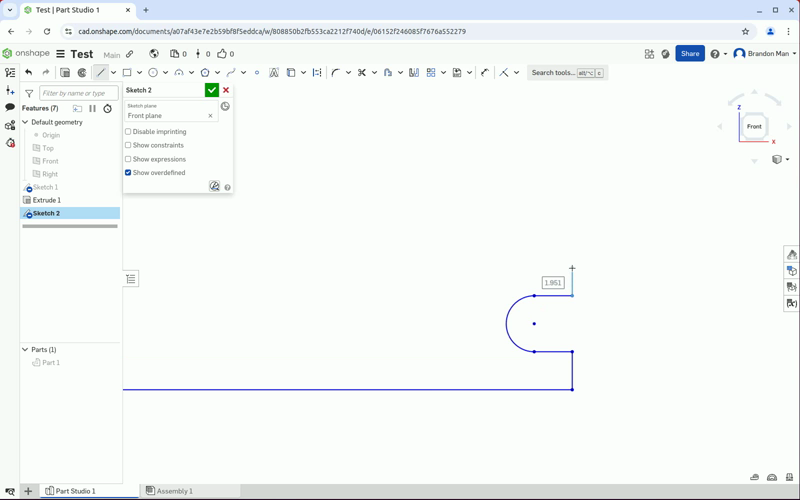
scroll(6)
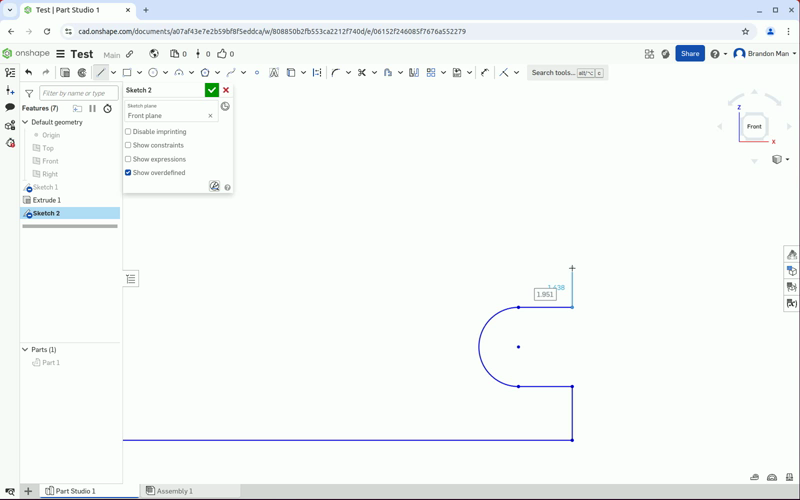
scroll(6)
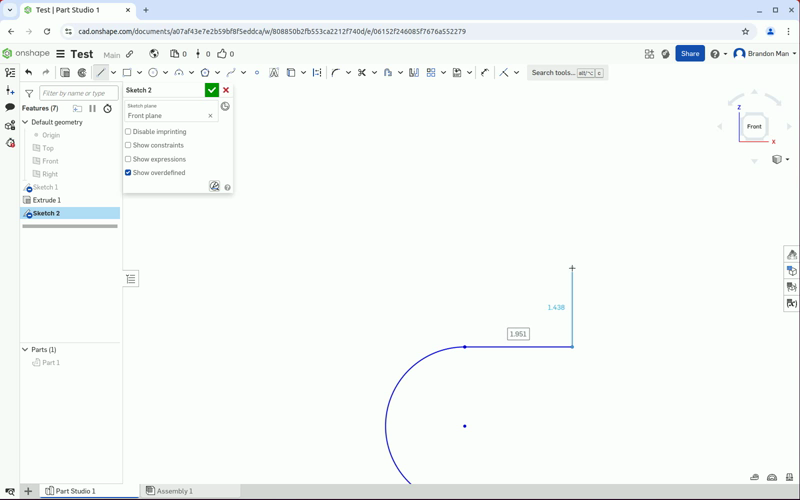
click(572, 267)
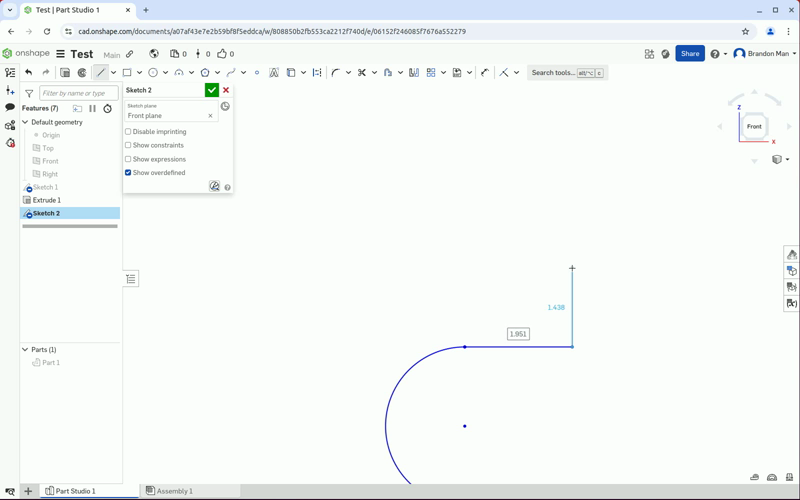
scroll(-6)
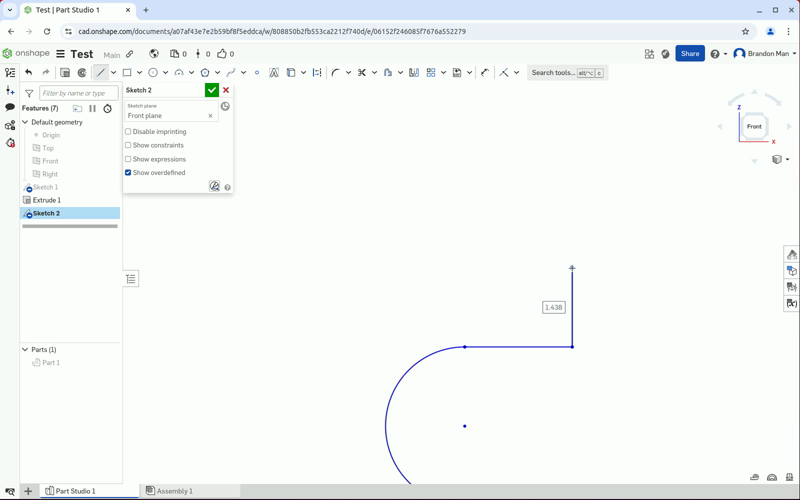
scroll(-6)
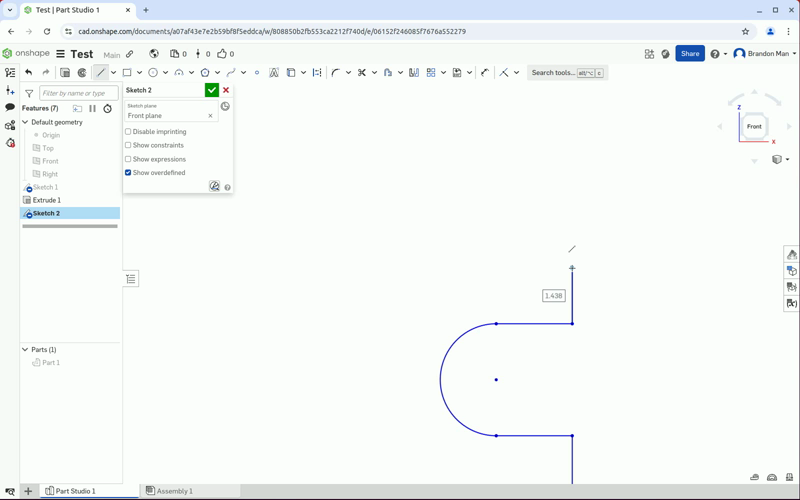
scroll(-6)
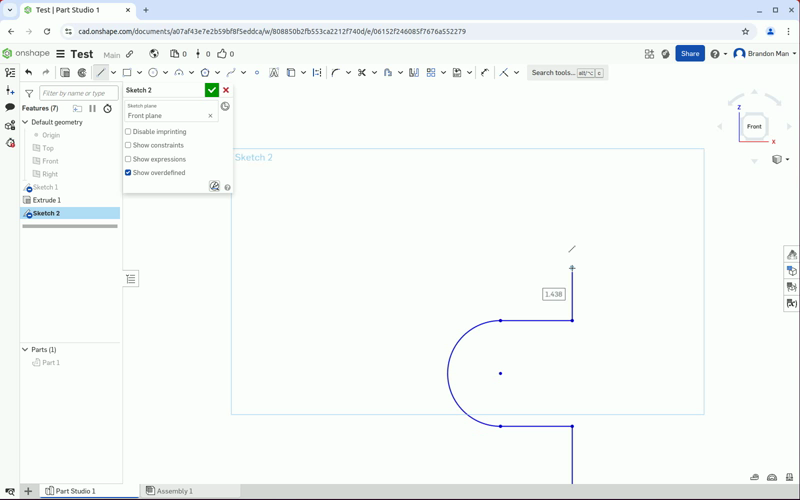
scroll(-6)
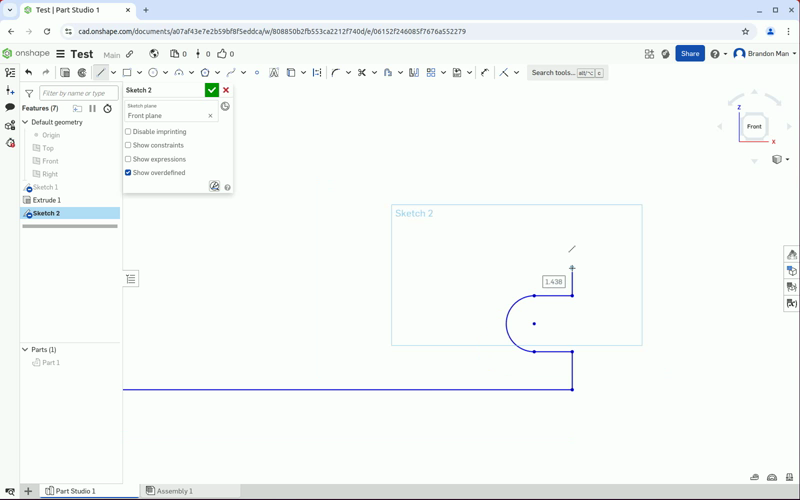
scroll(-6)
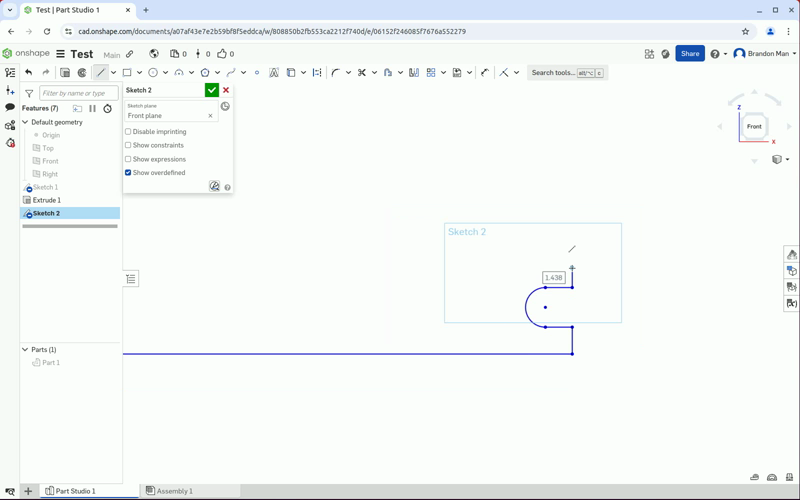
scroll(-6)
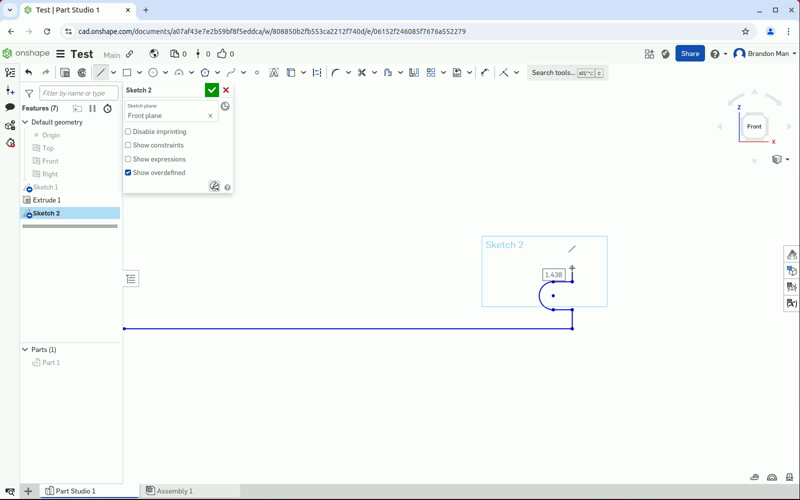
scroll(-6)
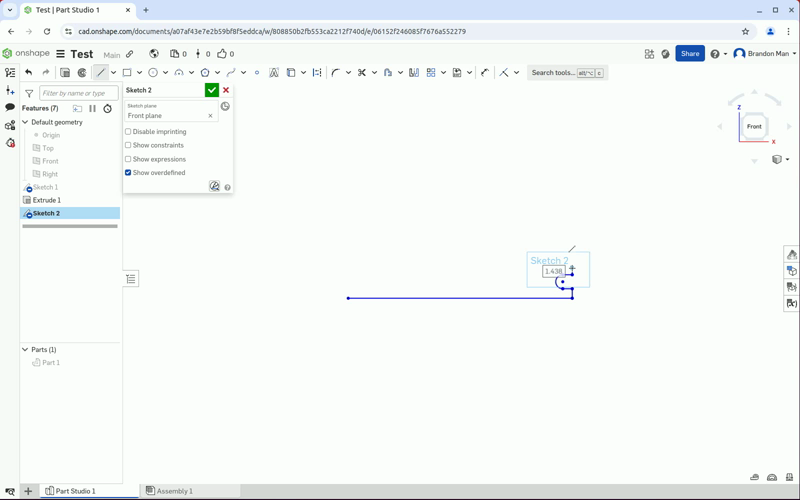
key_up(shift)
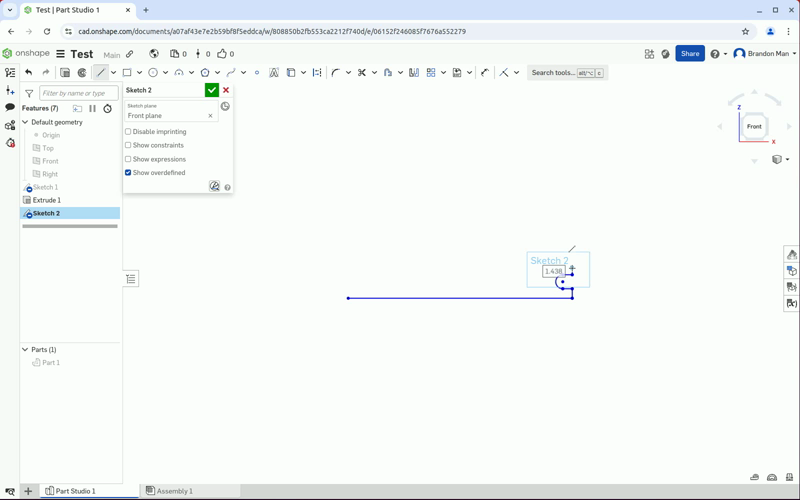
key_down(shift)
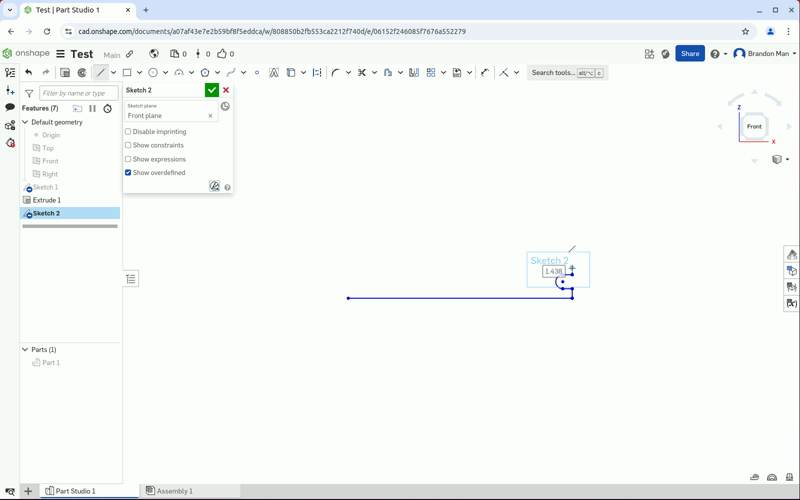
mouse_move(348, 267)
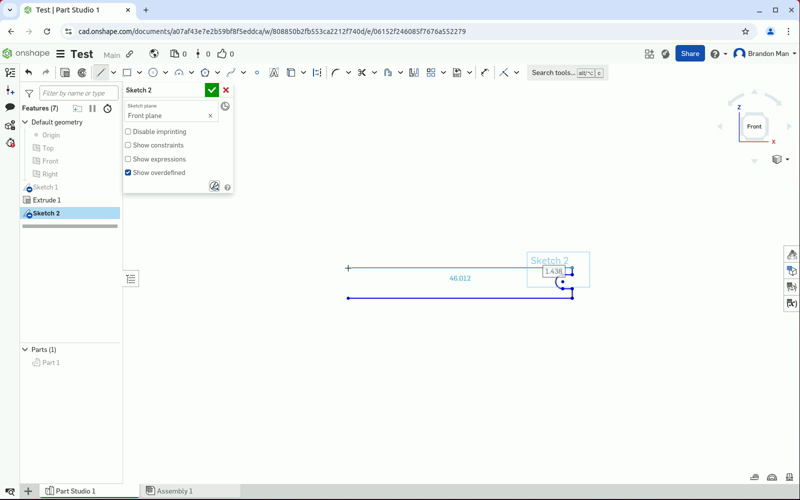
click(348, 267)
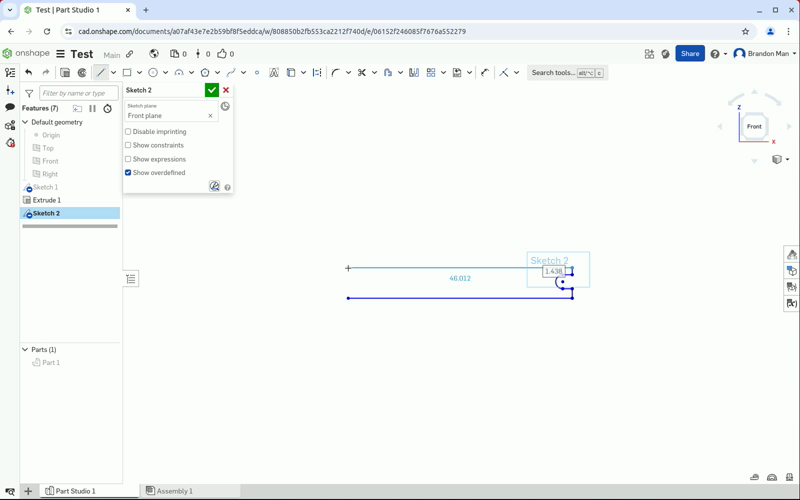
key_up(shift)
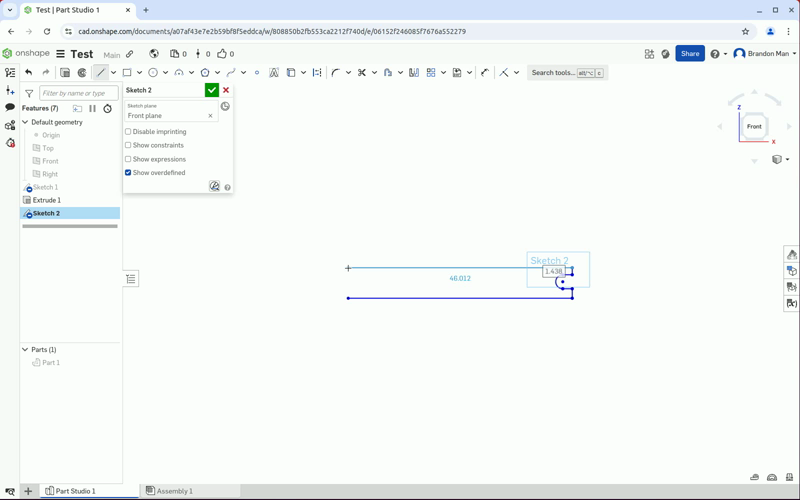
key_down(shift)
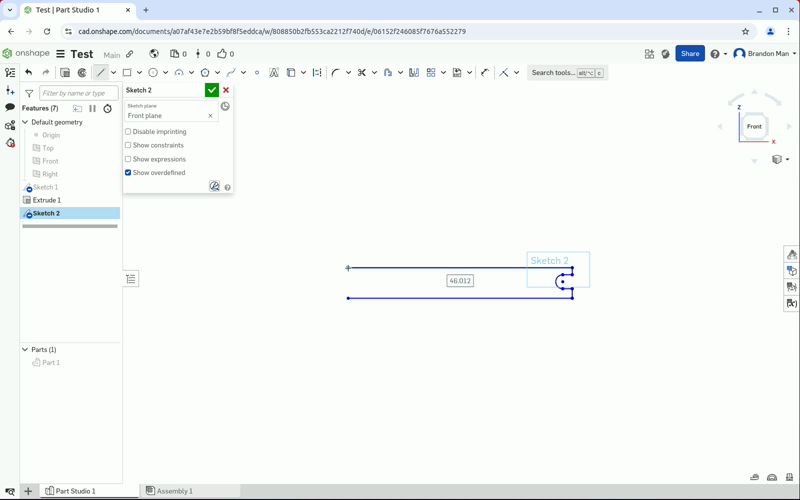
mouse_move(378, 267)
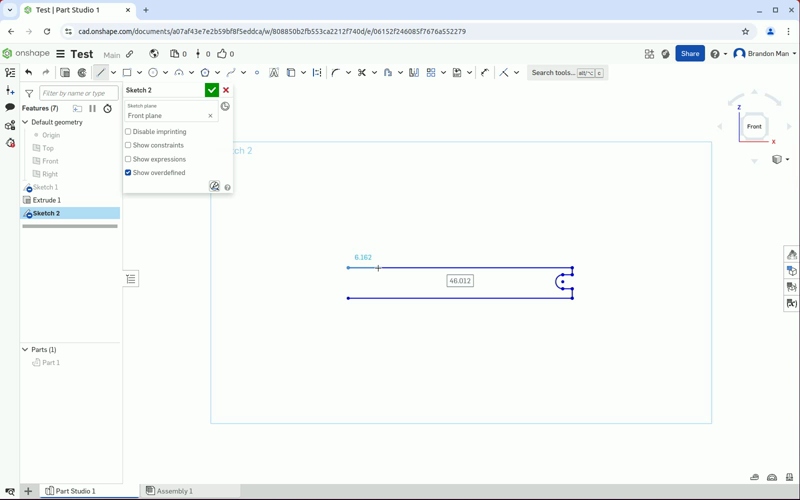
mouse_move(348, 274)
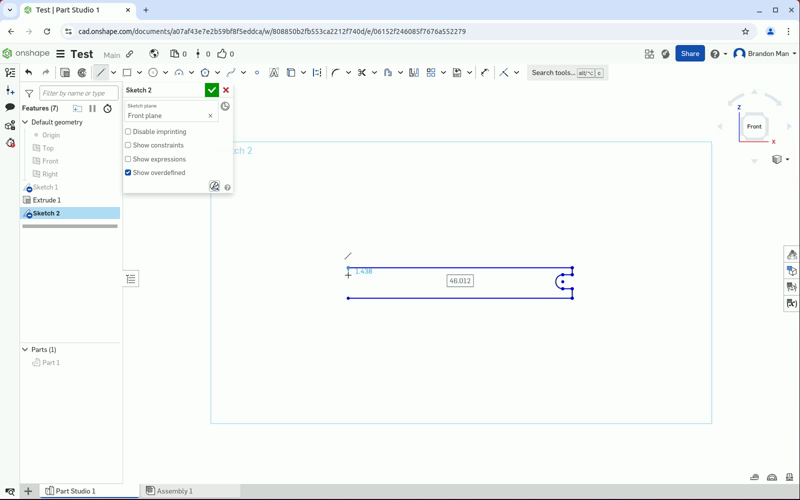
scroll(6)
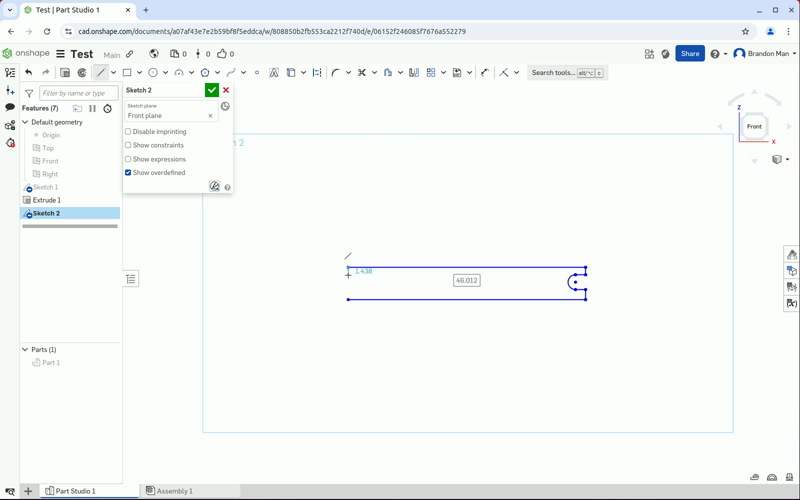
scroll(6)
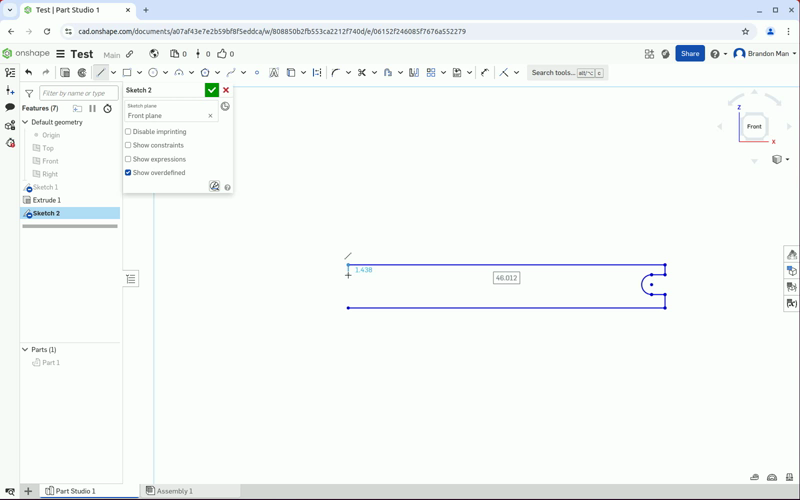
scroll(6)
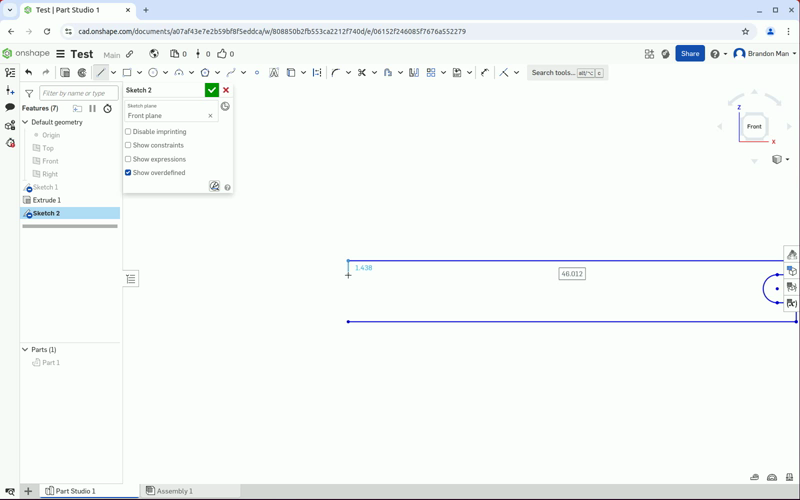
scroll(6)
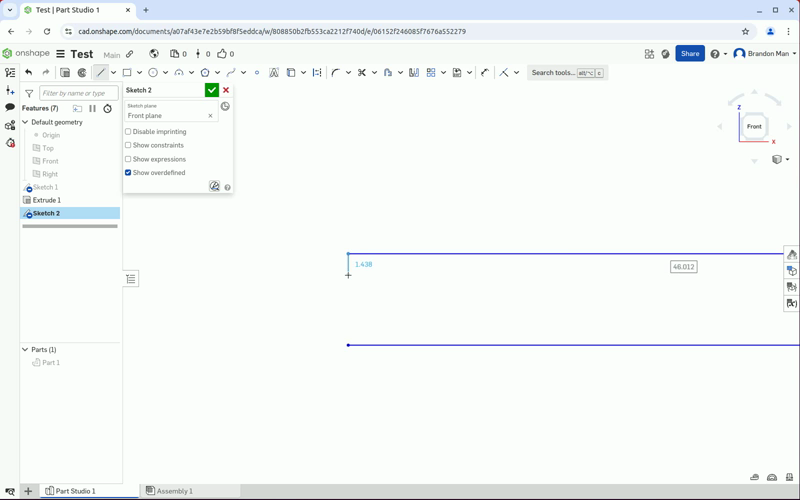
scroll(6)
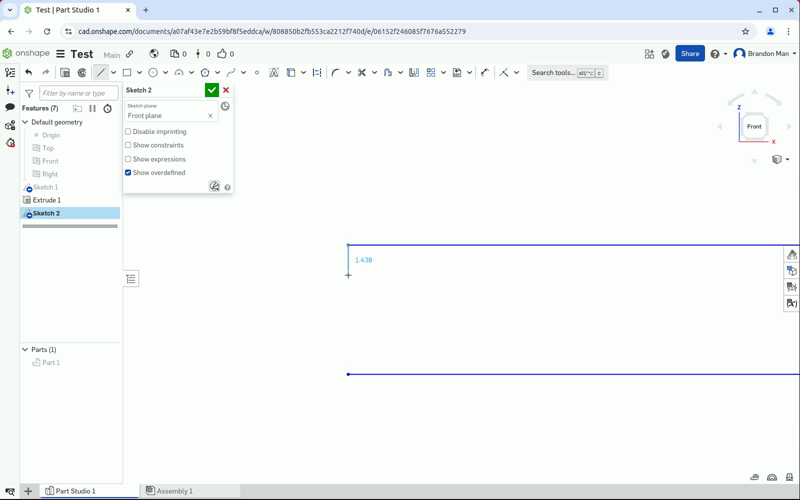
scroll(6)
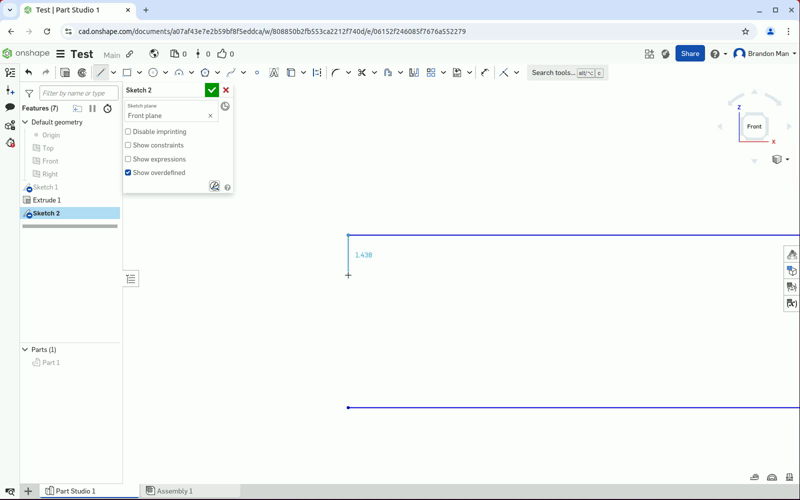
scroll(6)
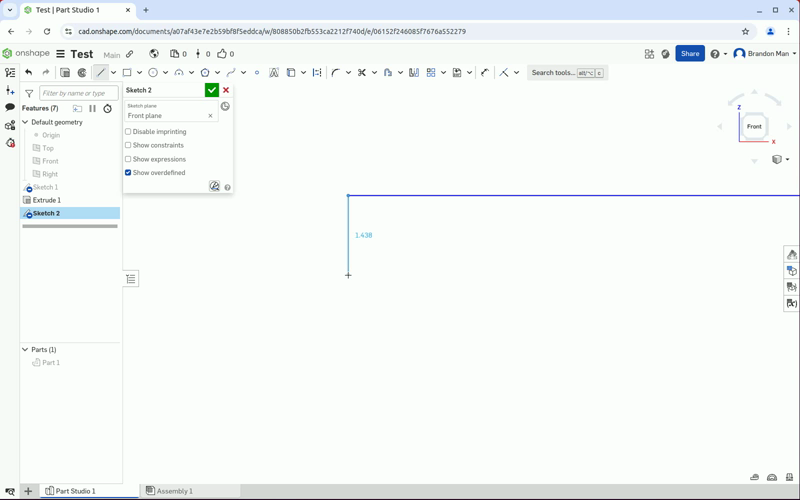
click(348, 274)
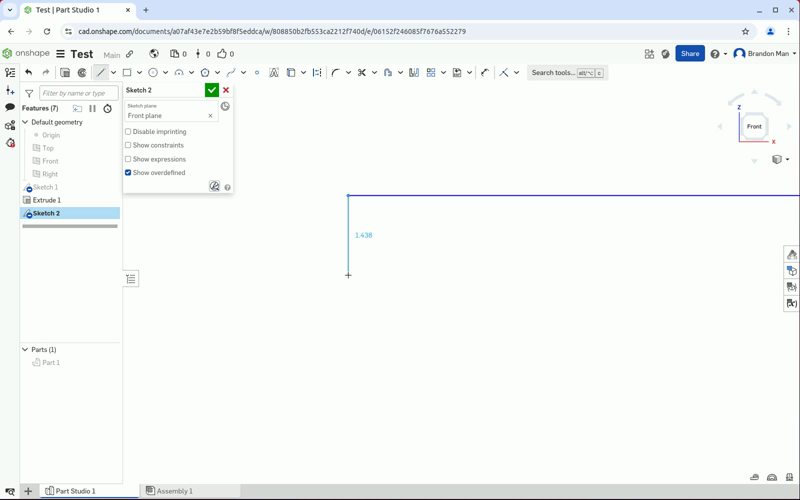
scroll(-6)
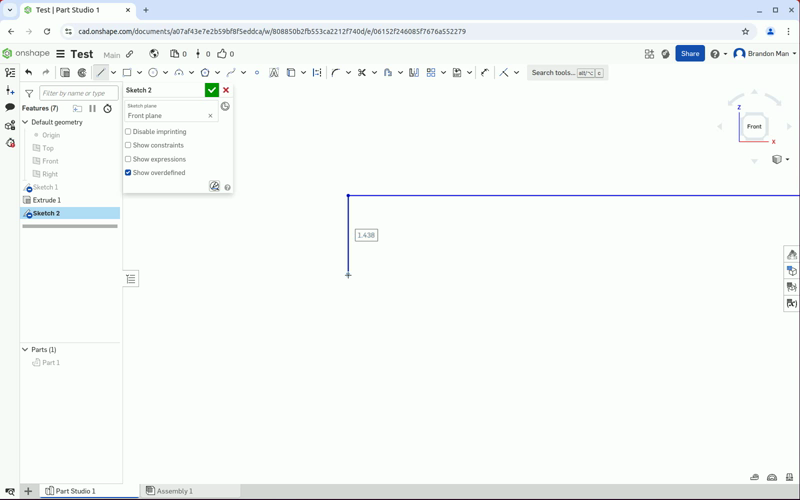
scroll(-6)
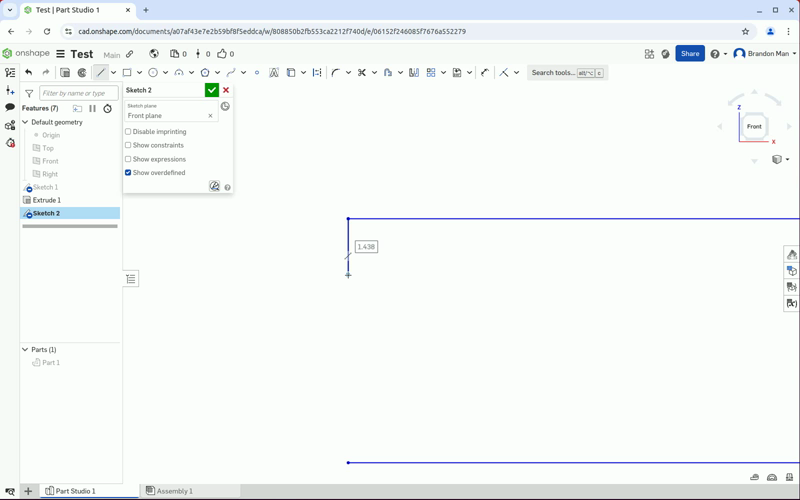
scroll(-6)
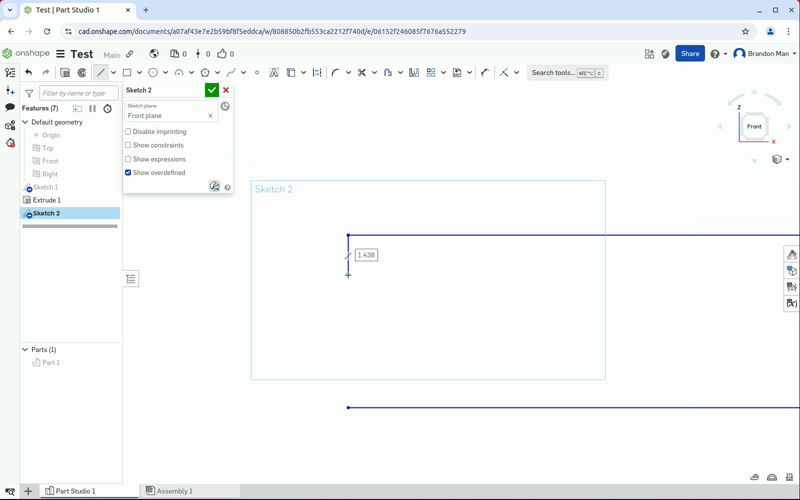
scroll(-6)
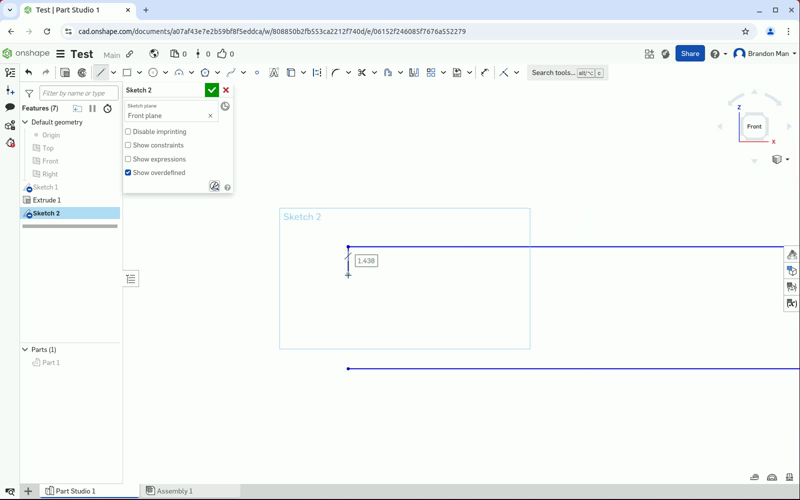
scroll(-6)
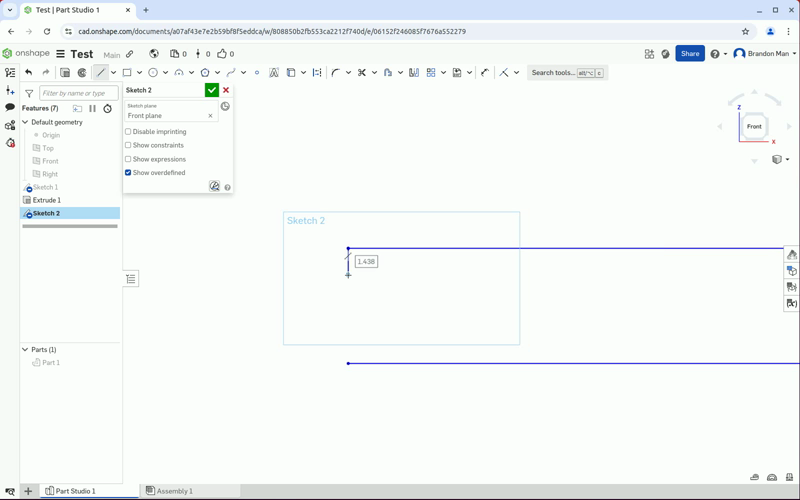
scroll(-6)
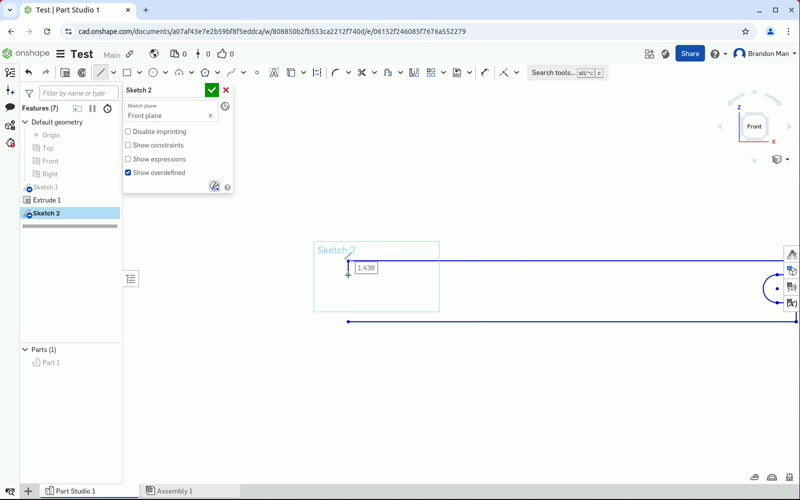
scroll(-6)
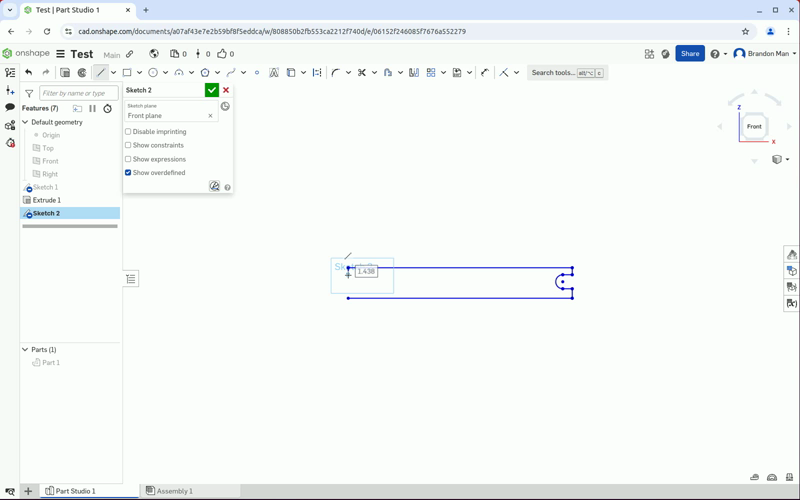
key_up(shift)
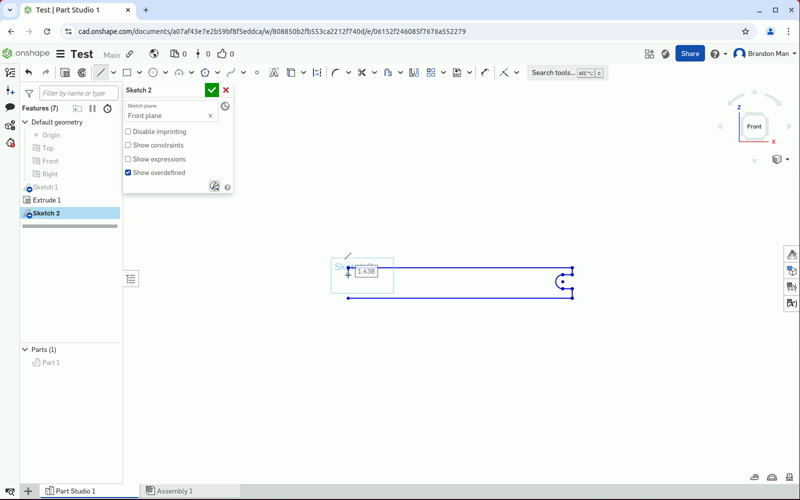
key_down(shift)
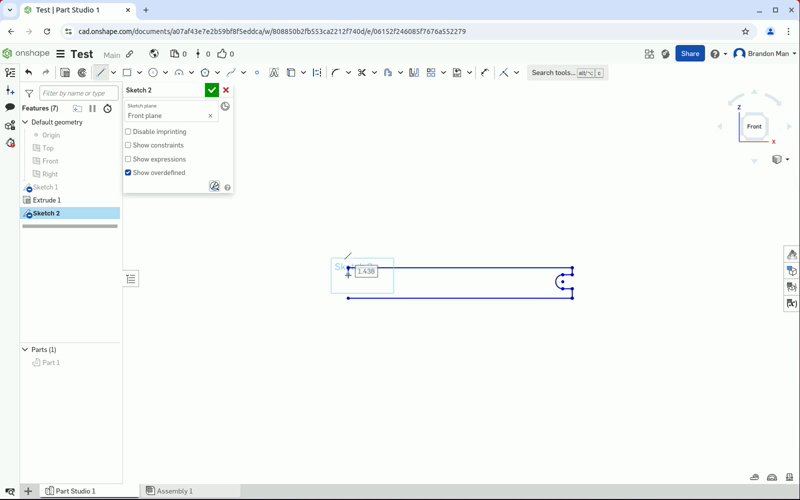
mouse_move(378, 274)
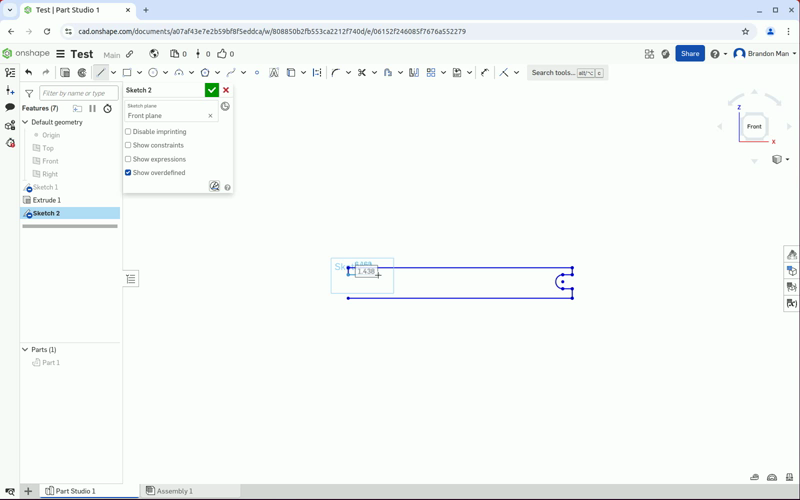
mouse_move(357, 274)
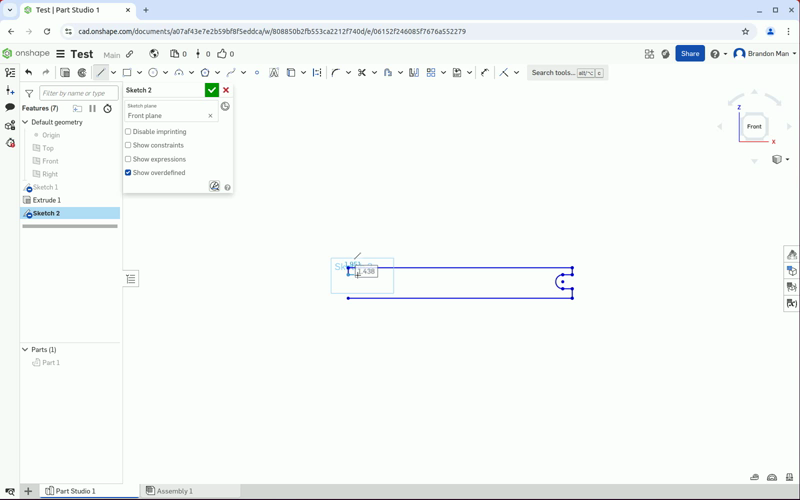
click(357, 274)
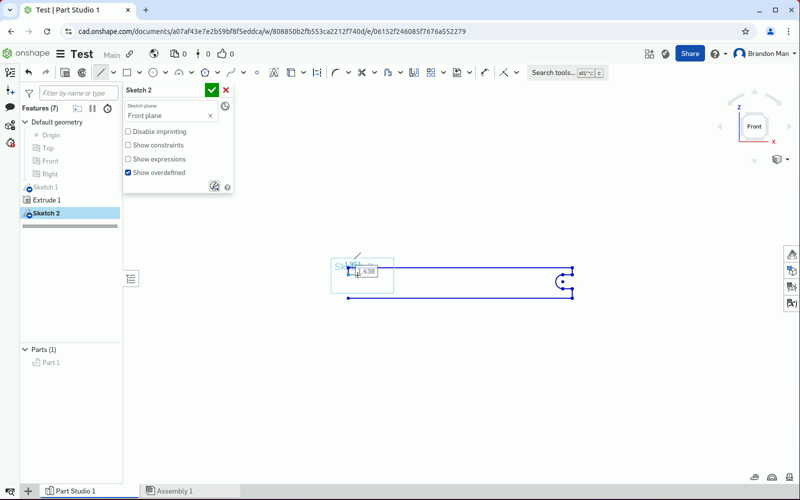
key_up(shift)
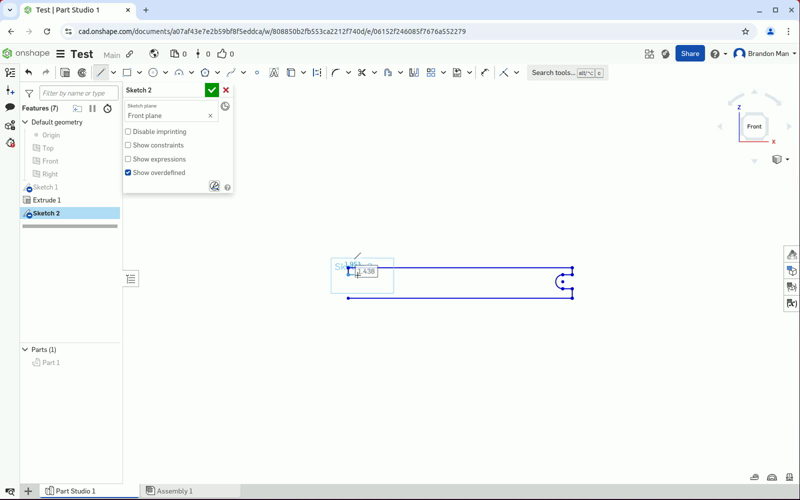
key(esc)
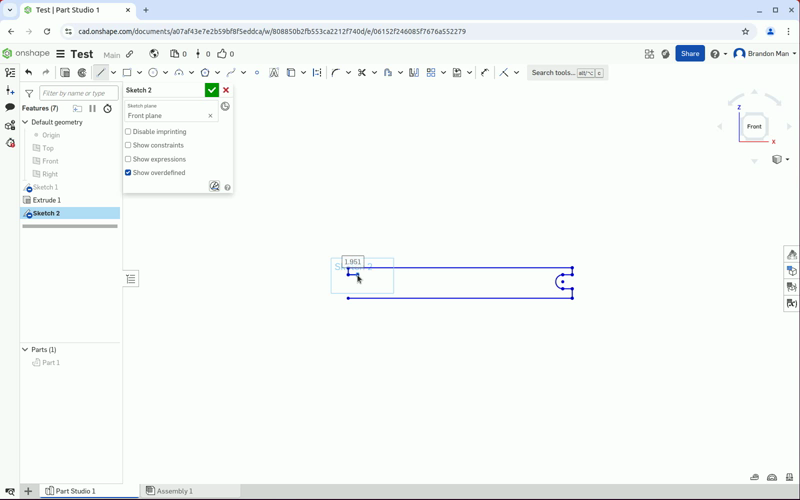
key(a)
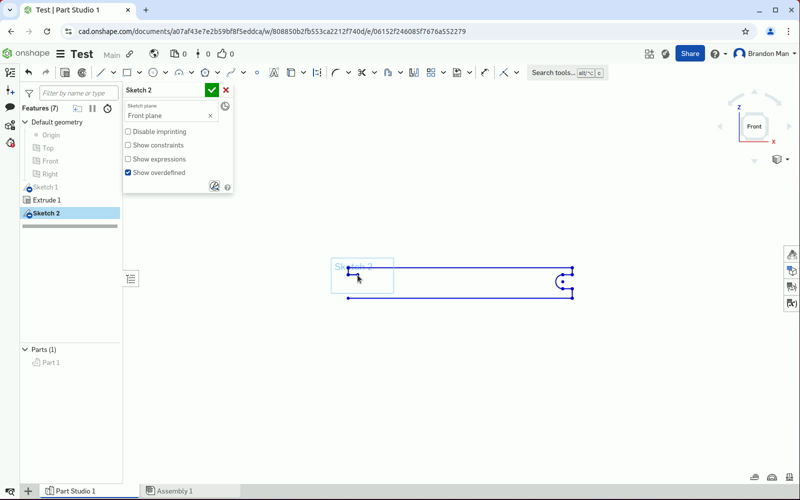
mouse_move(357, 274)
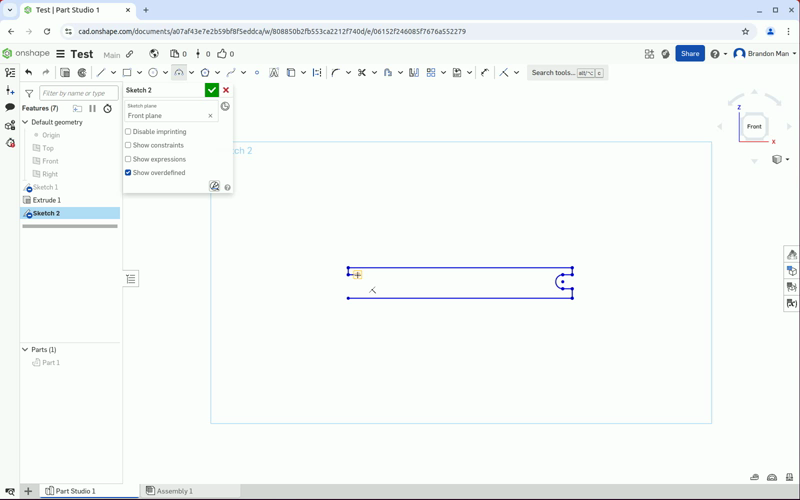
click(357, 274)
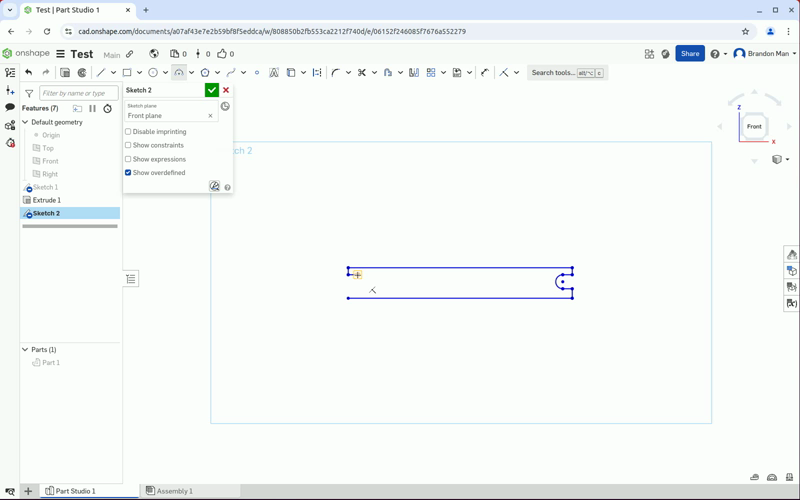
key_down(shift)
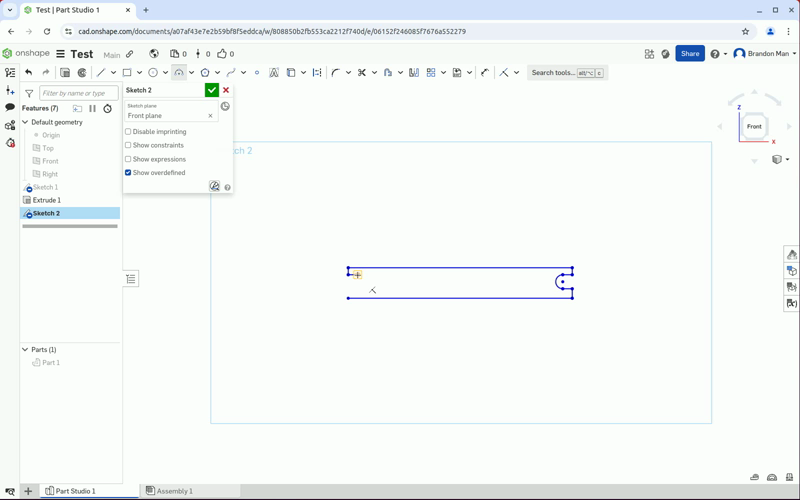
mouse_move(357, 288)
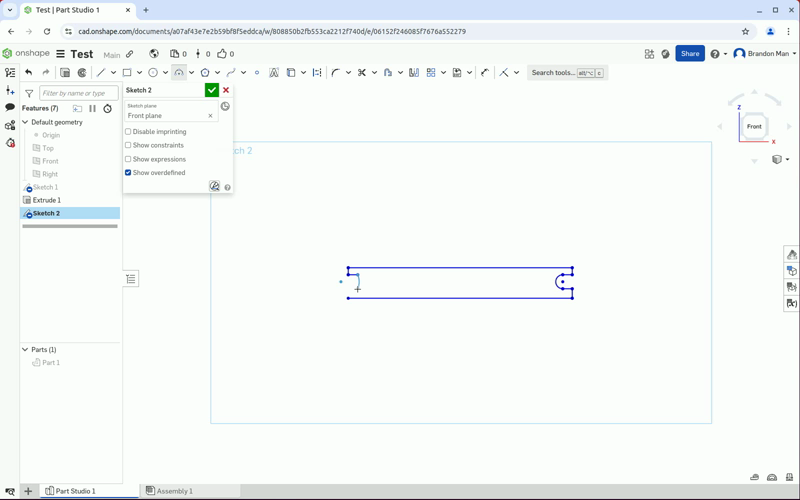
click(357, 288)
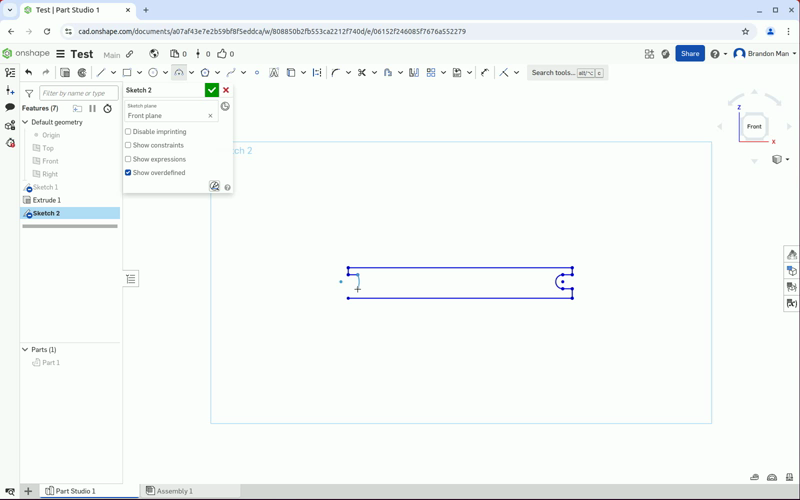
mouse_move(364, 281)
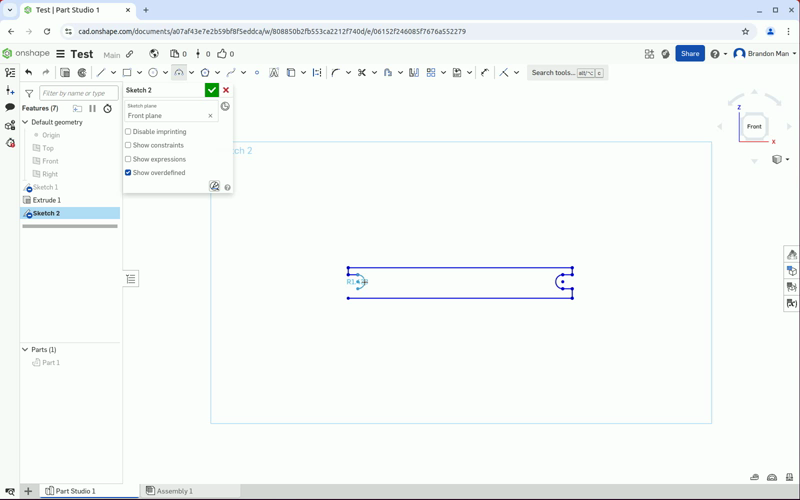
click(364, 281)
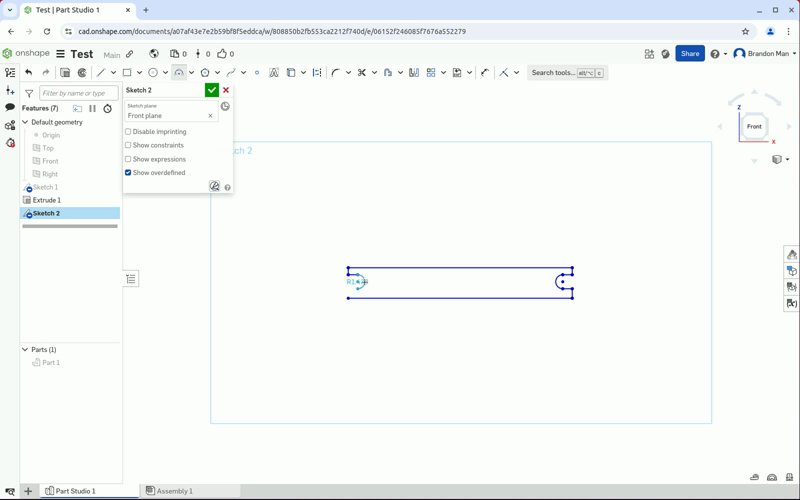
key_up(shift)
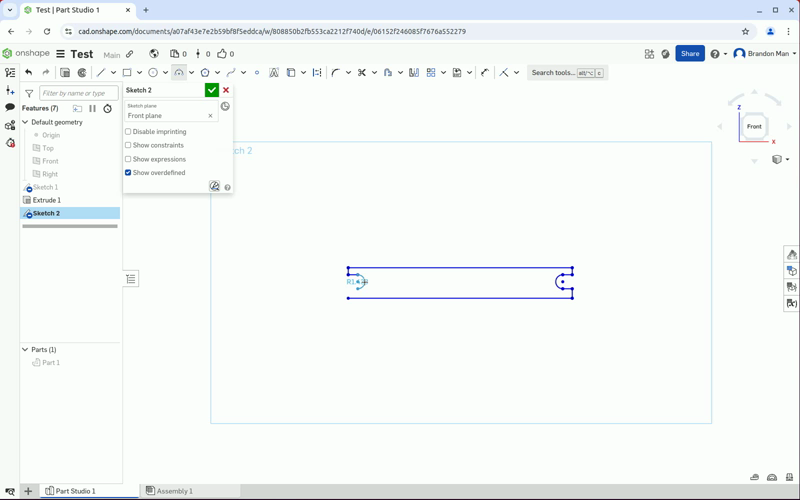
key(esc)
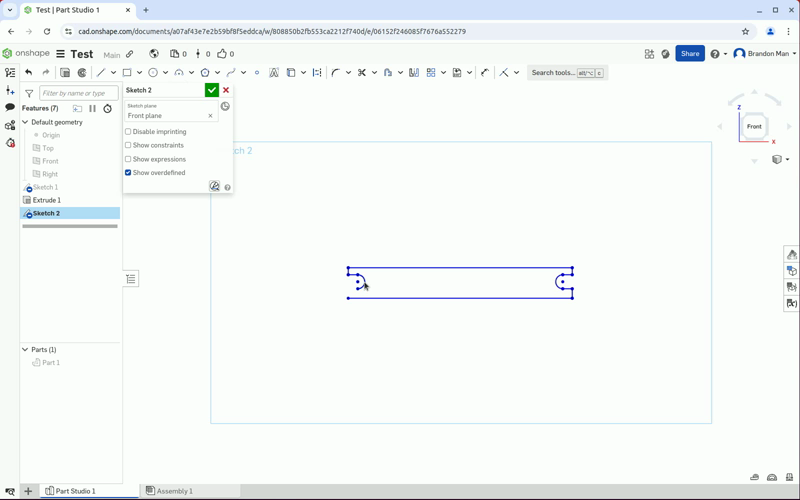
key(l)
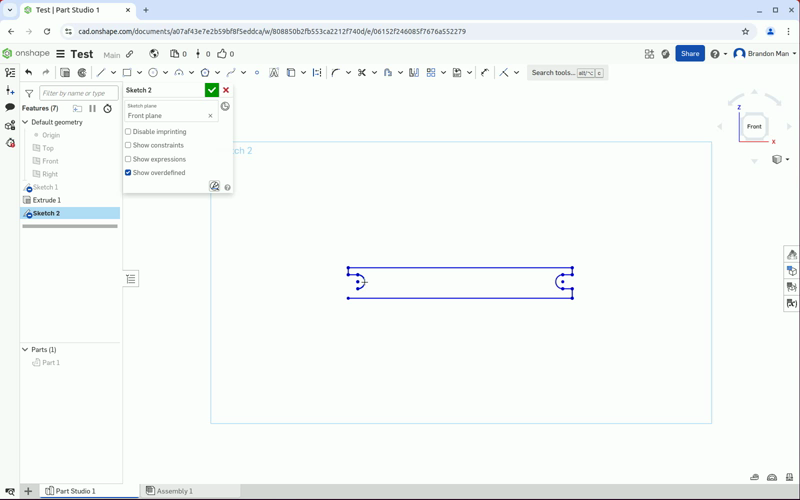
mouse_move(357, 288)
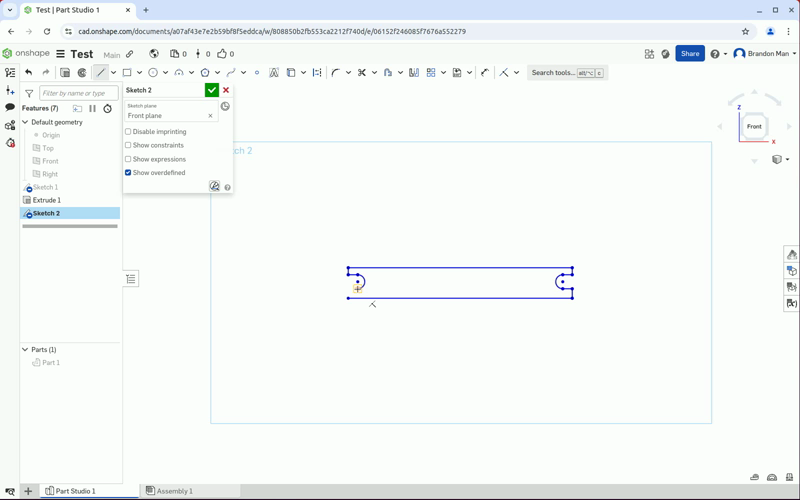
click(357, 288)
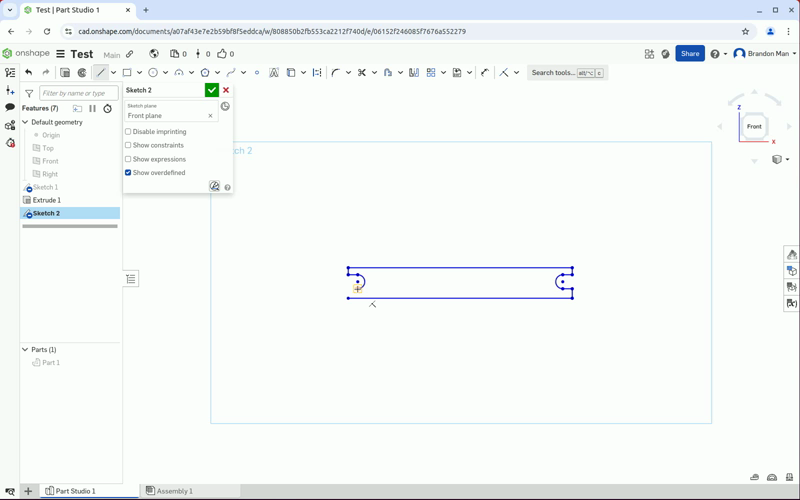
key_down(shift)
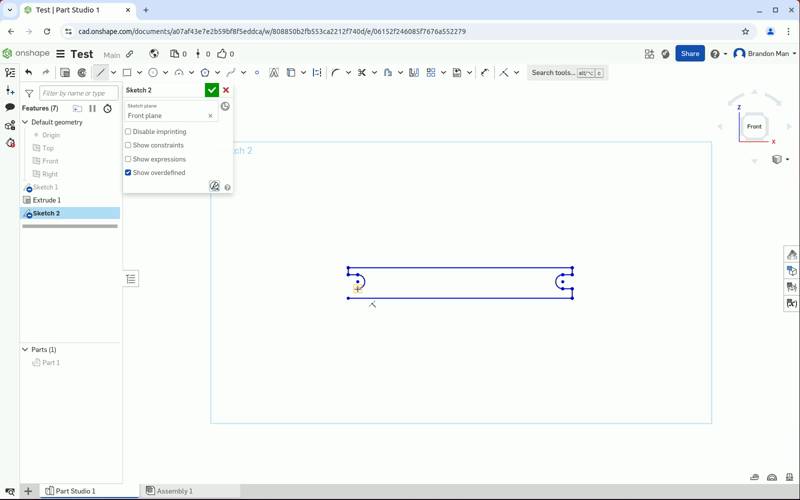
mouse_move(387, 288)
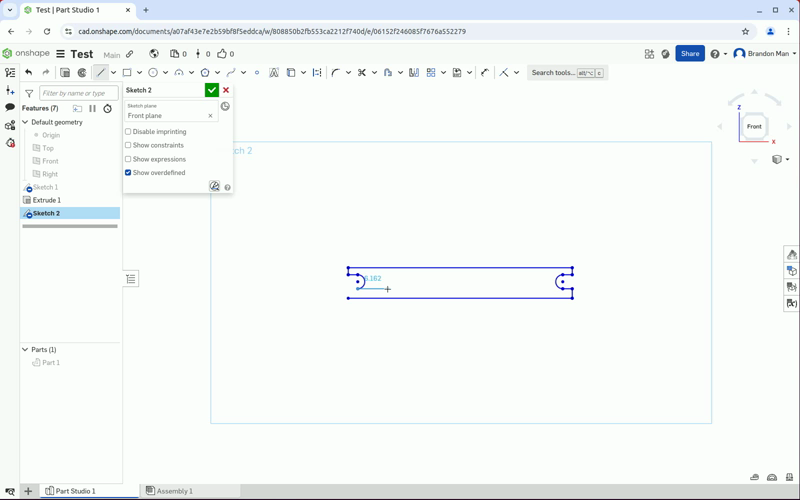
mouse_move(348, 288)
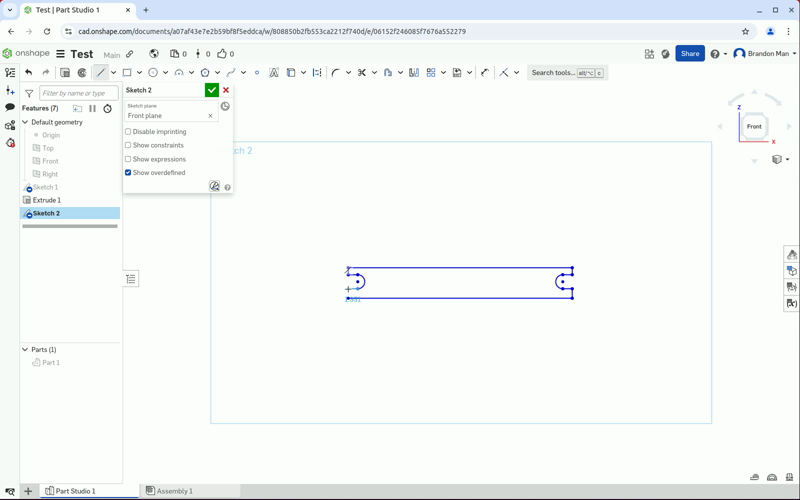
click(348, 288)
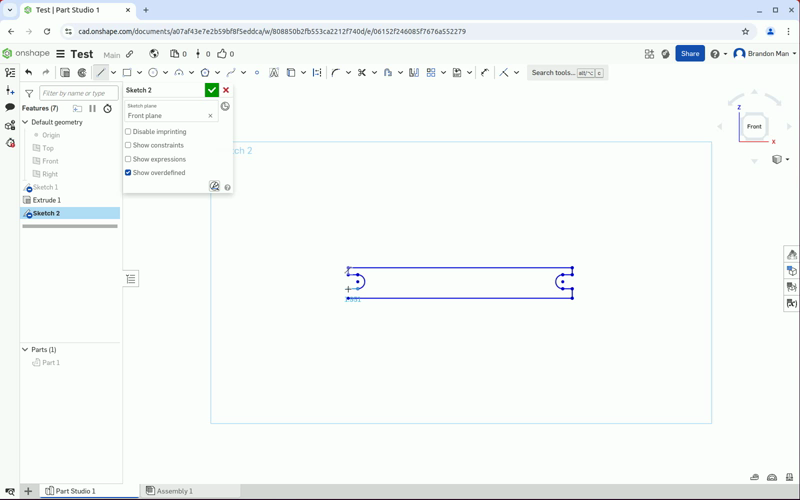
key_up(shift)
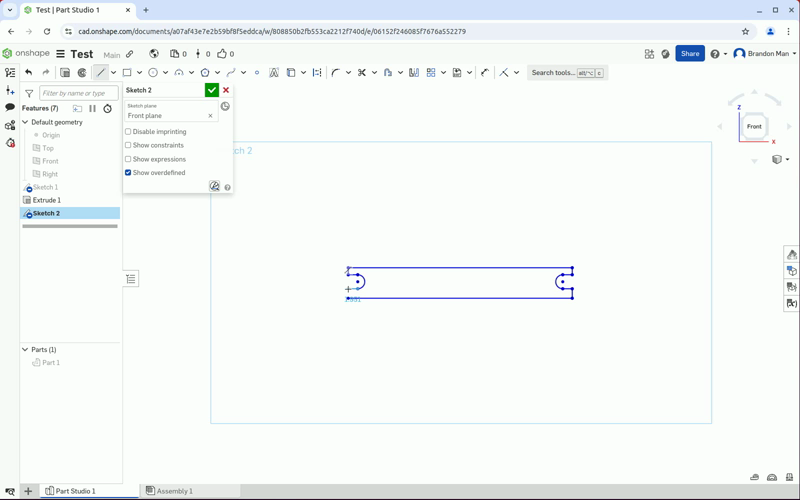
mouse_move(378, 288)
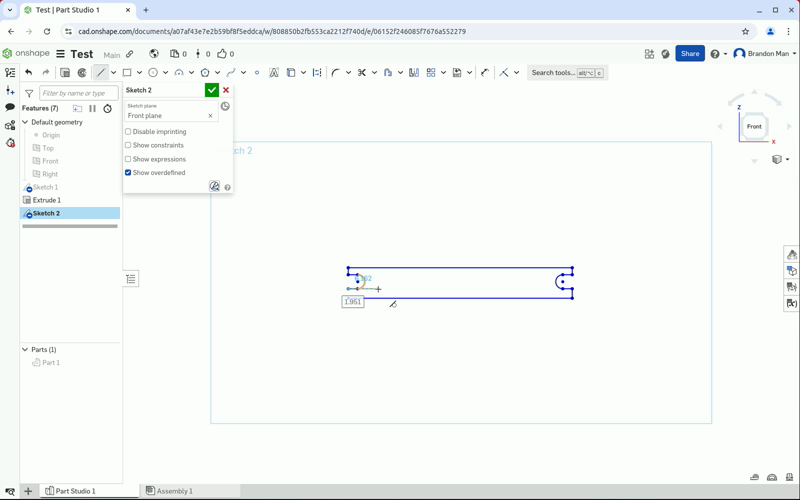
key_down(shift)
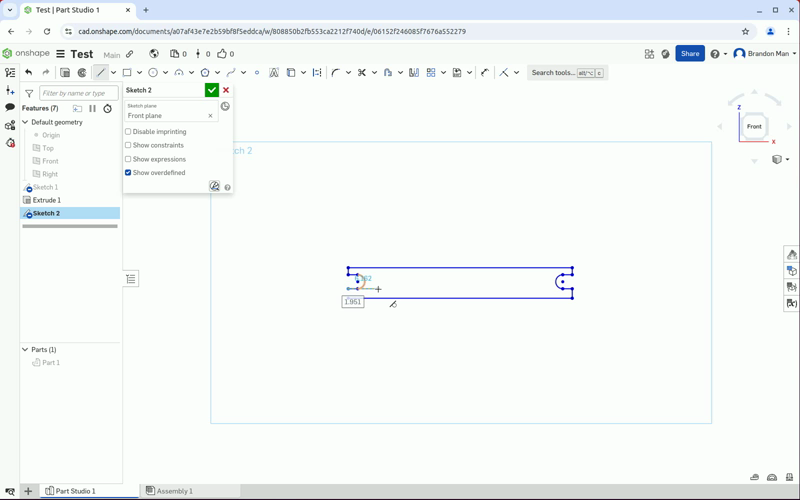
mouse_move(348, 298)
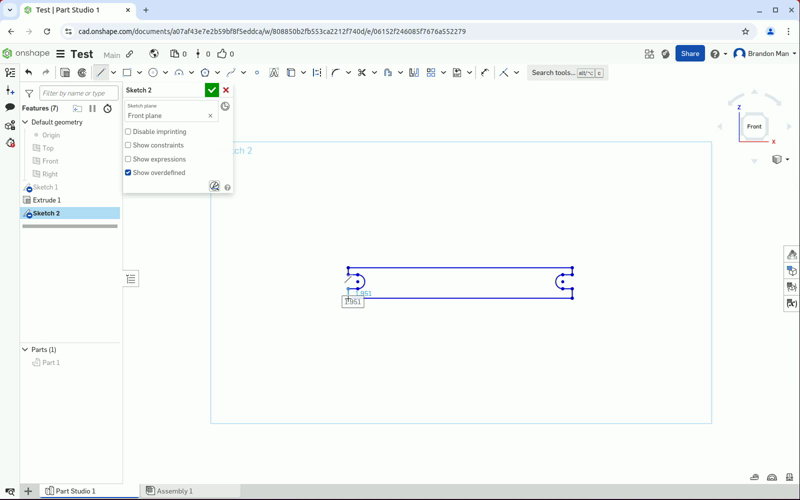
key_up(shift)
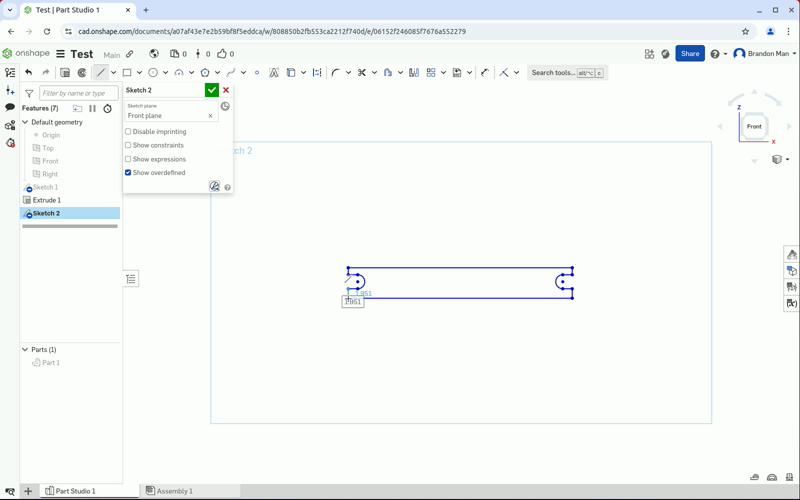
click(348, 298)
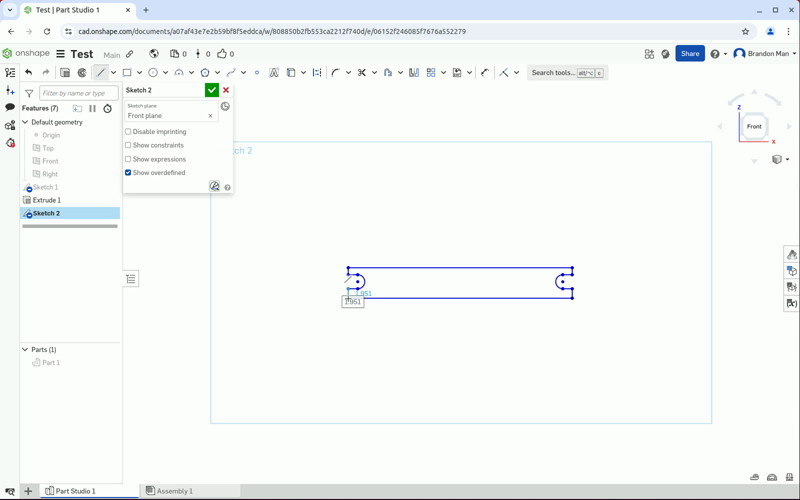
key(esc)
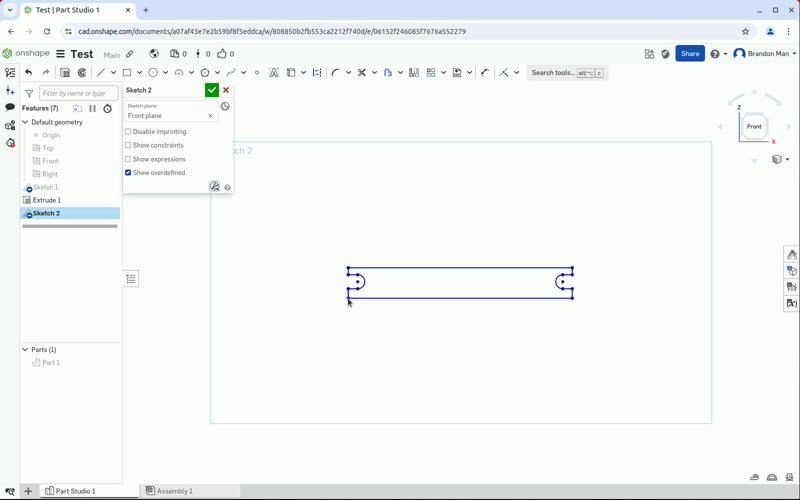
key(l)
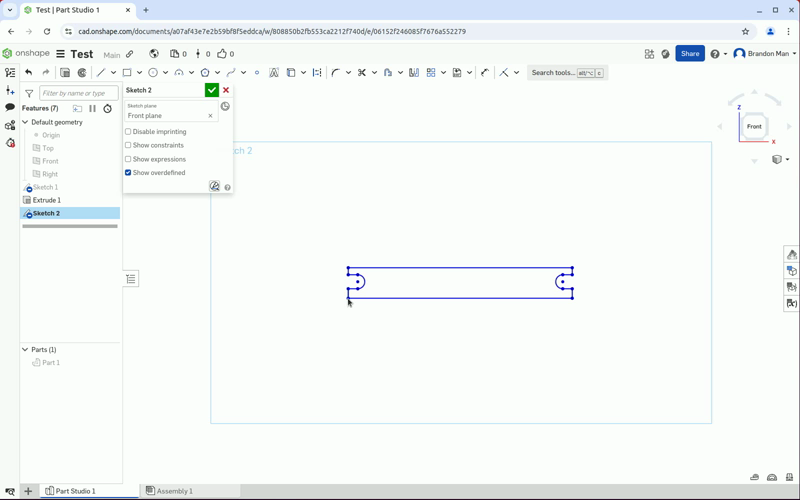
key_down(shift)
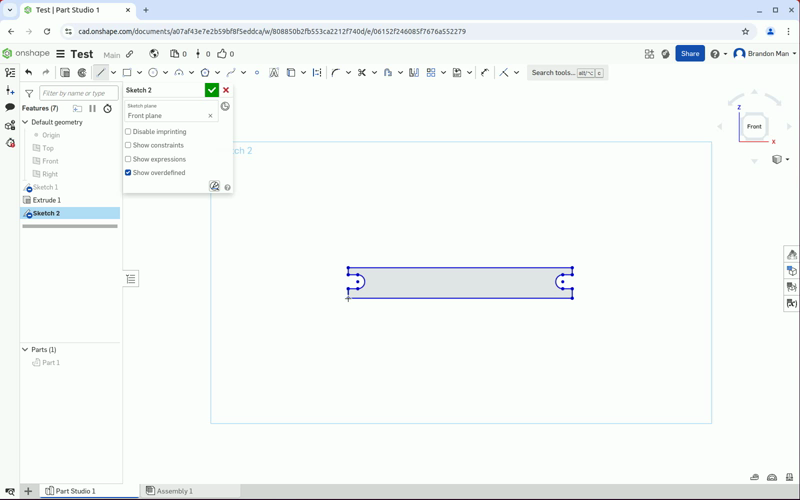
mouse_move(404, 295)
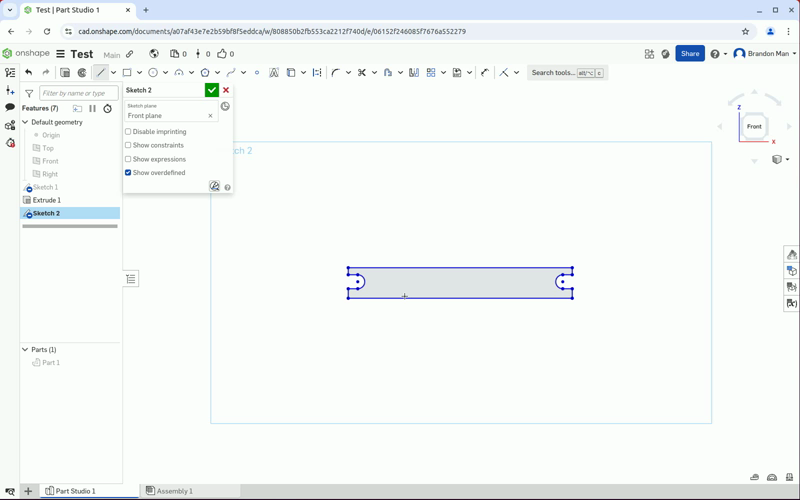
click(404, 295)
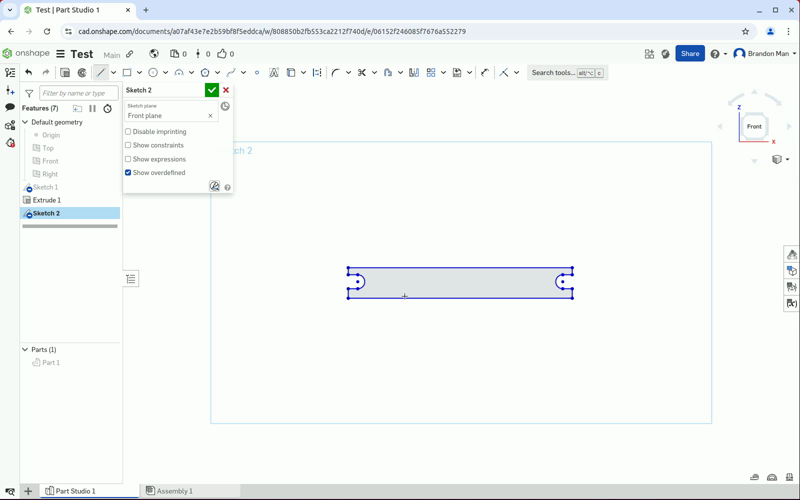
key_up(shift)
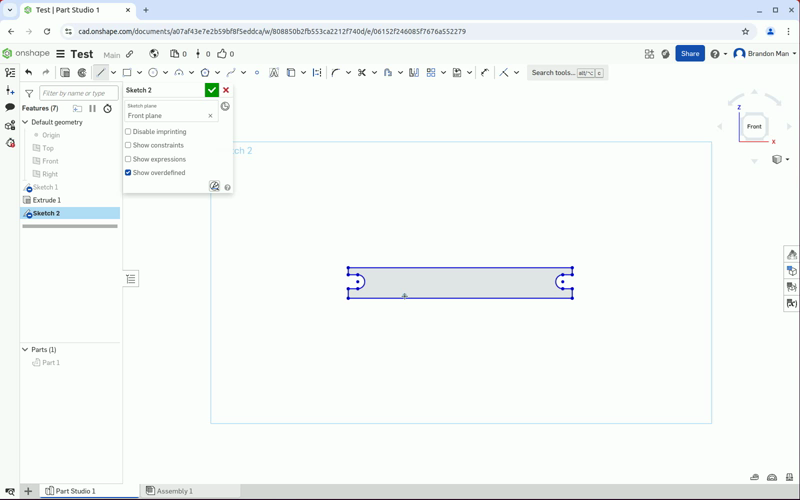
key_down(shift)
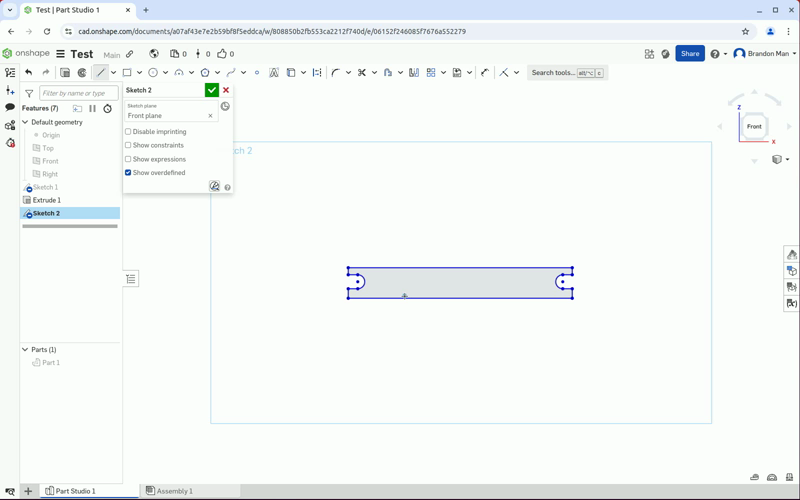
mouse_move(515, 295)
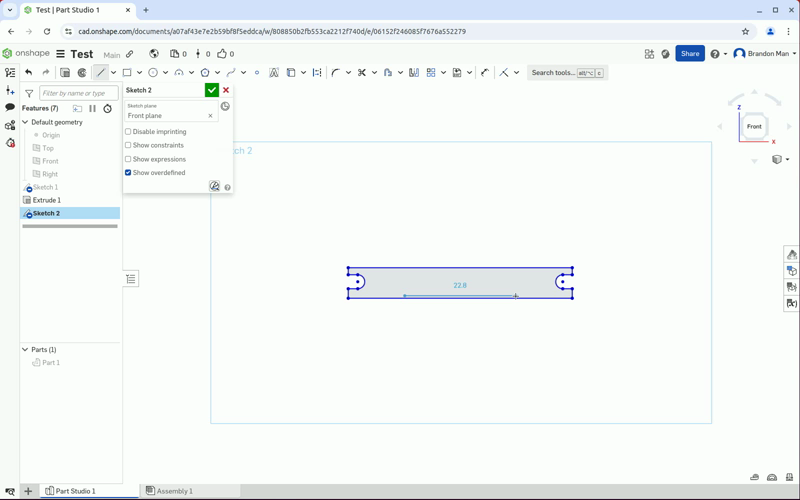
click(515, 295)
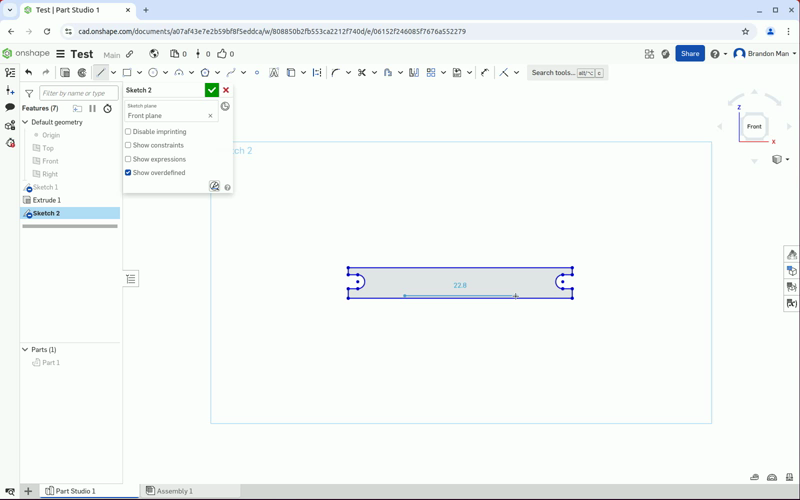
key_up(shift)
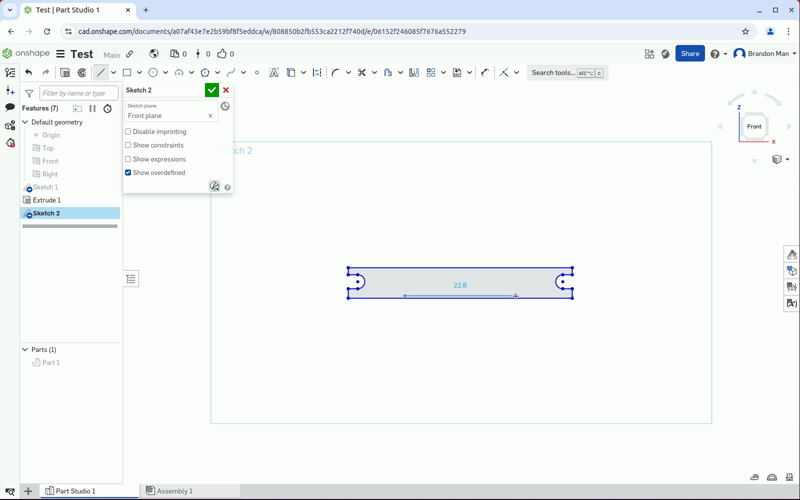
key_down(shift)
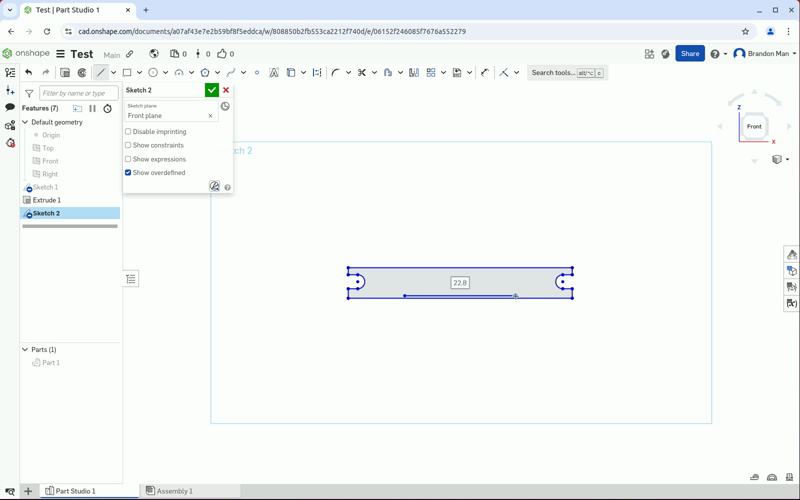
mouse_move(545, 295)
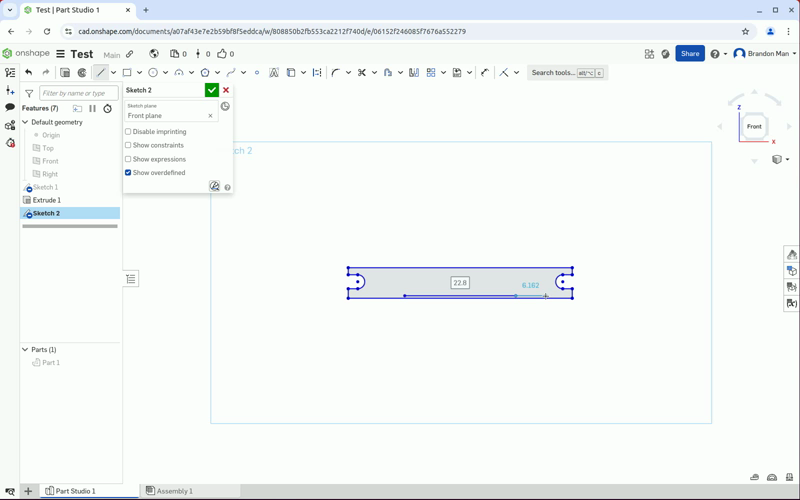
mouse_move(515, 270)
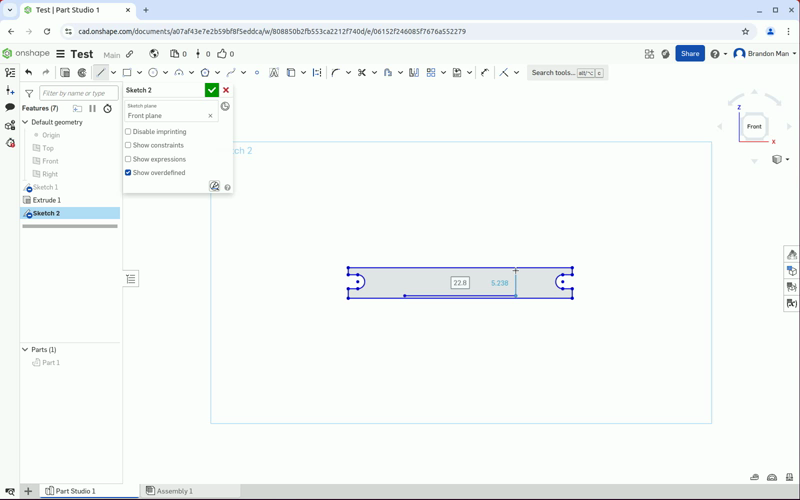
click(515, 270)
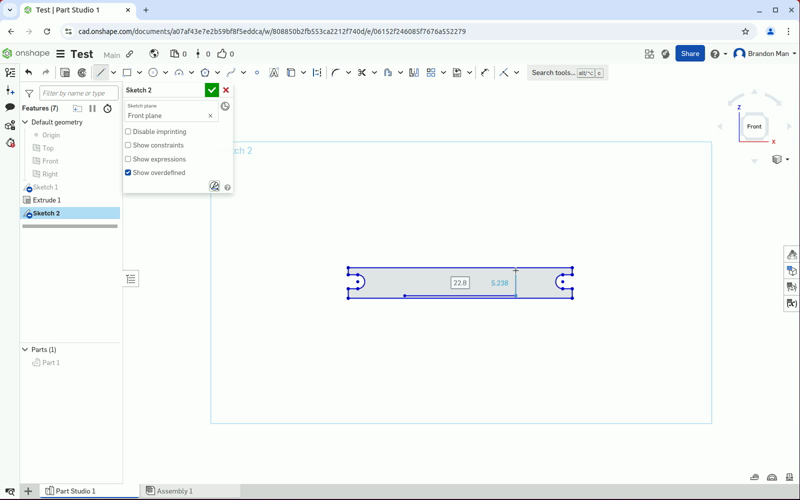
key_up(shift)
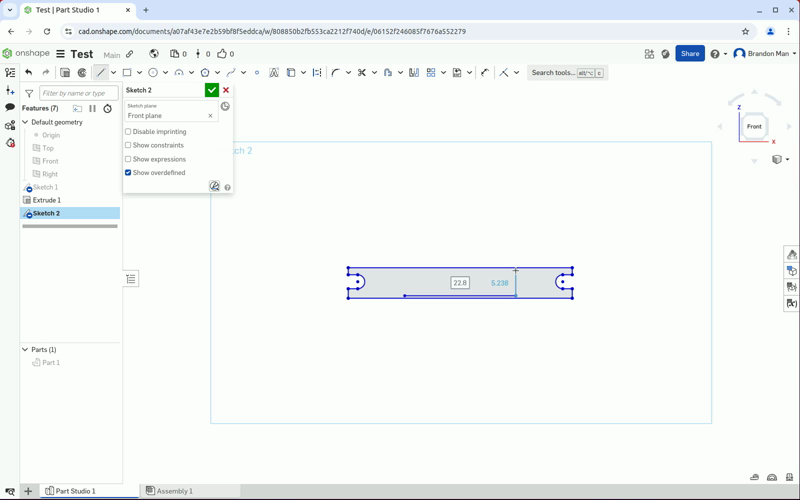
key_down(shift)
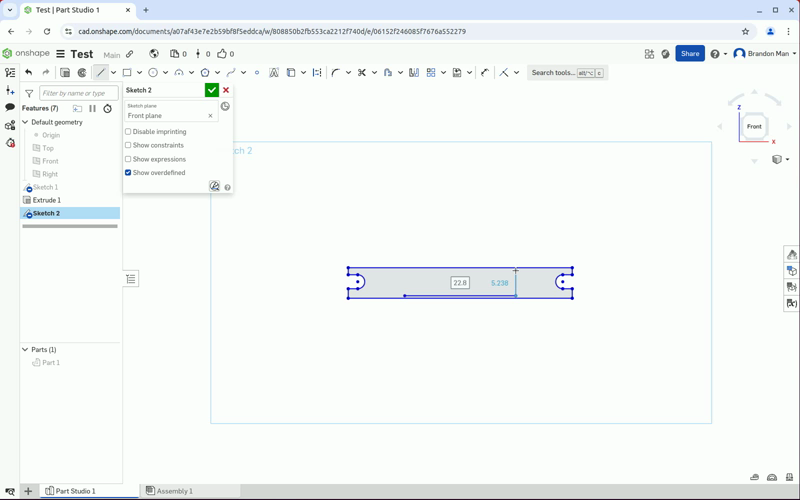
mouse_move(404, 270)
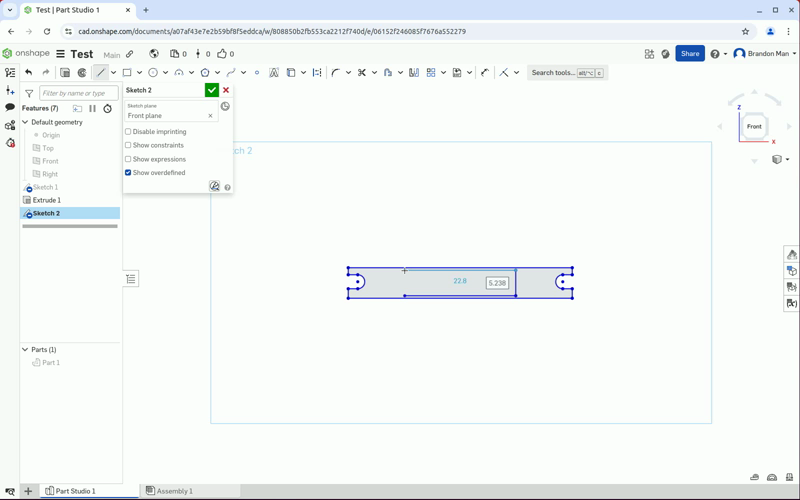
click(404, 270)
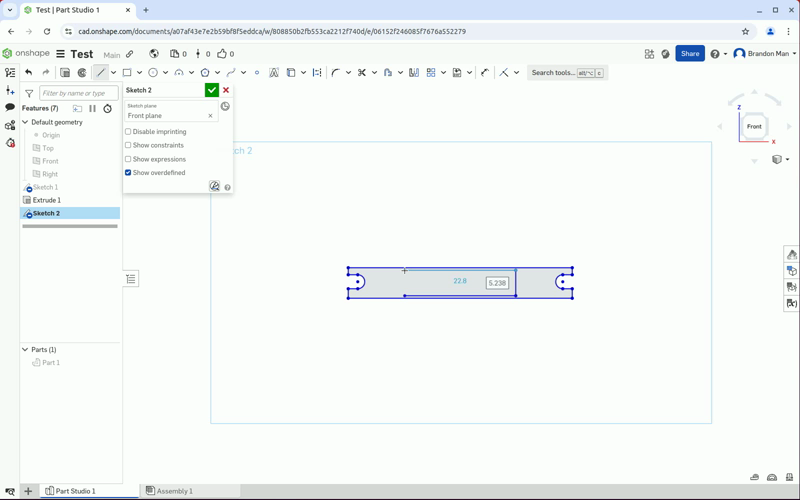
key_up(shift)
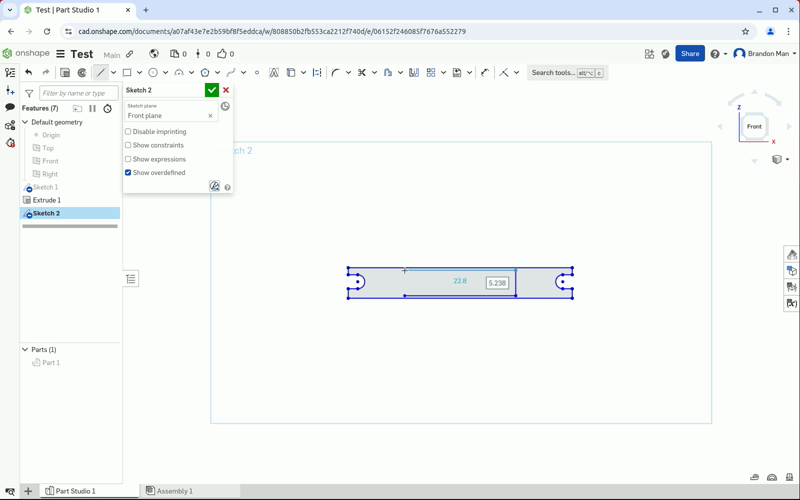
mouse_move(434, 270)
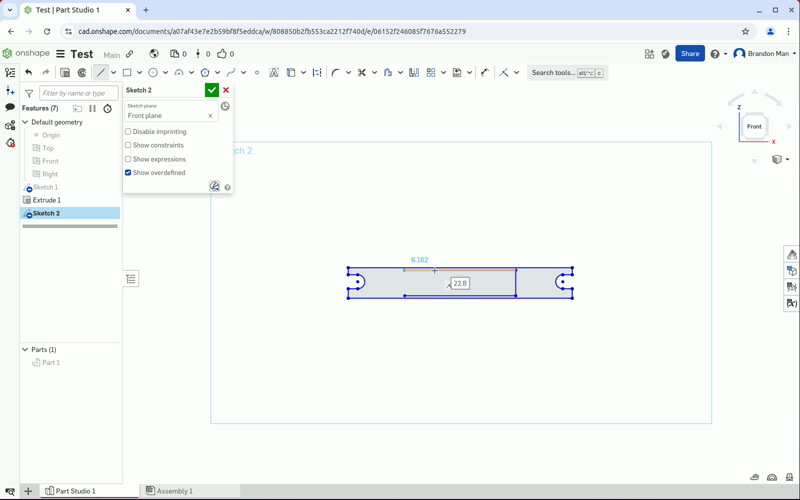
key_down(shift)
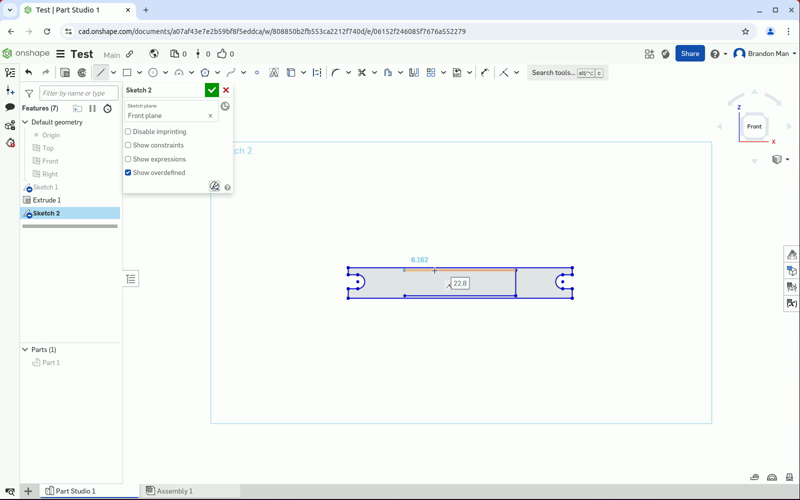
mouse_move(404, 295)
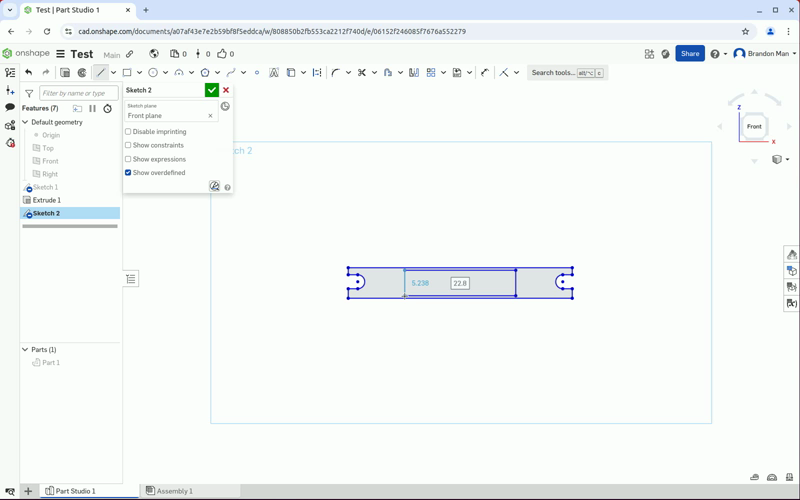
key_up(shift)
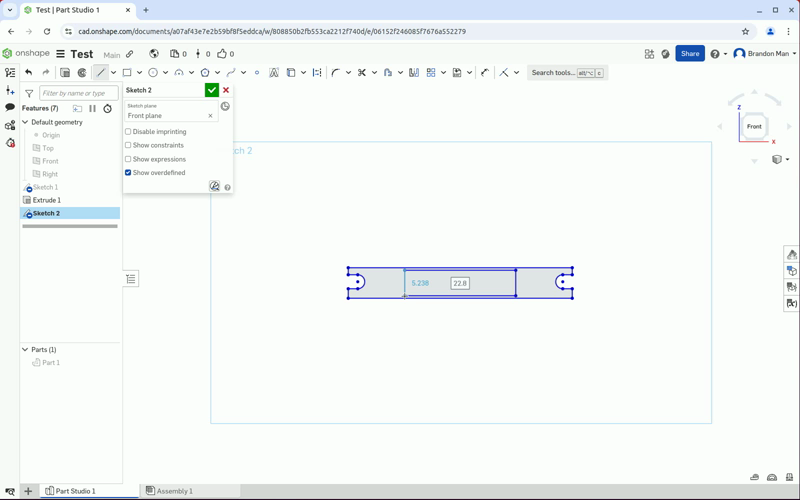
click(404, 295)
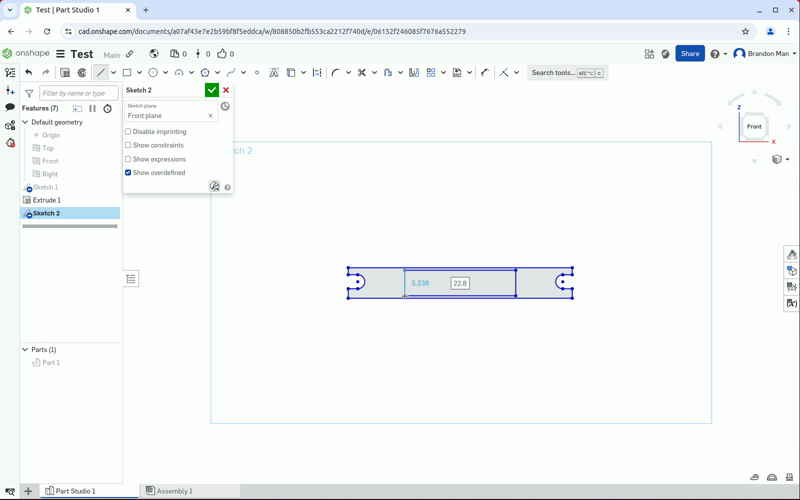
key(esc)
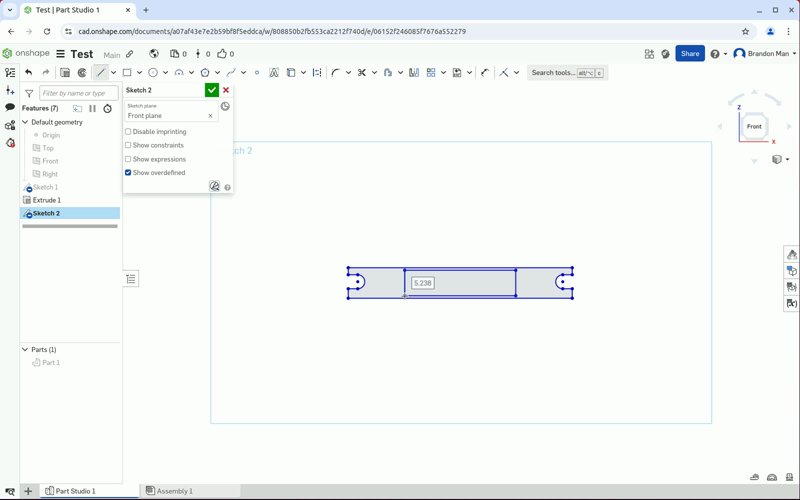
mouse_move(519, 271)
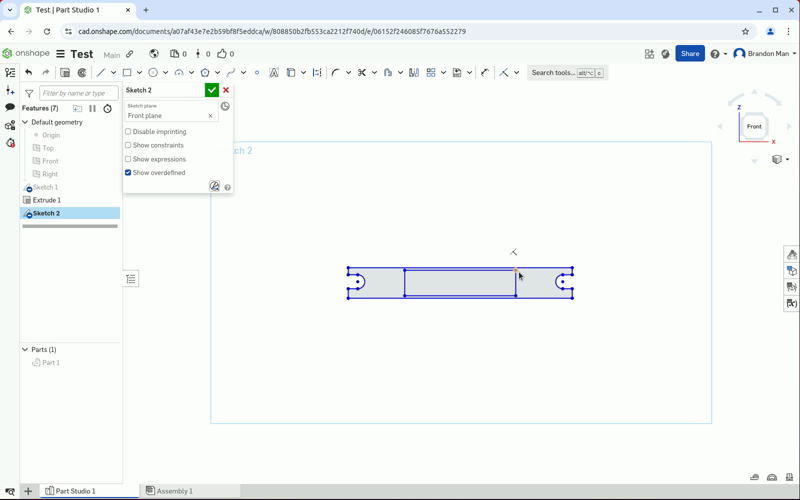
click(519, 271)
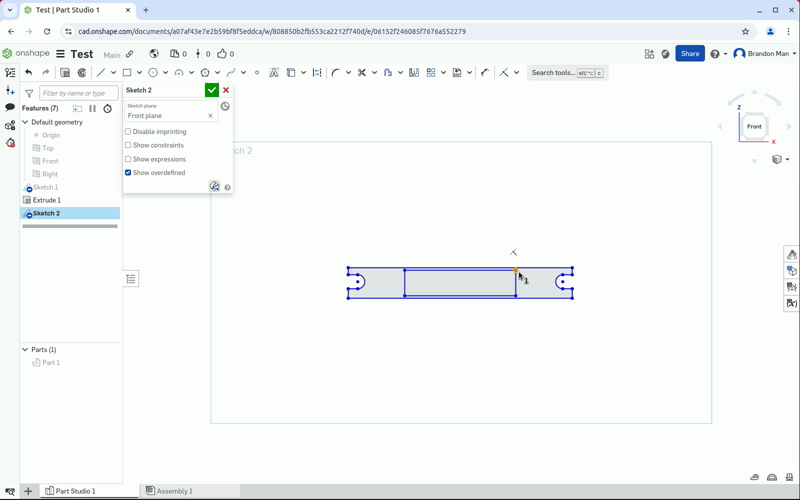
mouse_move(73, 352)
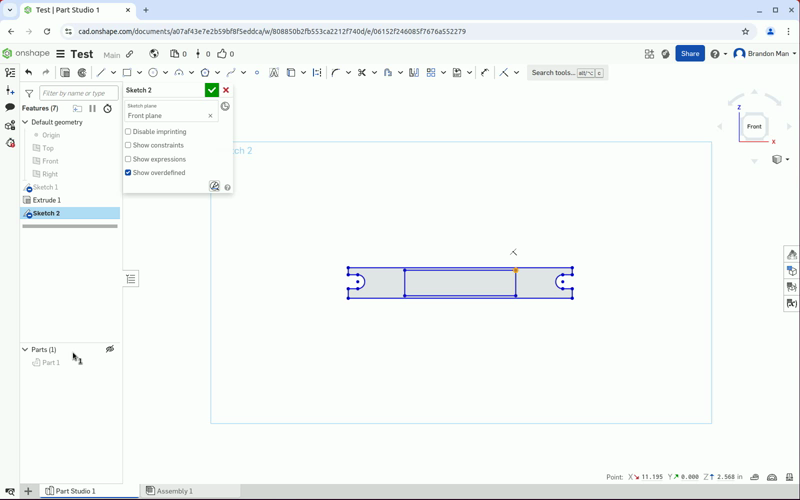
key(shift+y)
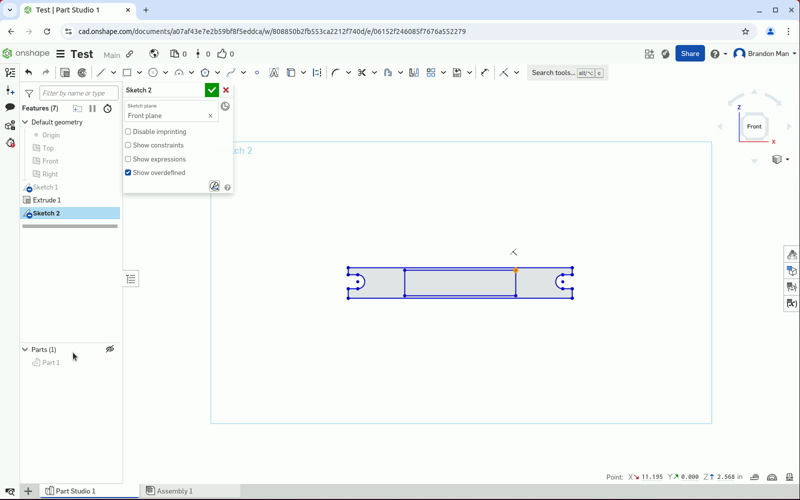
key(shift+e)
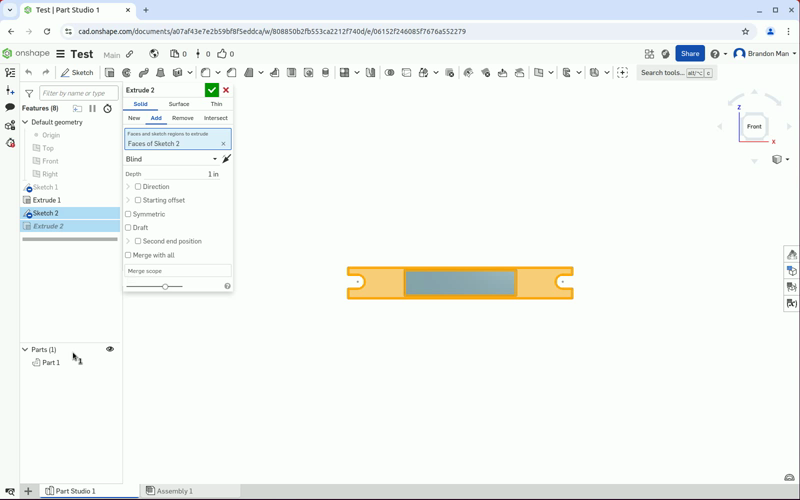
mouse_move(143, 106)
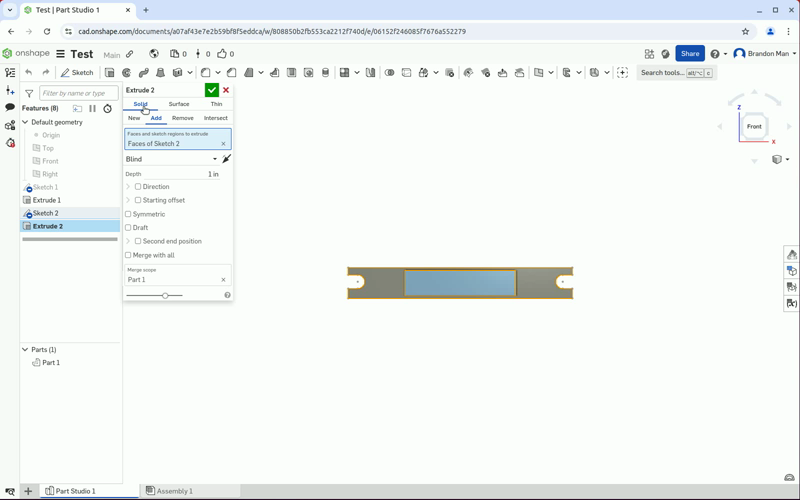
click(143, 106)
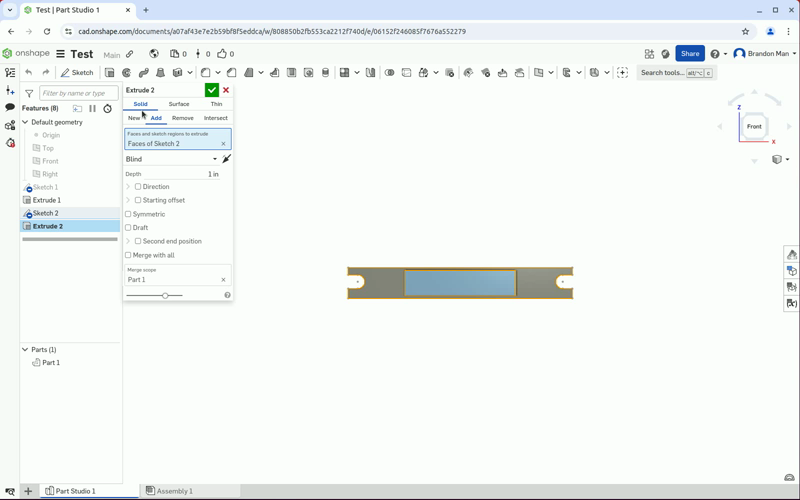
mouse_move(137, 120)
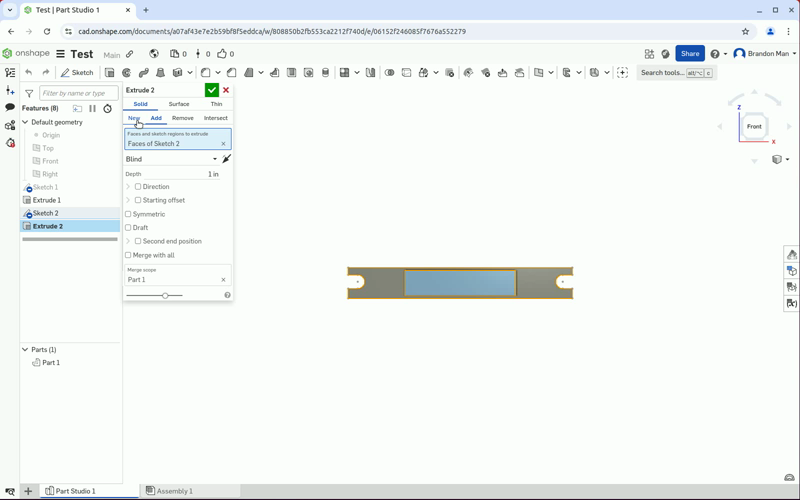
click(137, 120)
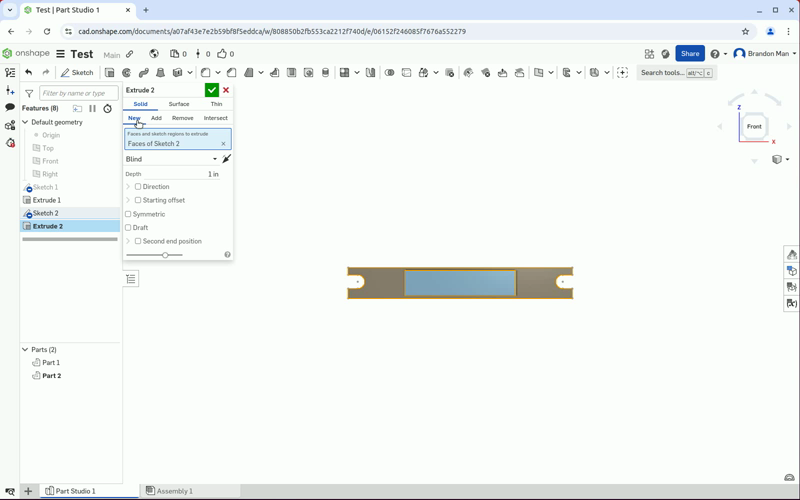
key(tab, 4)
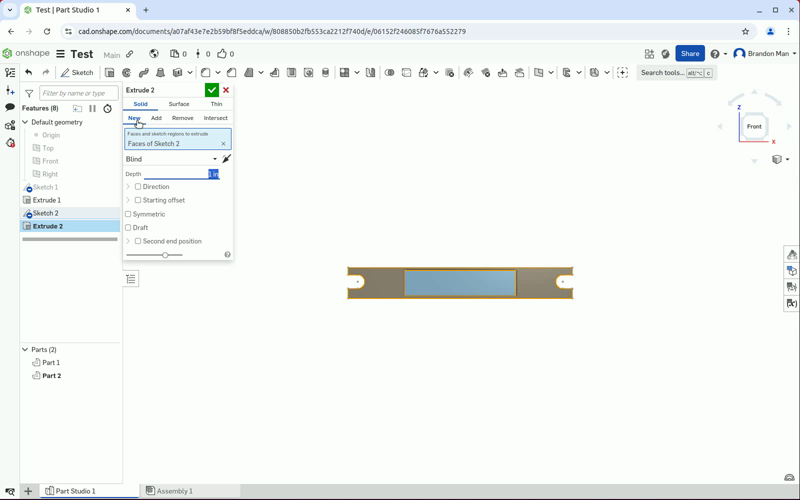
text(0.722)
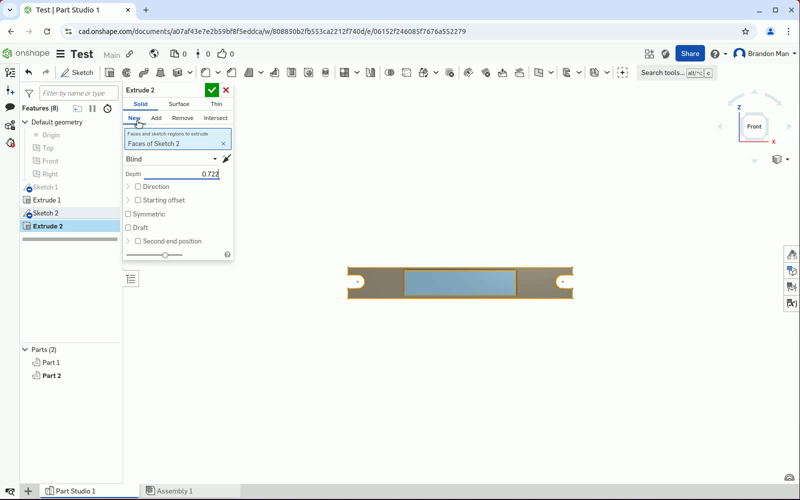
key(enter)
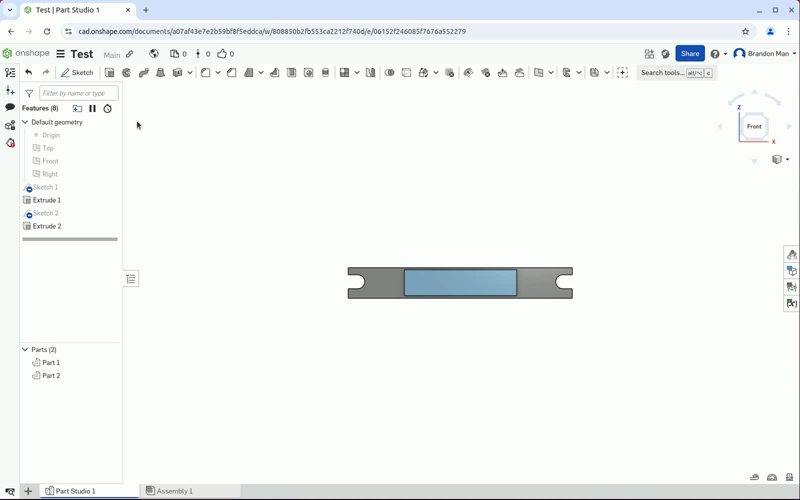
key(shift+h)
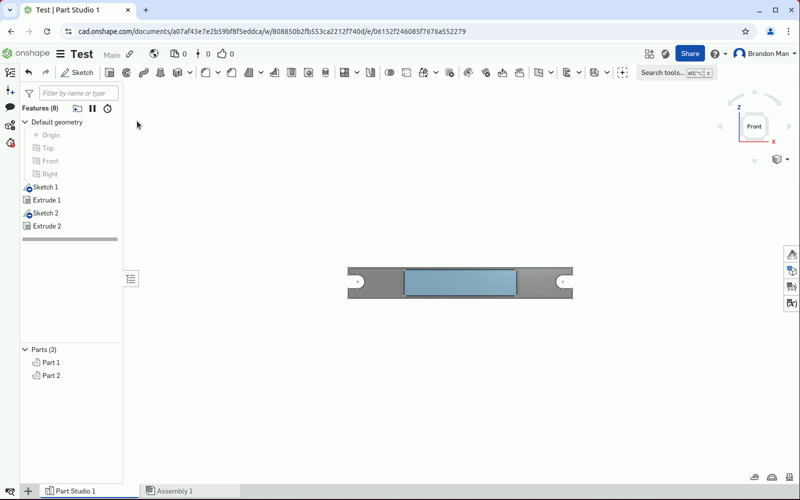
key(shift+h)
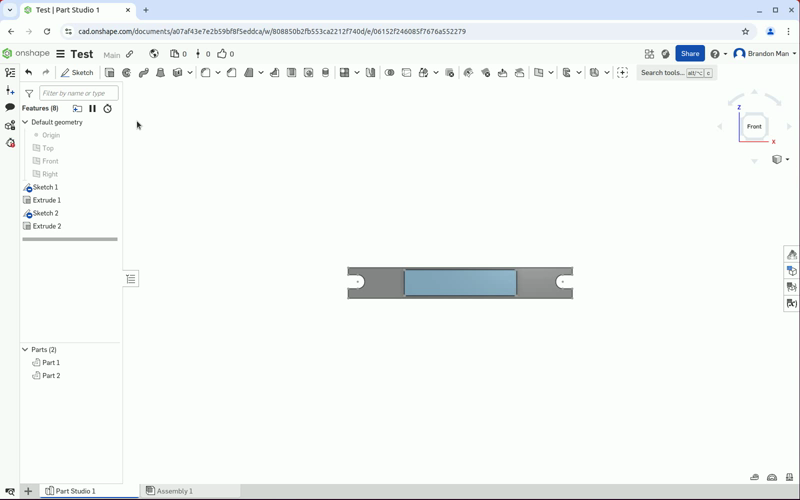
key(shift+7)
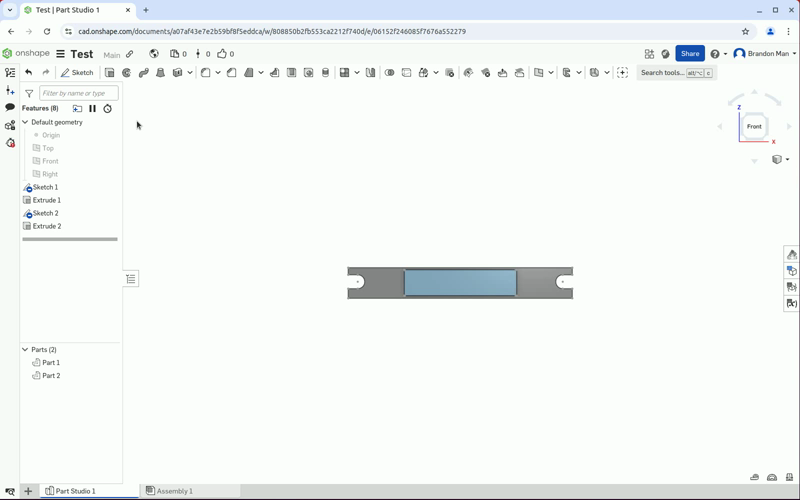
key(left, 2)
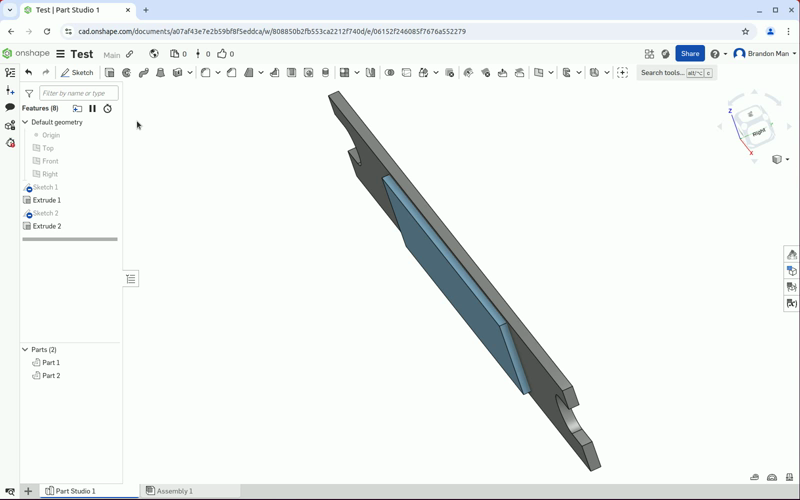
key(down, 2)
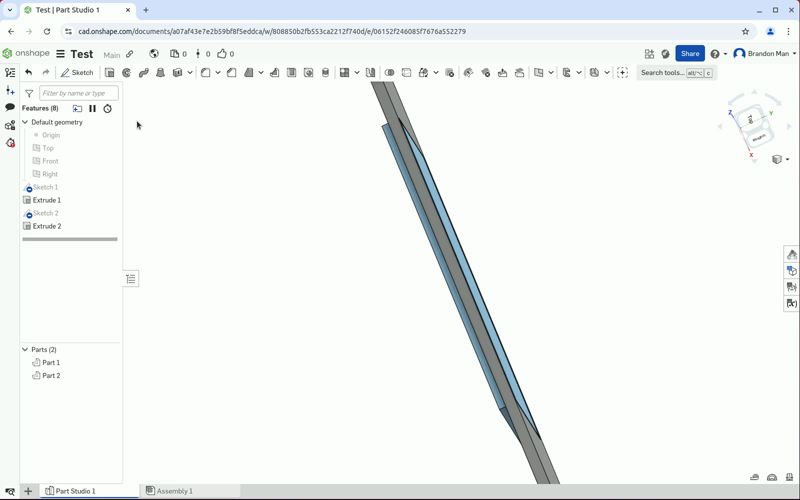
key(up, 2)
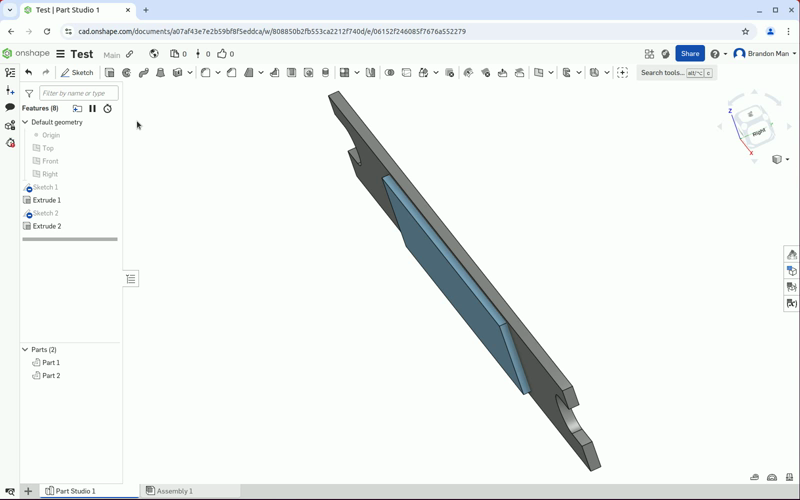
key(right, 2)
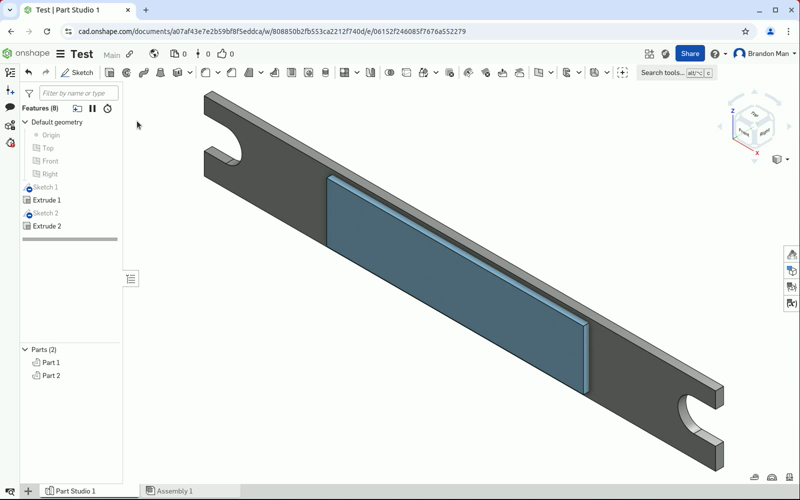
mouse_move(73, 189)
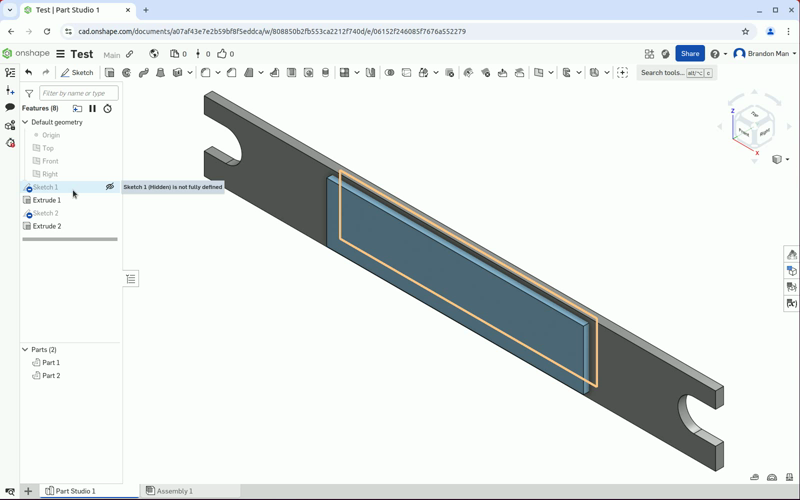
click(73, 189)